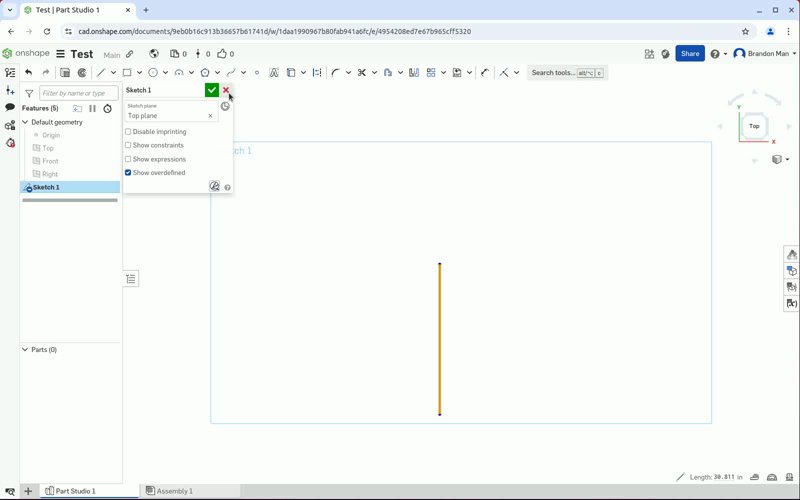
key(shift+h)
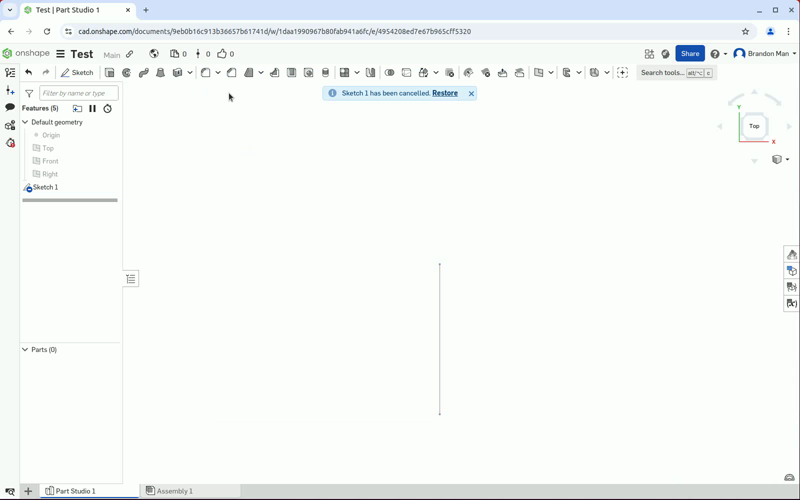
key(shift+s)
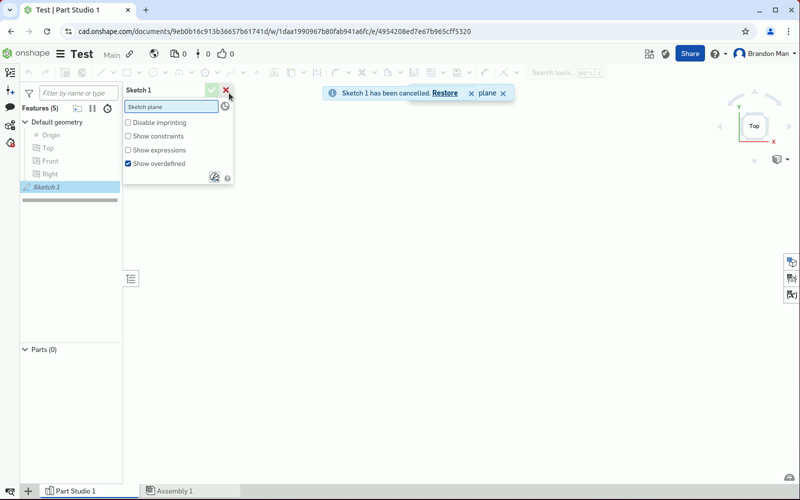
mouse_move(73, 150)
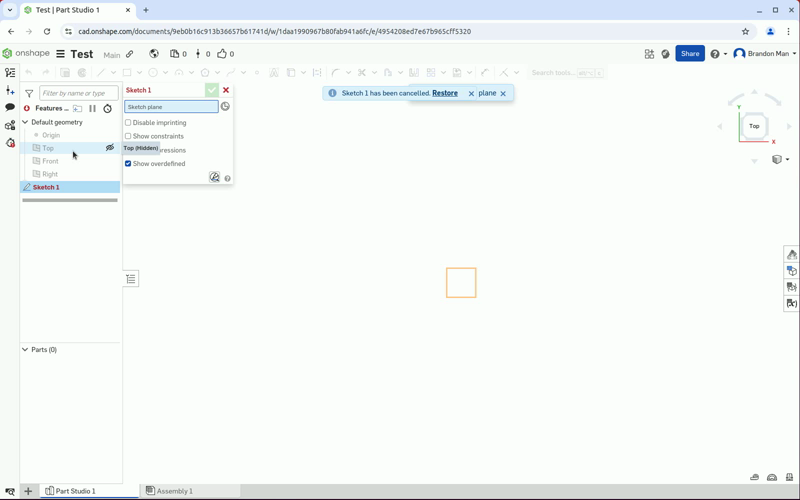
click(73, 150)
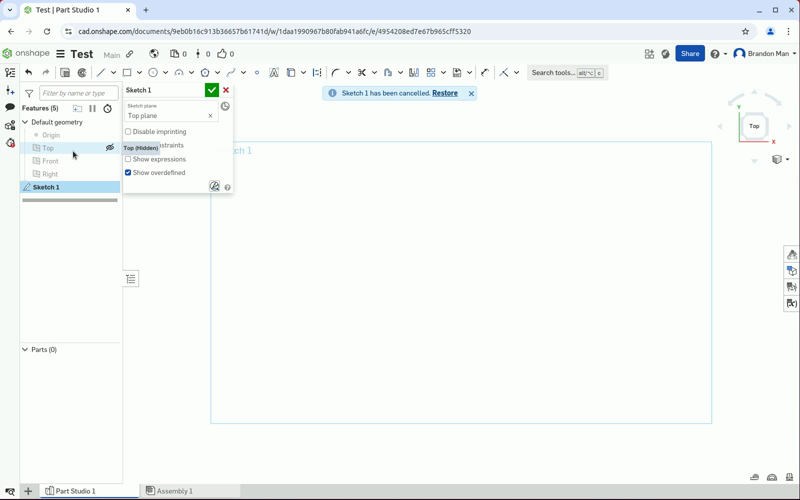
mouse_move(73, 352)
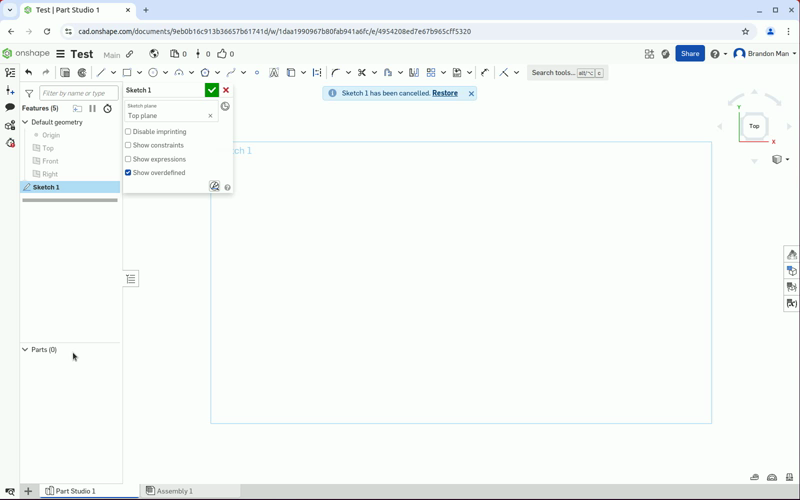
key(y)
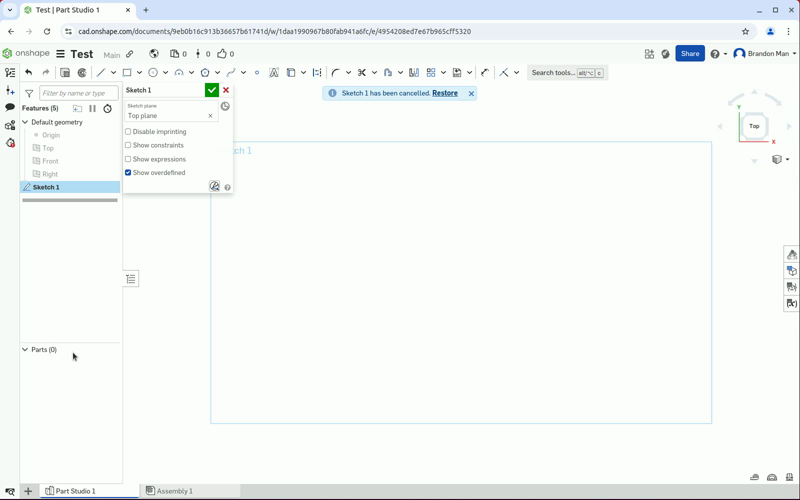
key(l)
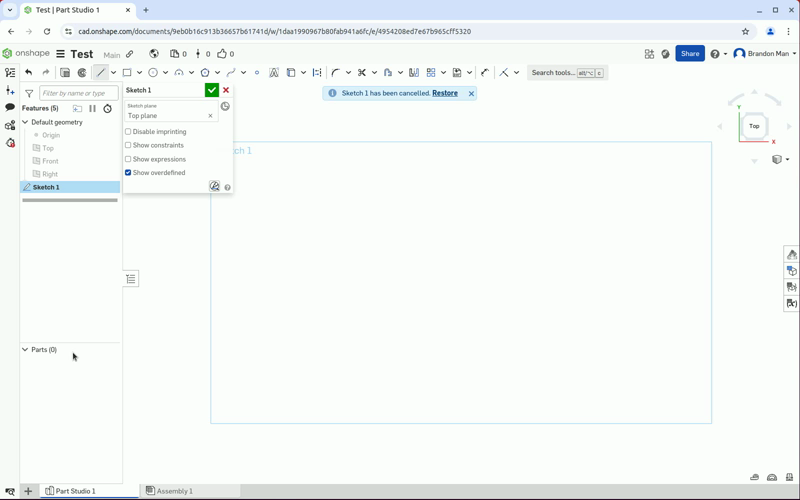
key_down(shift)
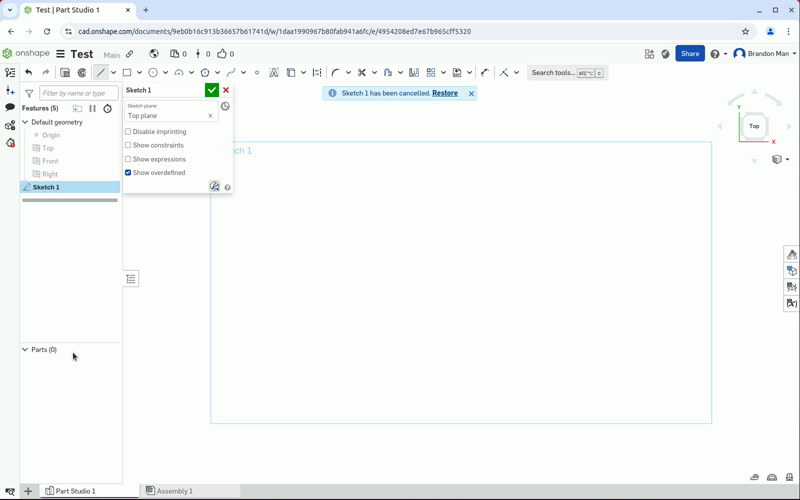
mouse_move(459, 282)
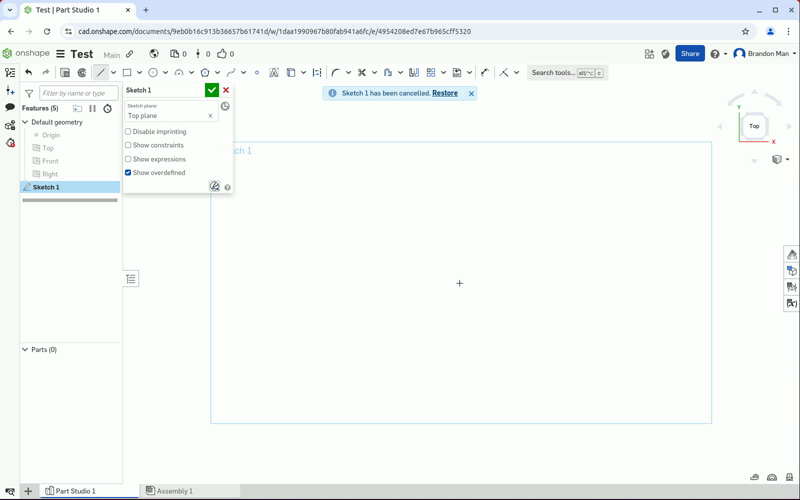
click(459, 282)
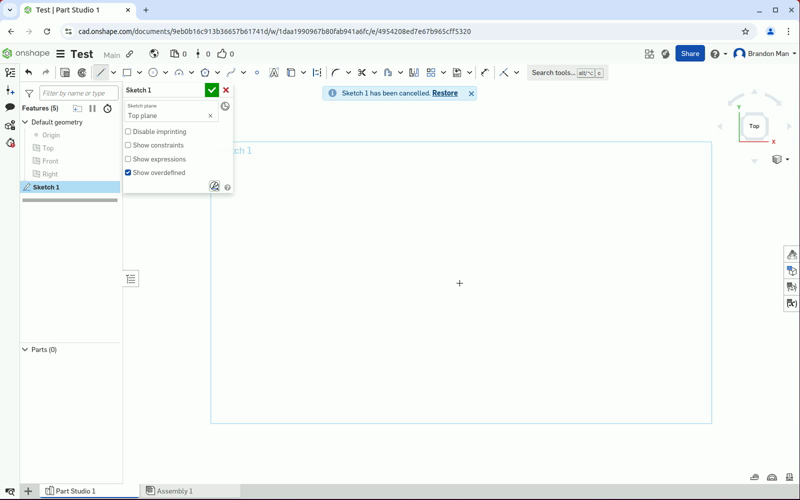
key_up(shift)
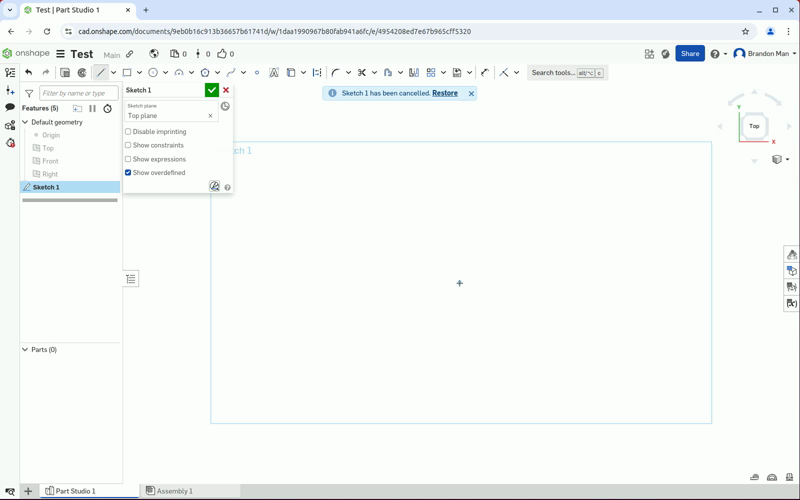
key_down(shift)
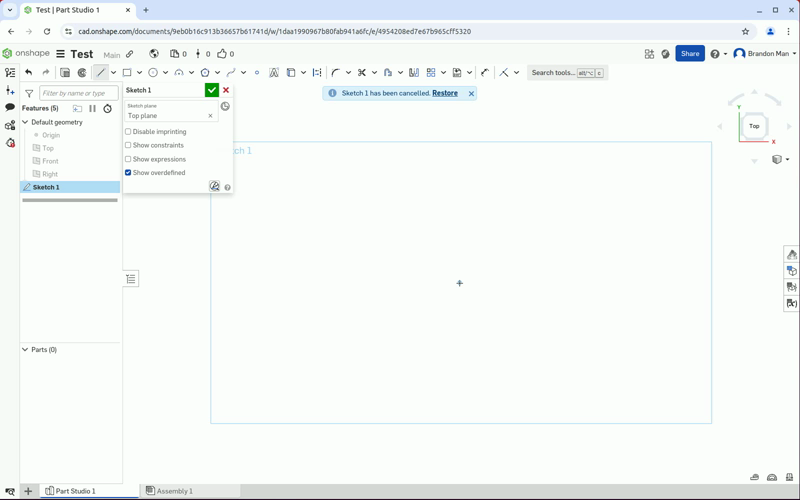
mouse_move(489, 282)
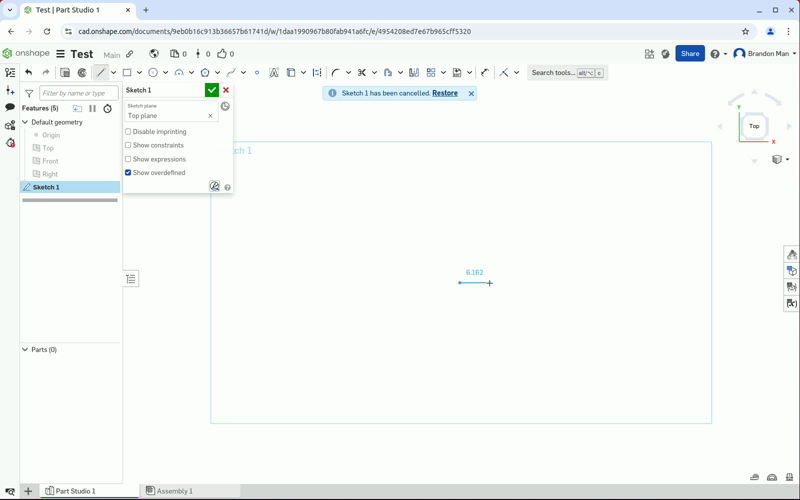
mouse_move(461, 282)
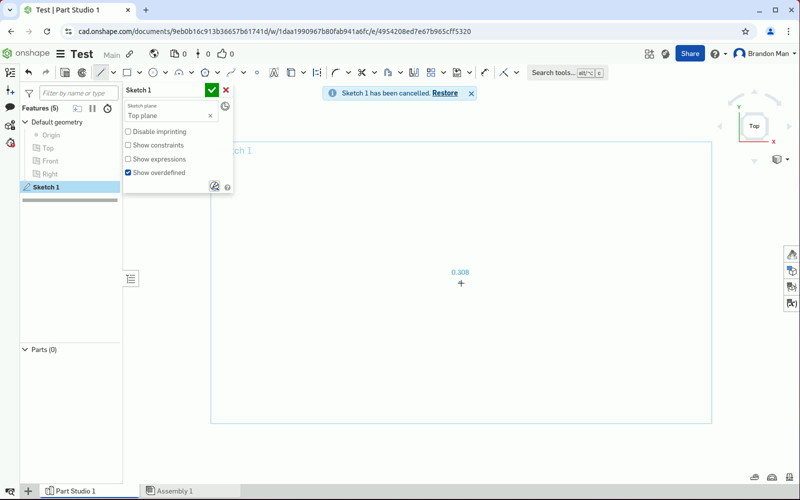
scroll(6)
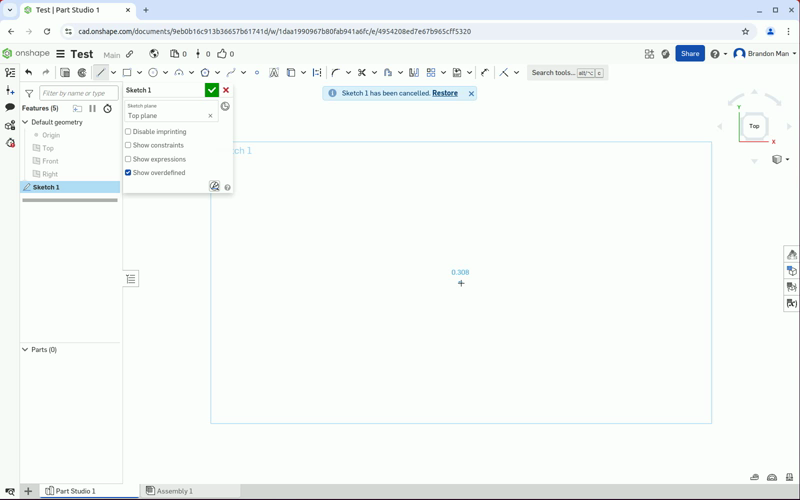
scroll(6)
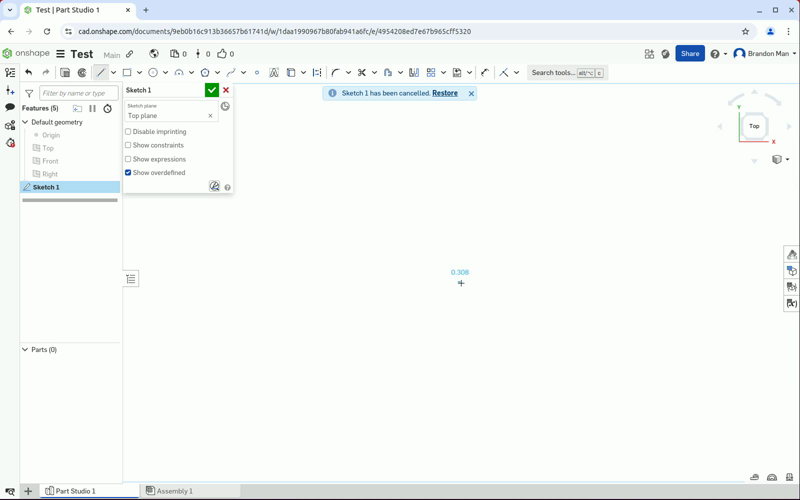
scroll(6)
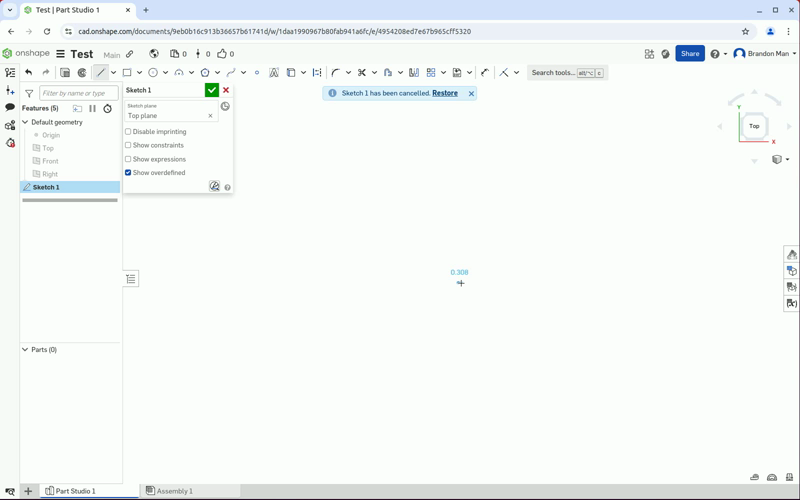
scroll(6)
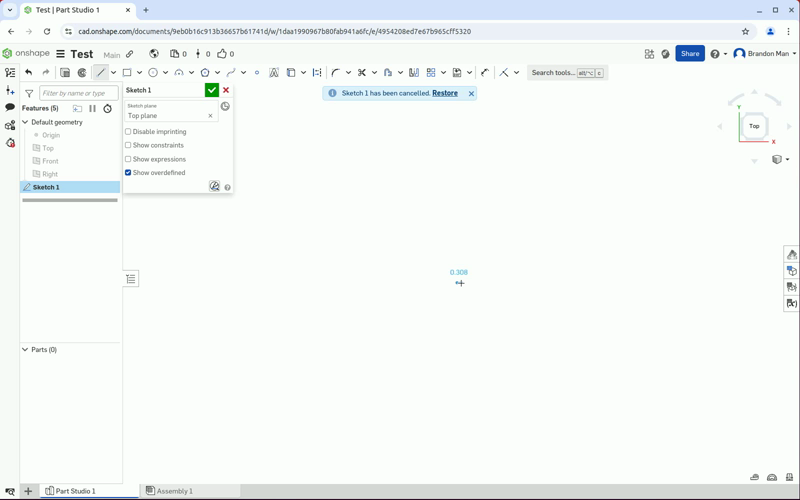
scroll(6)
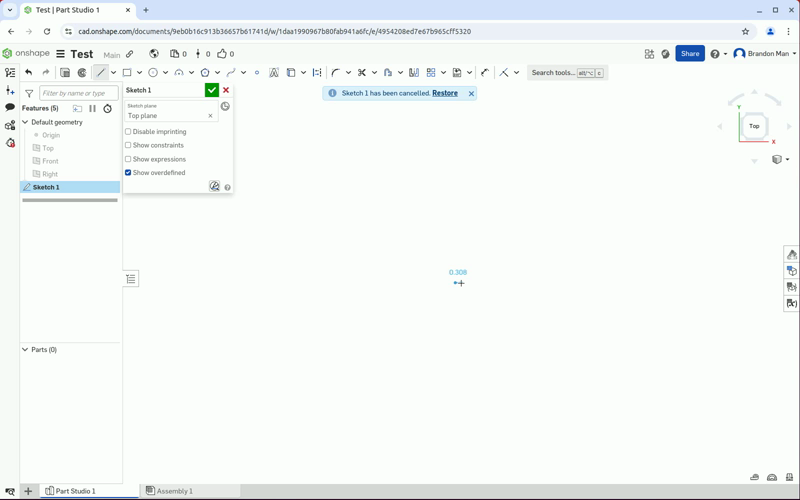
scroll(6)
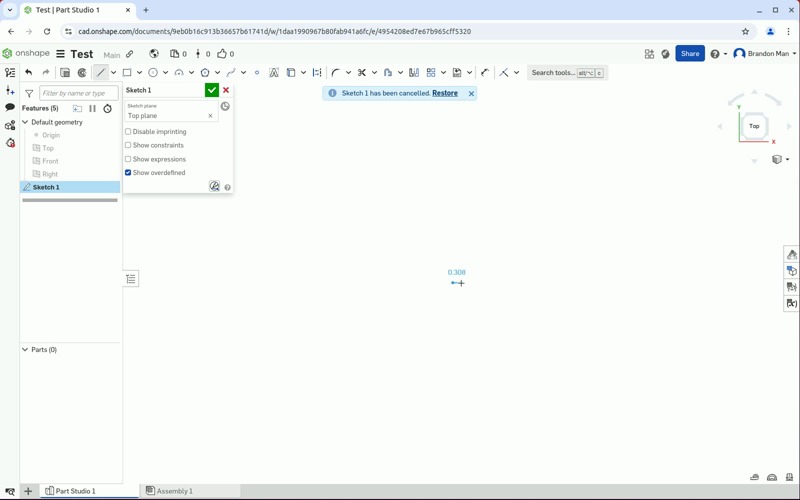
scroll(6)
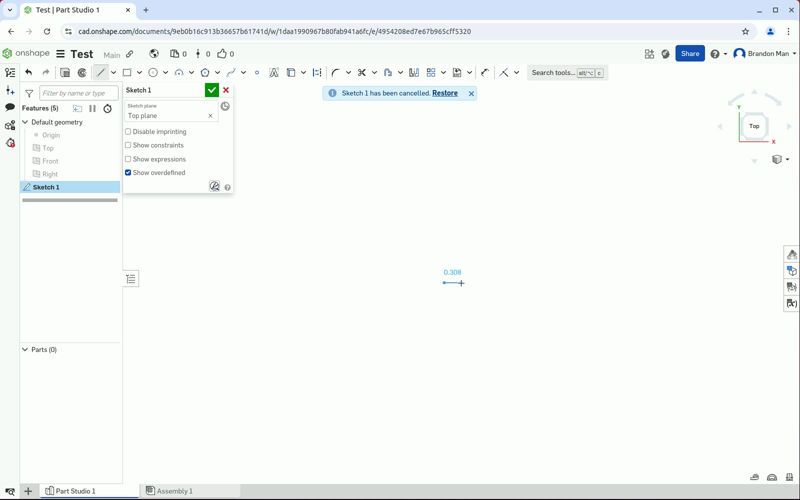
click(461, 282)
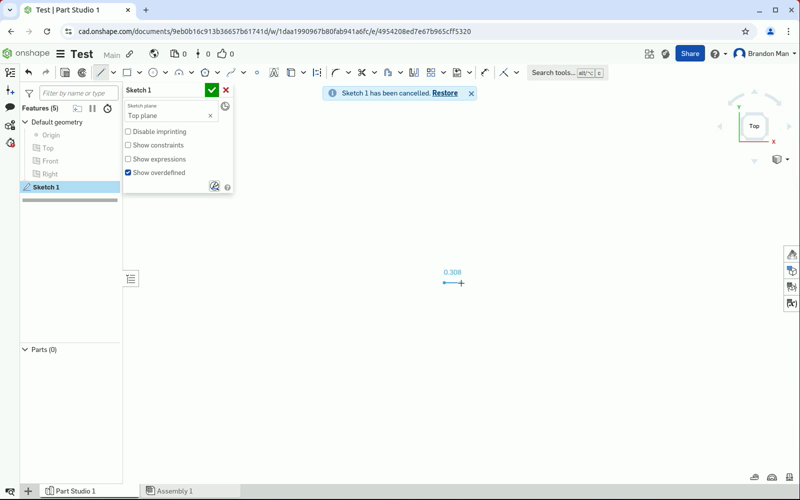
scroll(-6)
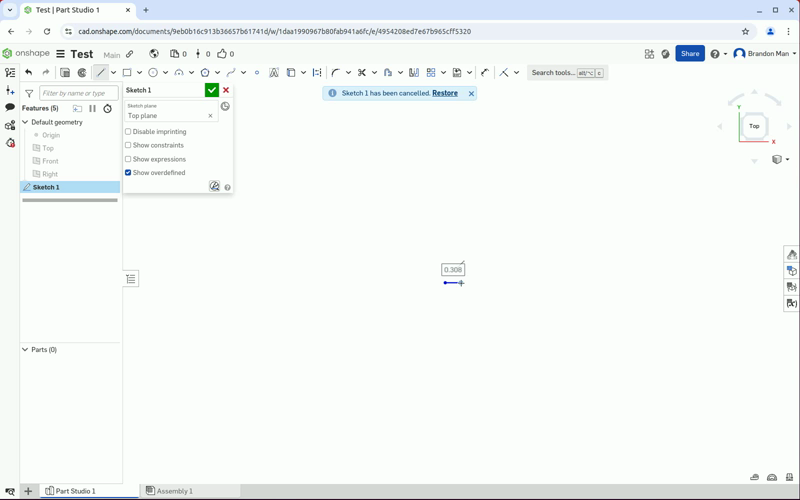
scroll(-6)
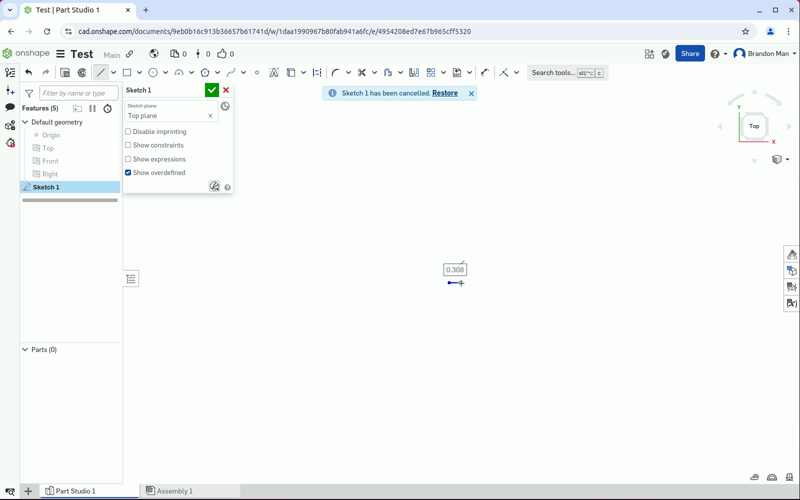
scroll(-6)
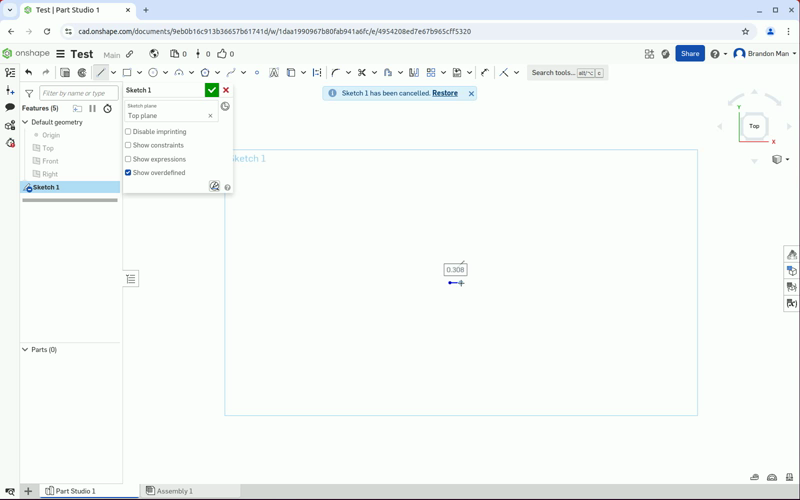
scroll(-6)
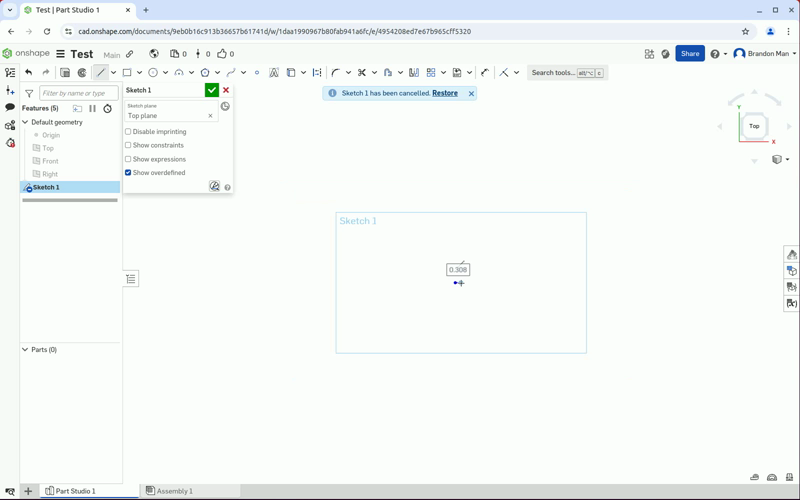
scroll(-6)
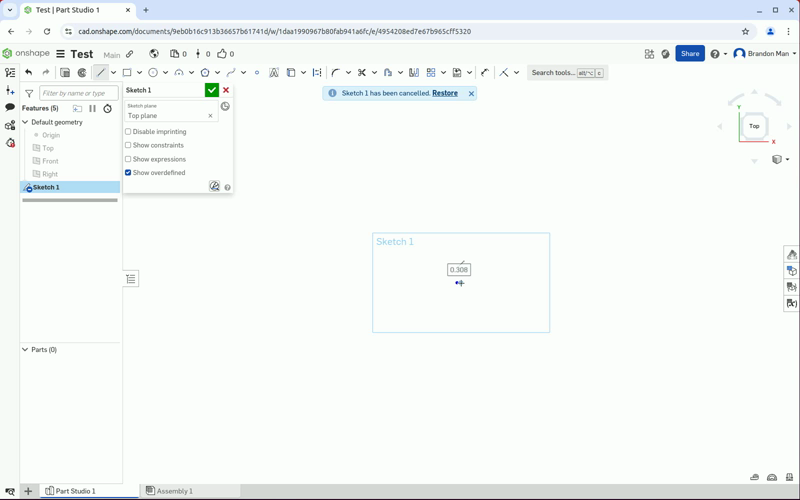
scroll(-6)
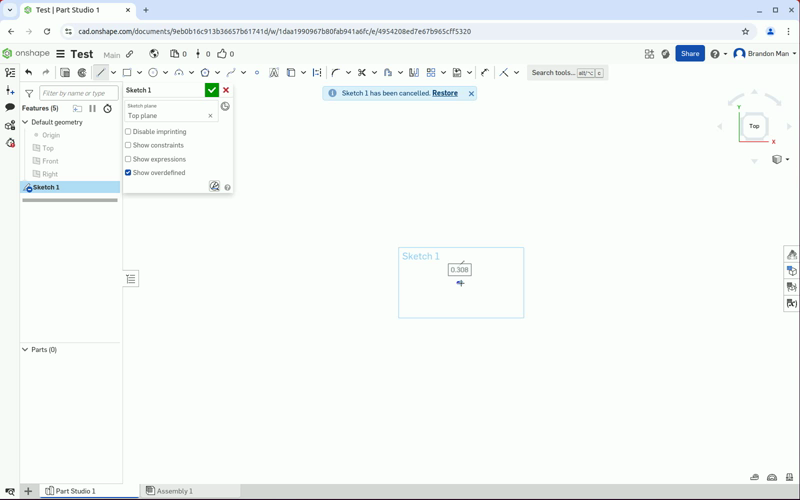
scroll(-6)
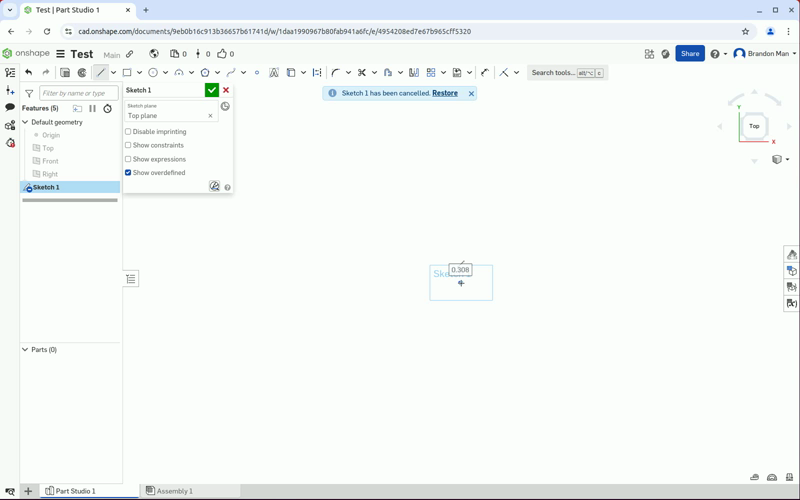
key_up(shift)
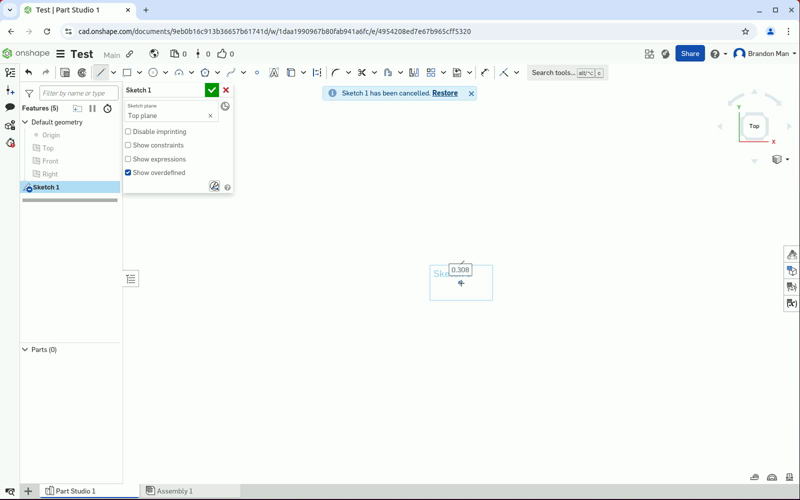
key_down(shift)
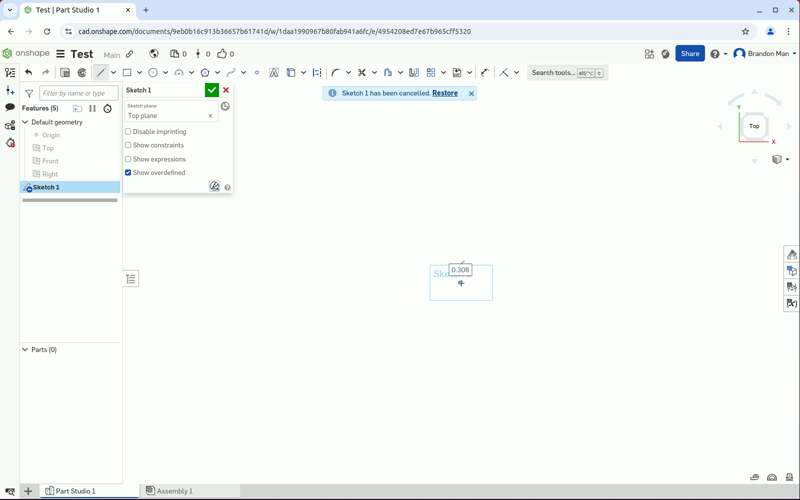
mouse_move(491, 282)
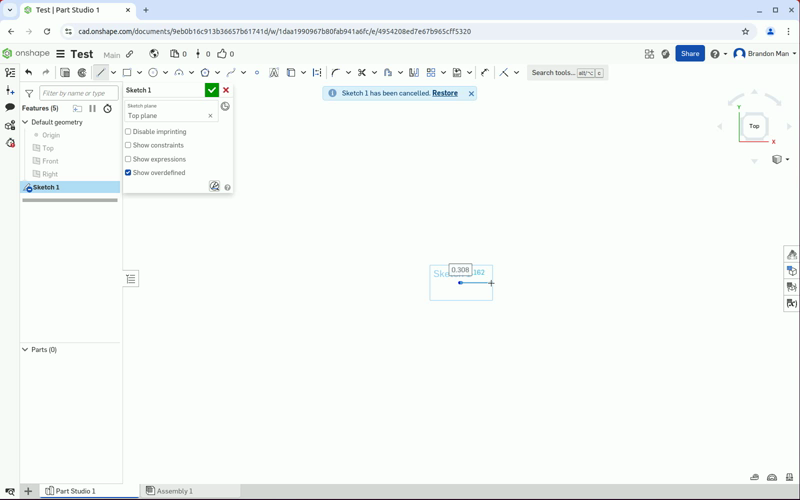
mouse_move(461, 253)
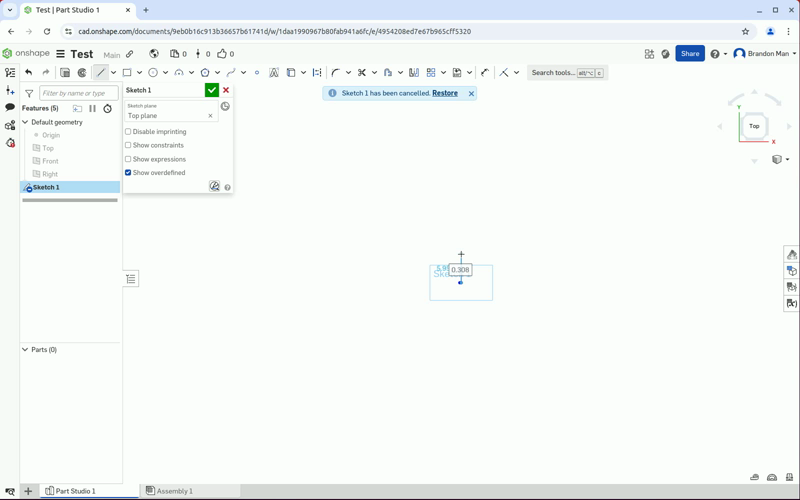
click(461, 253)
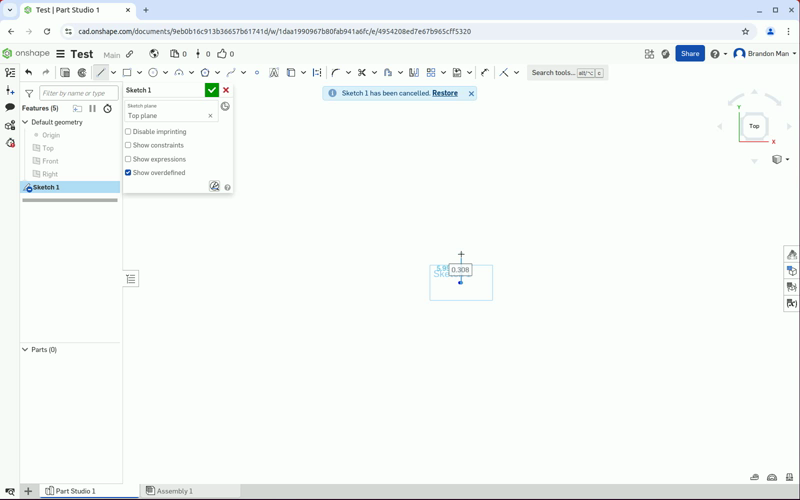
key_up(shift)
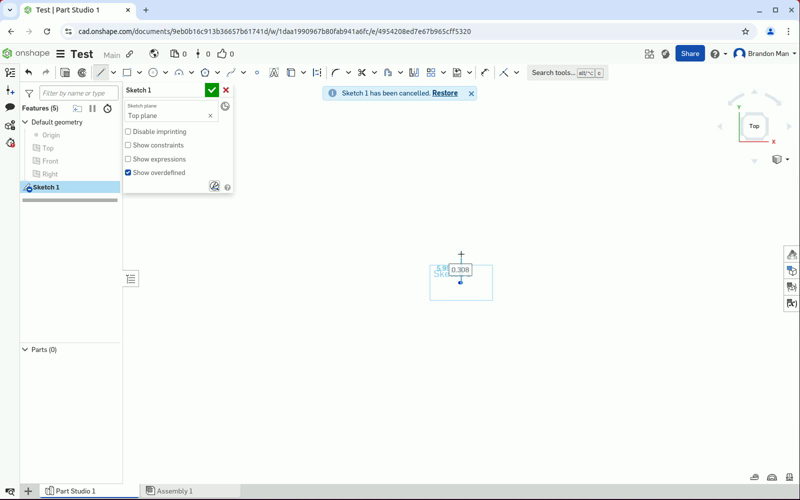
key_down(shift)
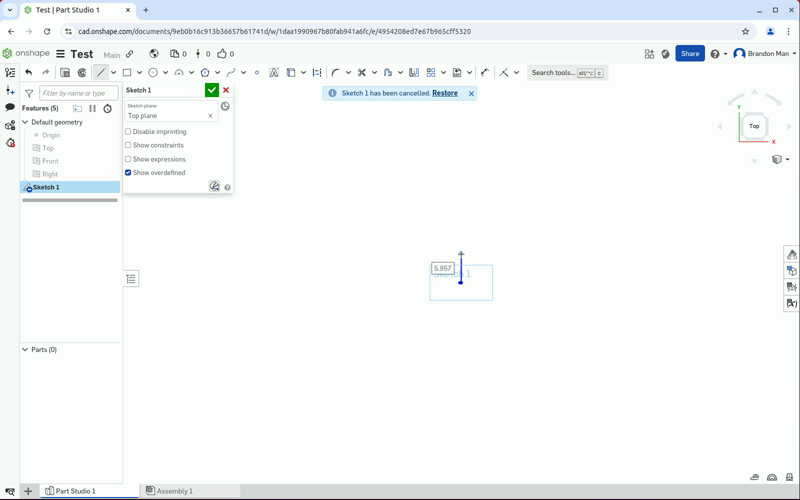
mouse_move(491, 253)
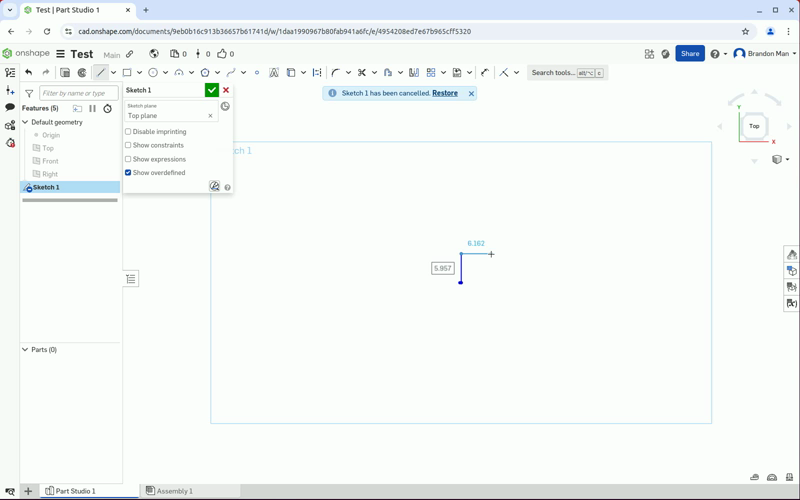
mouse_move(459, 253)
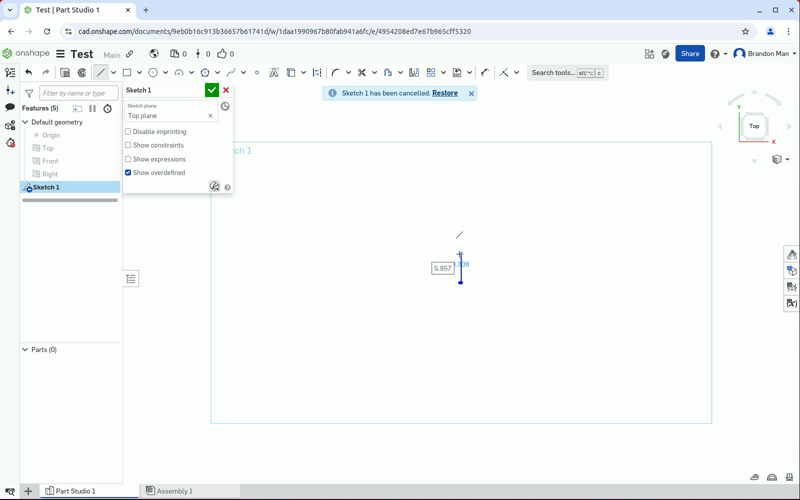
scroll(6)
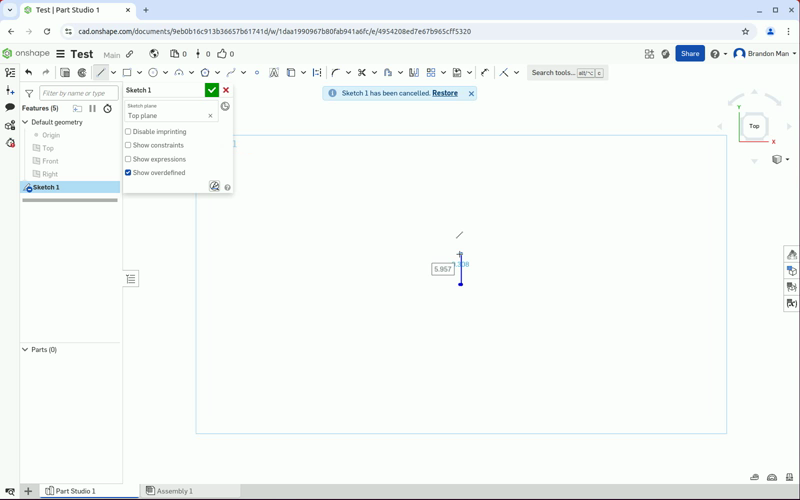
scroll(6)
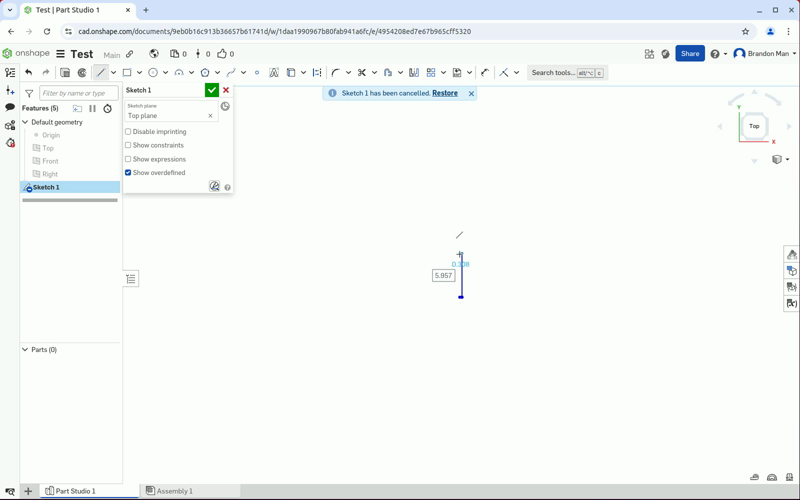
scroll(6)
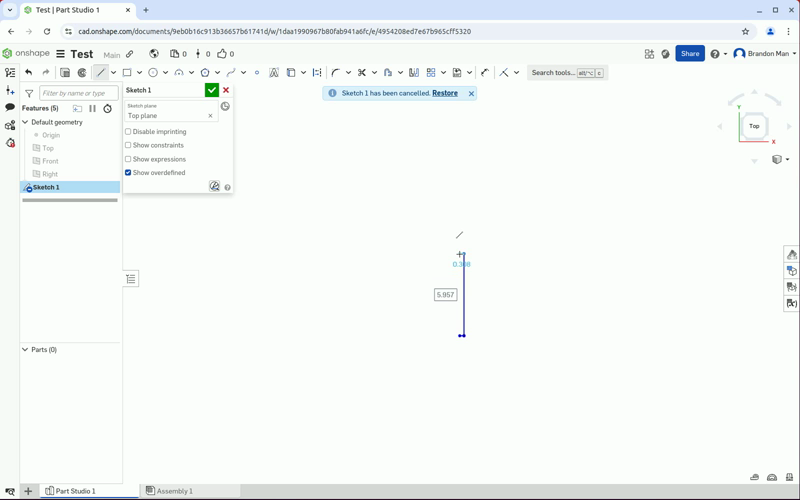
scroll(6)
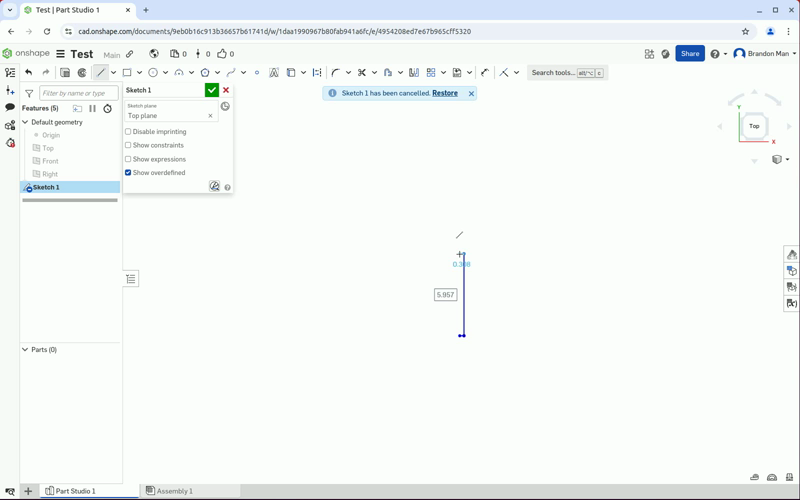
scroll(6)
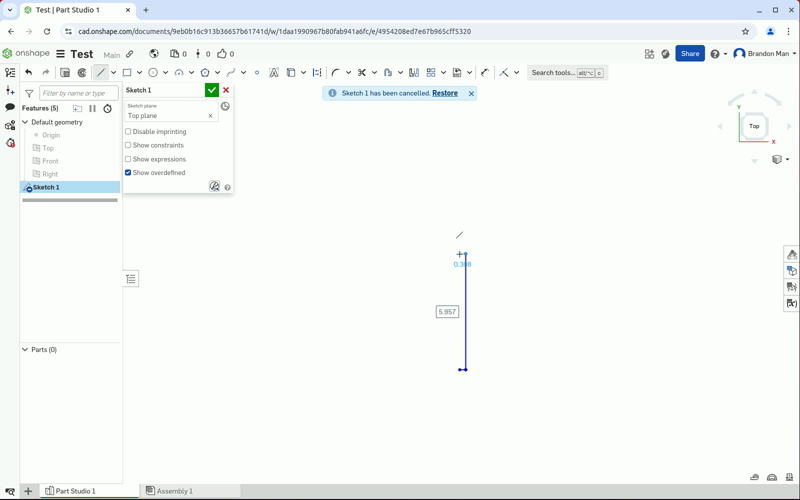
scroll(6)
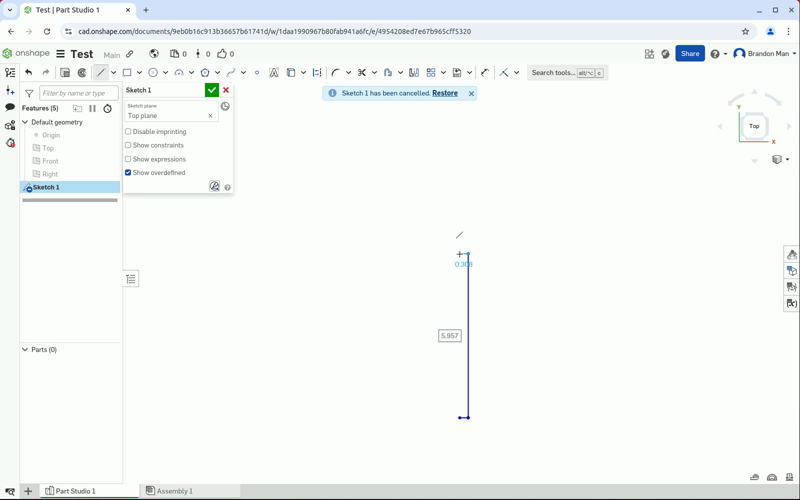
scroll(6)
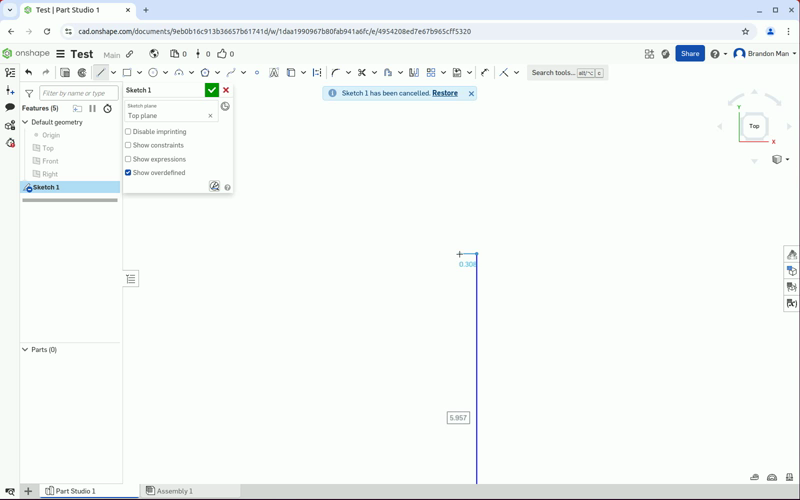
click(459, 253)
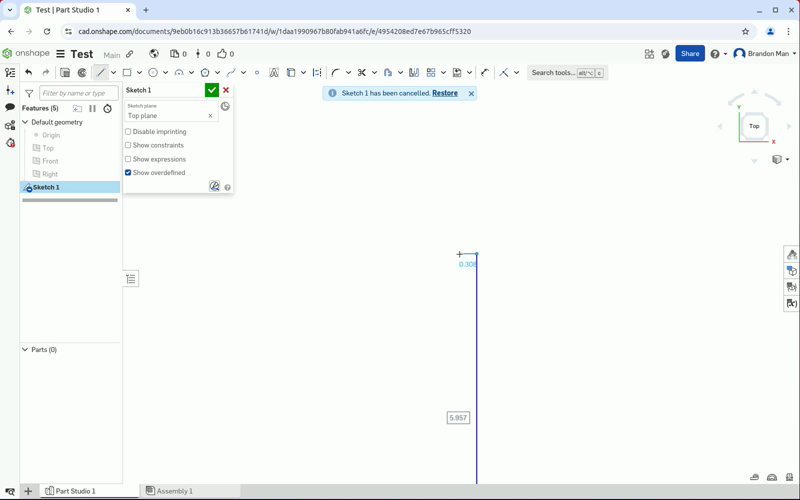
scroll(-6)
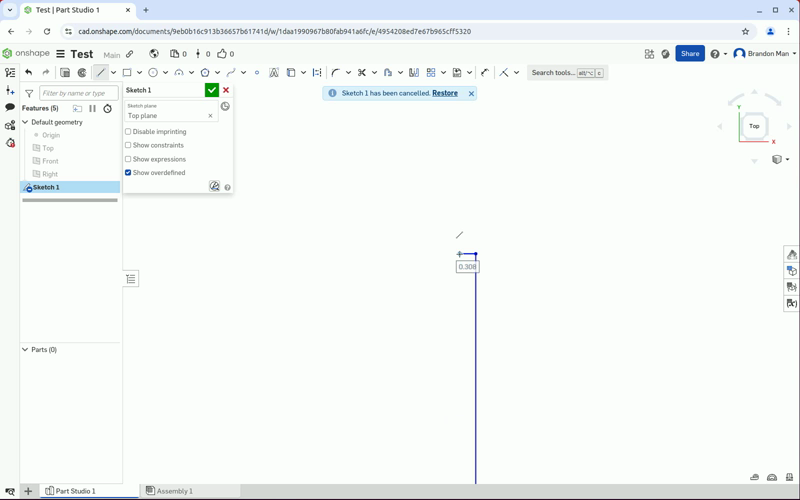
scroll(-6)
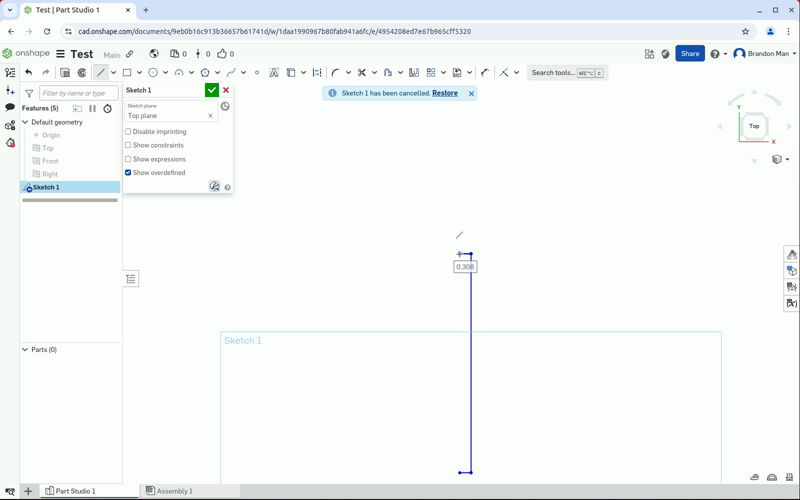
scroll(-6)
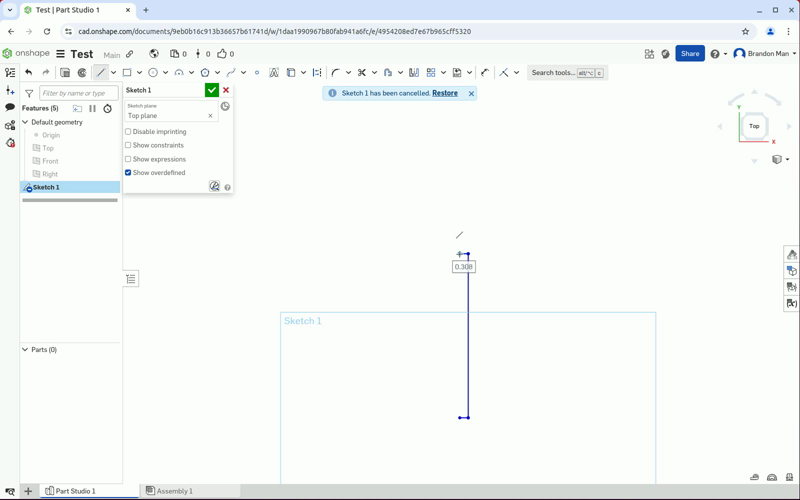
scroll(-6)
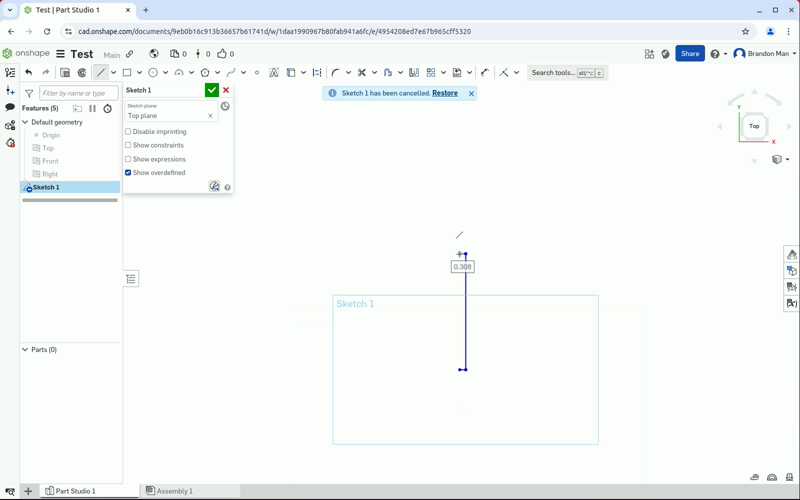
scroll(-6)
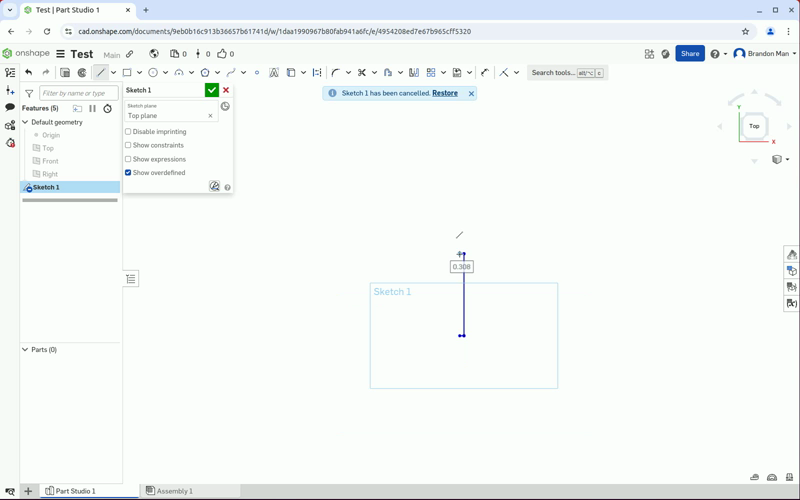
scroll(-6)
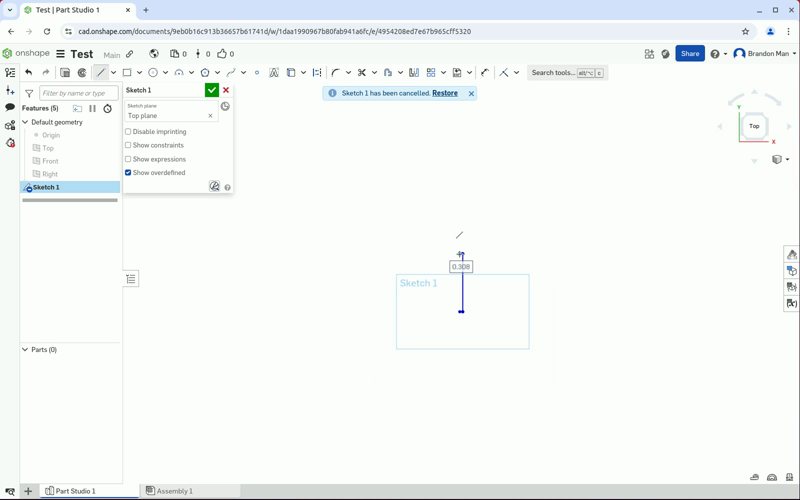
scroll(-6)
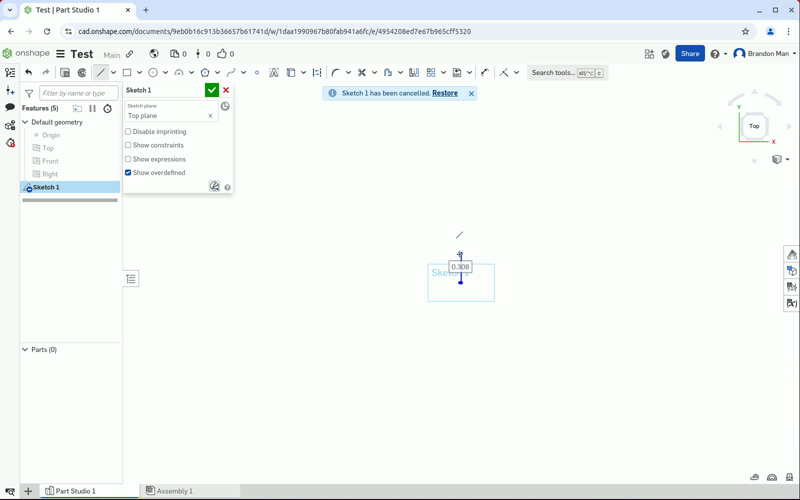
key_up(shift)
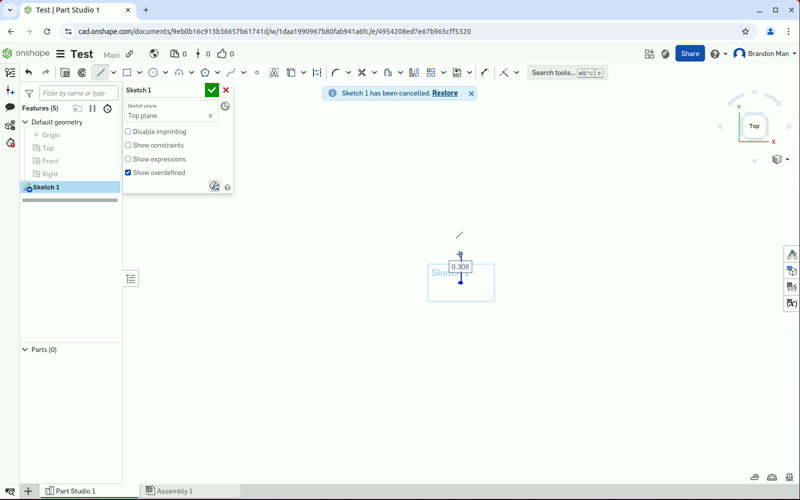
key_down(shift)
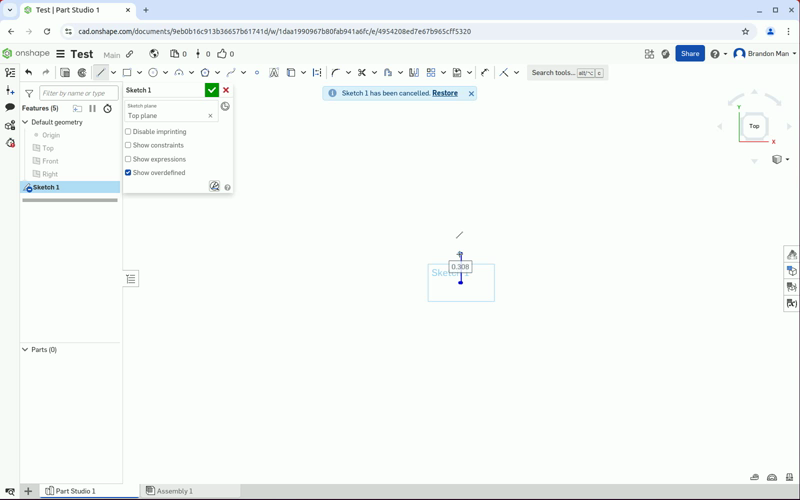
mouse_move(489, 253)
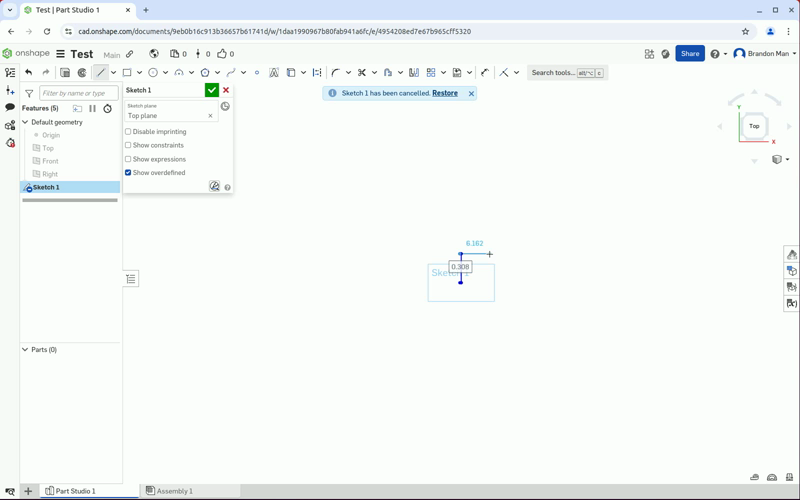
mouse_move(459, 255)
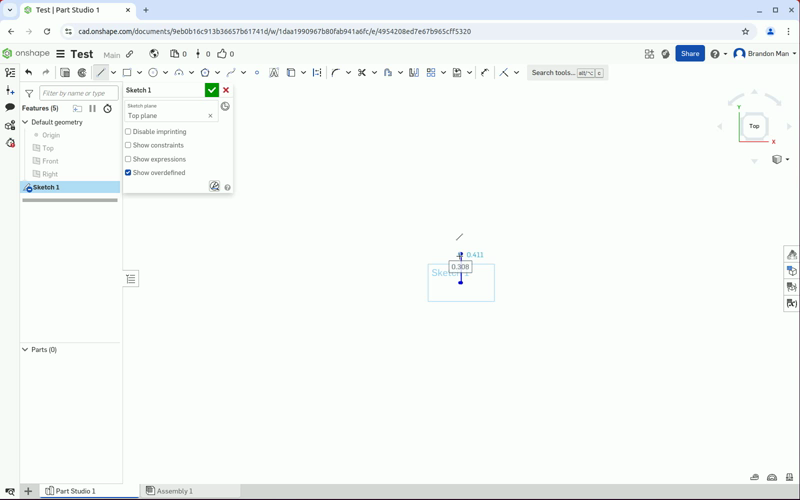
scroll(6)
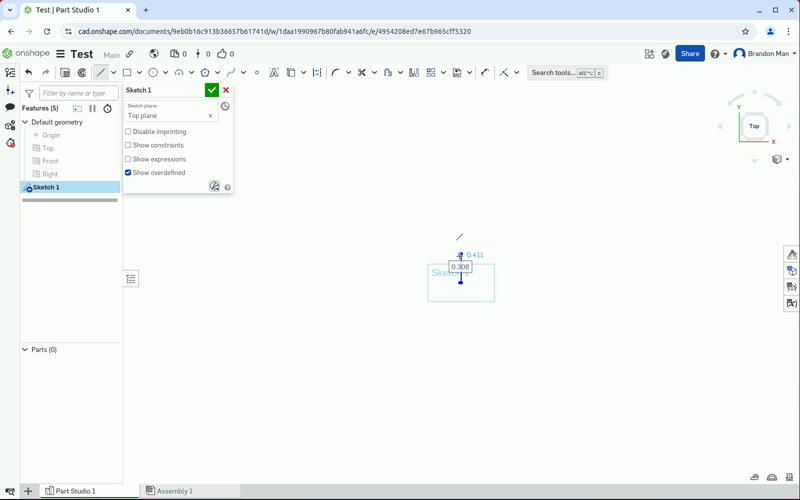
scroll(6)
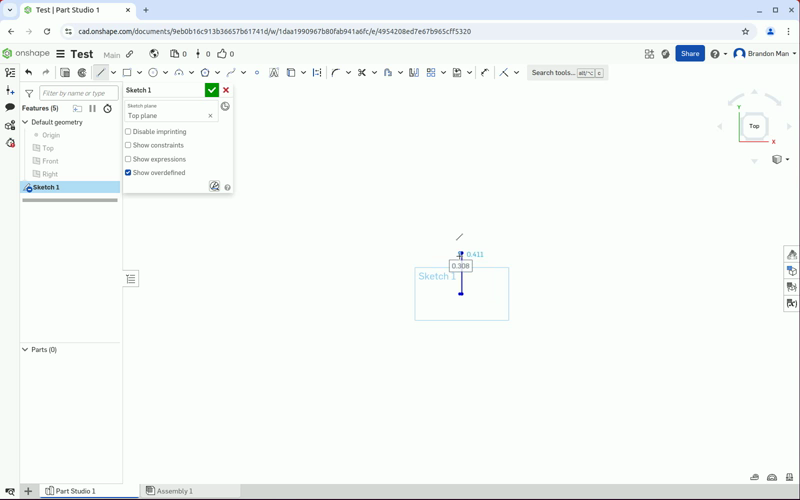
scroll(6)
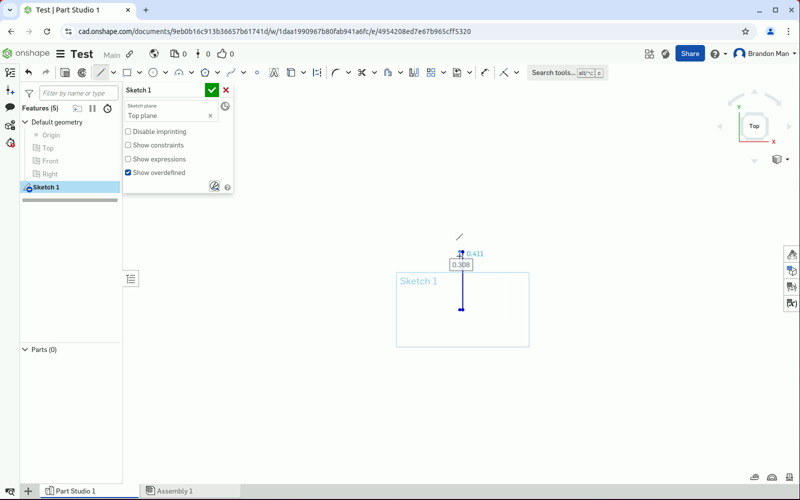
scroll(6)
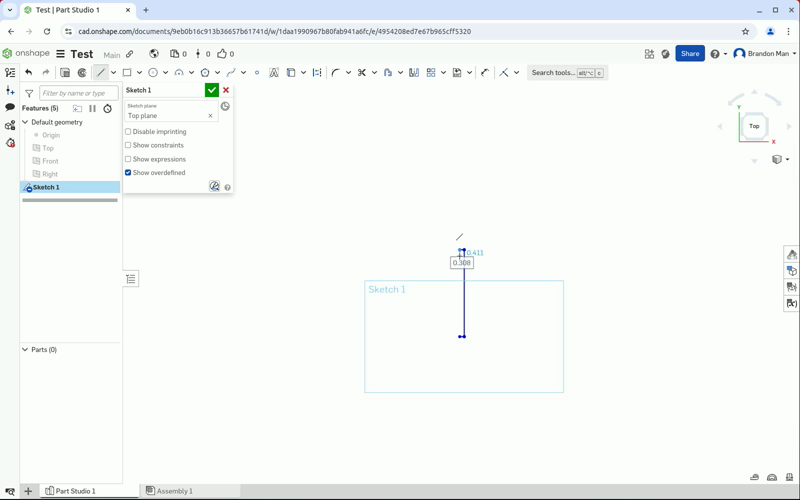
scroll(6)
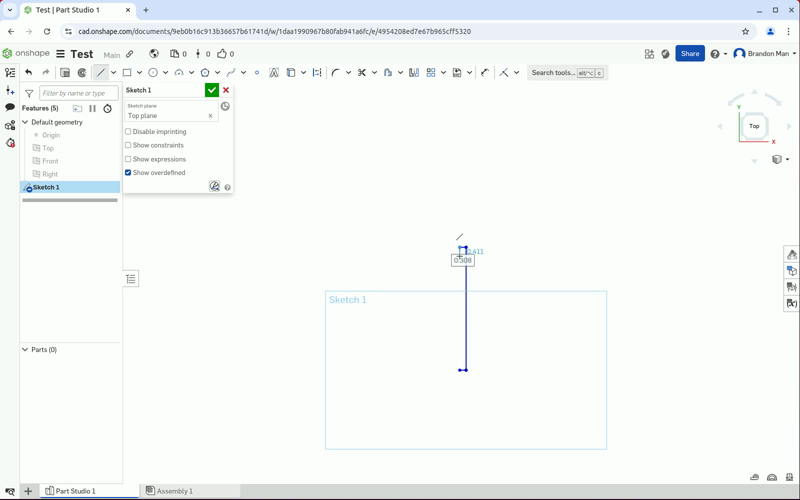
scroll(6)
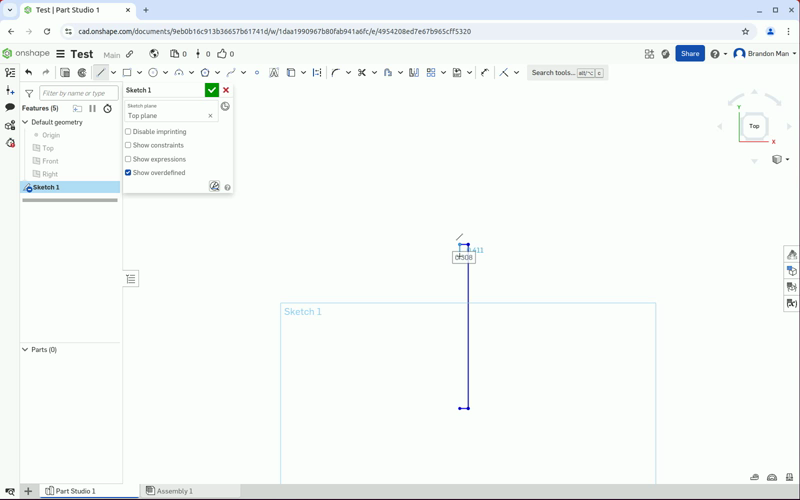
scroll(6)
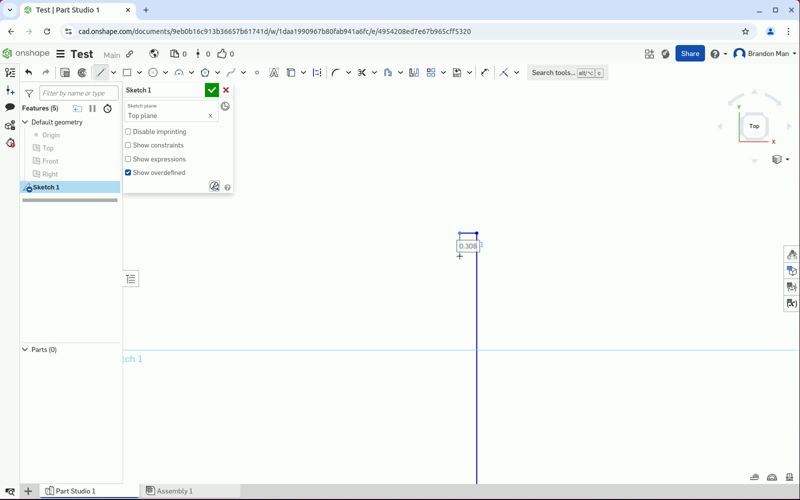
click(459, 255)
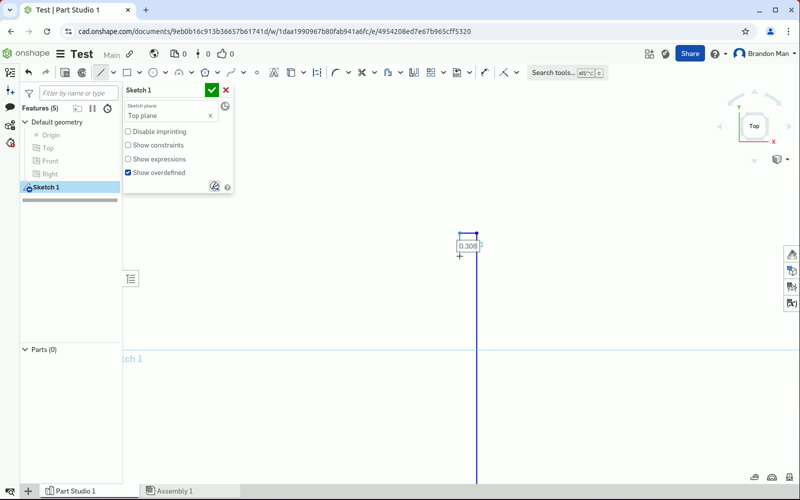
scroll(-6)
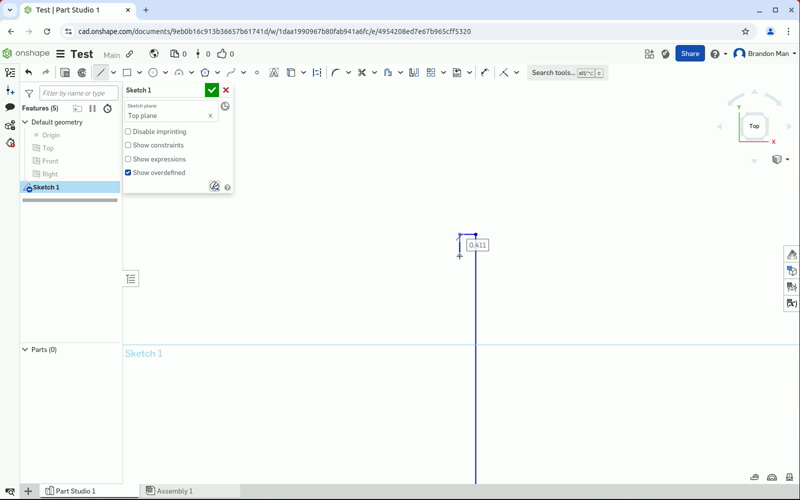
scroll(-6)
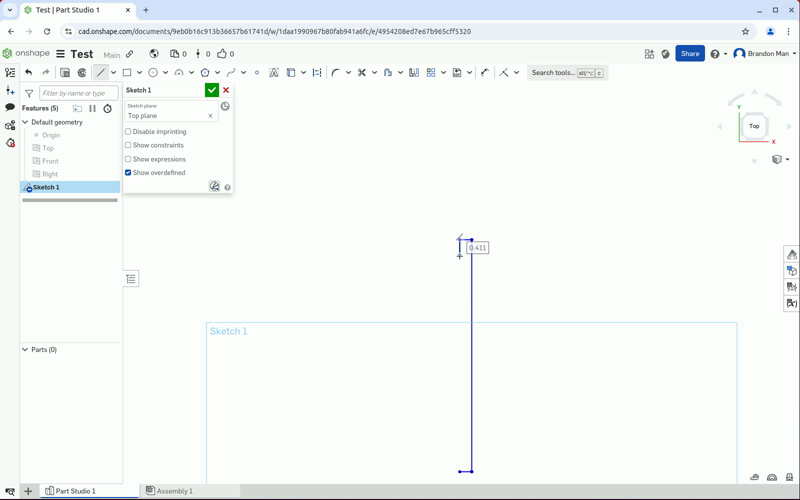
scroll(-6)
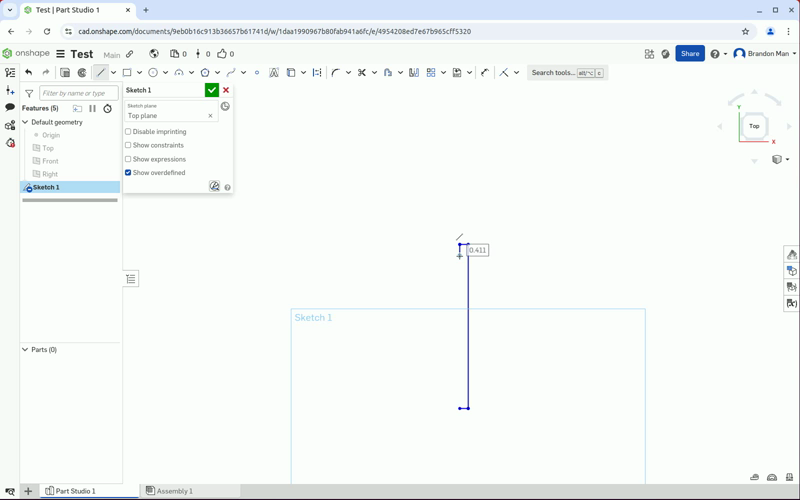
scroll(-6)
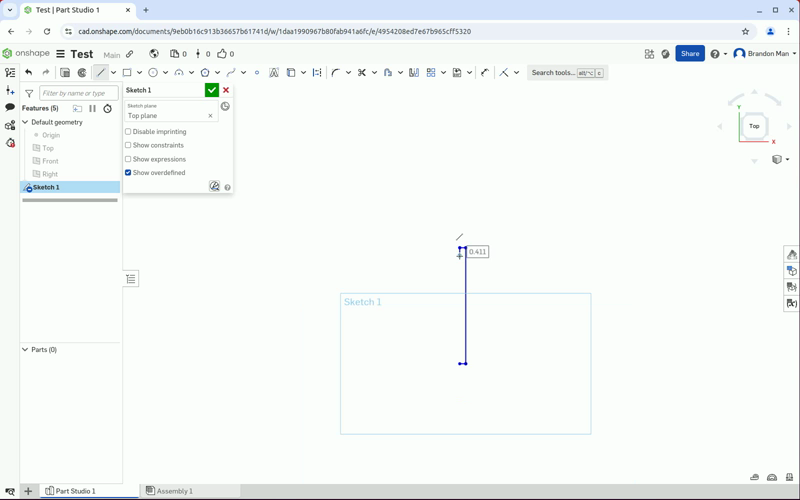
scroll(-6)
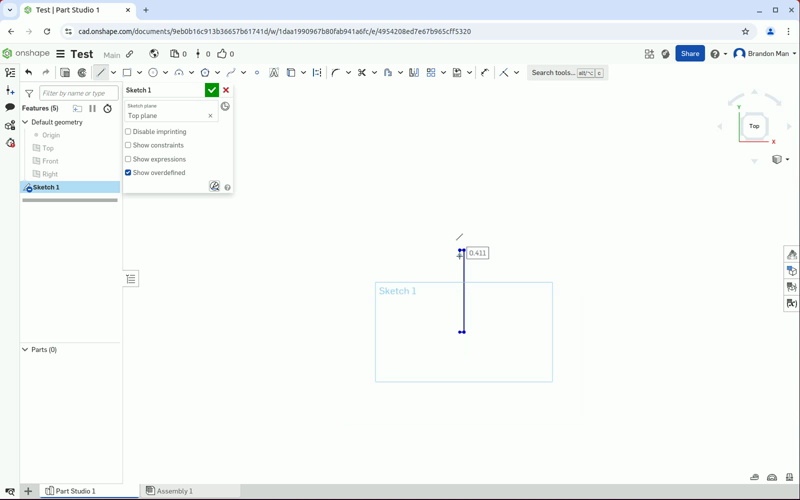
scroll(-6)
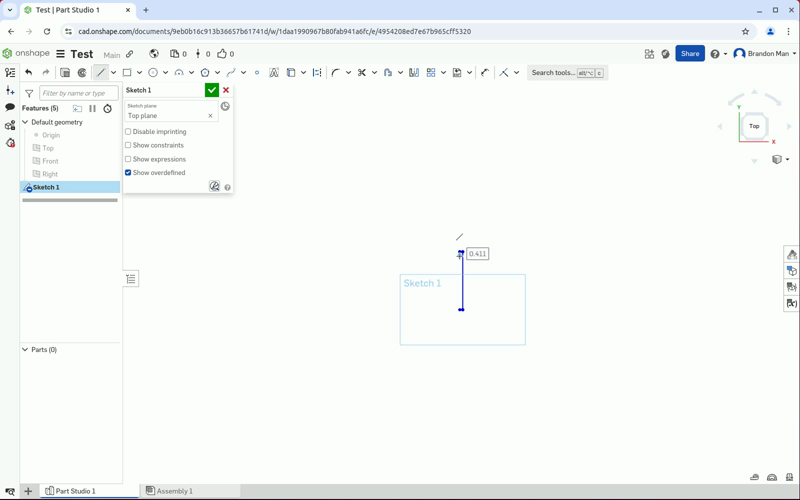
scroll(-6)
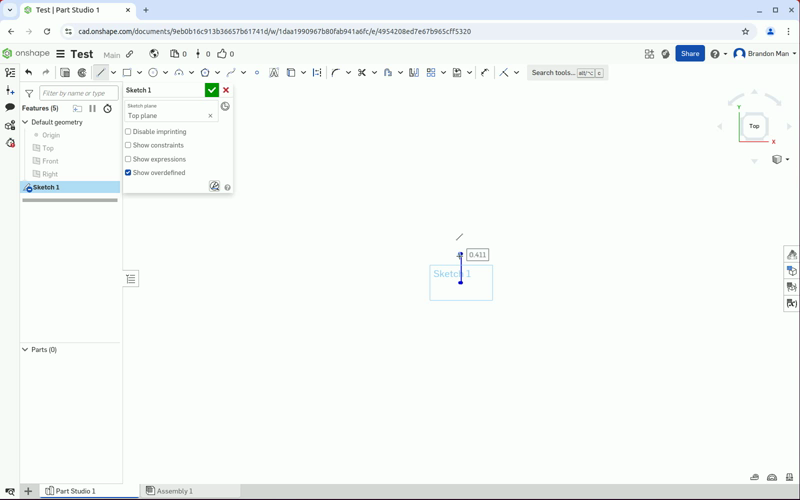
key_up(shift)
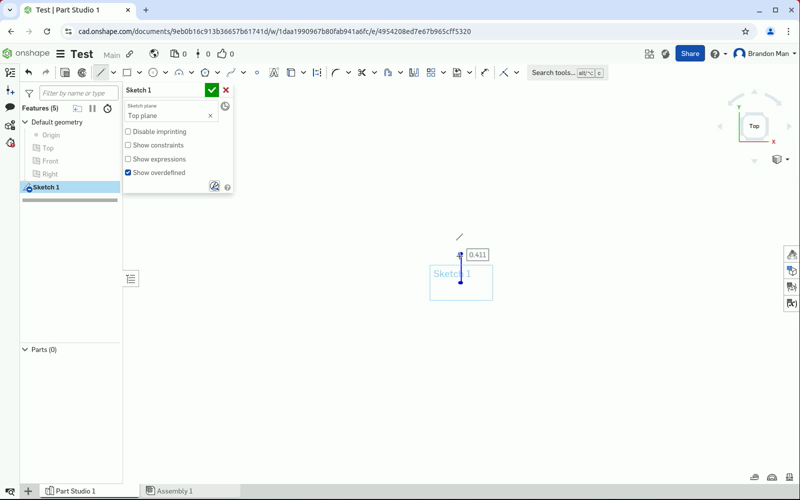
mouse_move(489, 255)
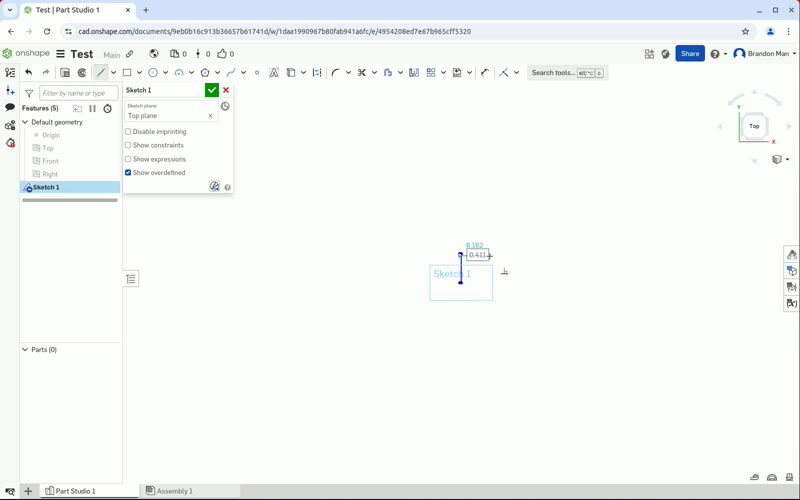
key_down(shift)
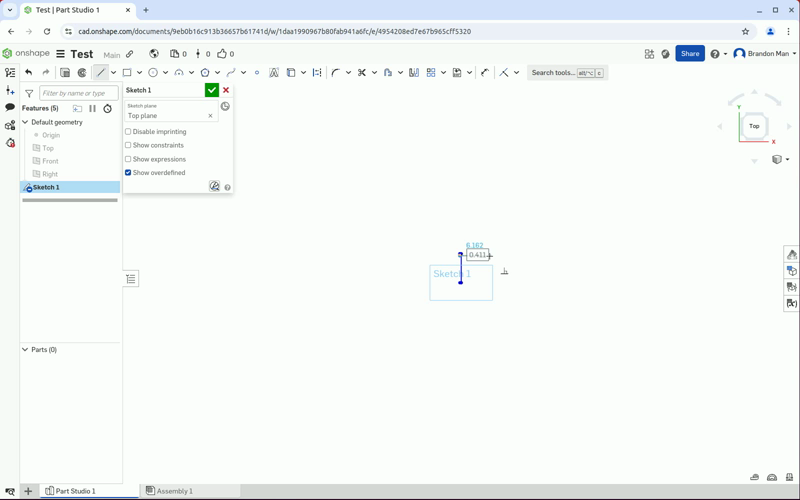
mouse_move(459, 282)
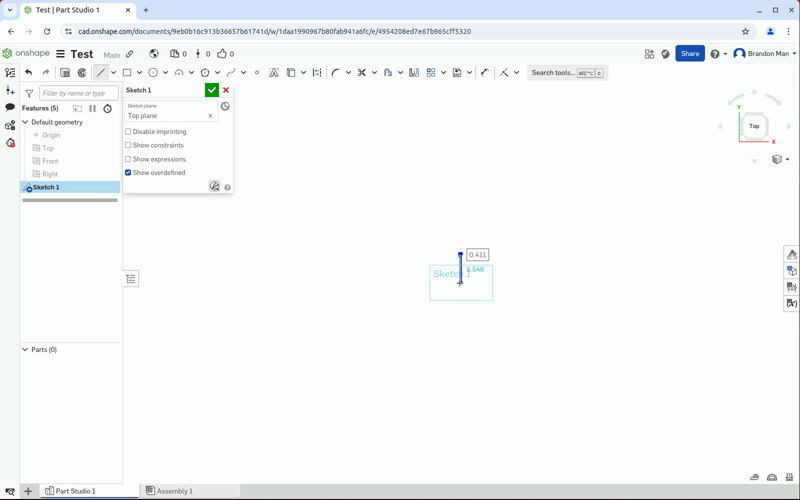
scroll(6)
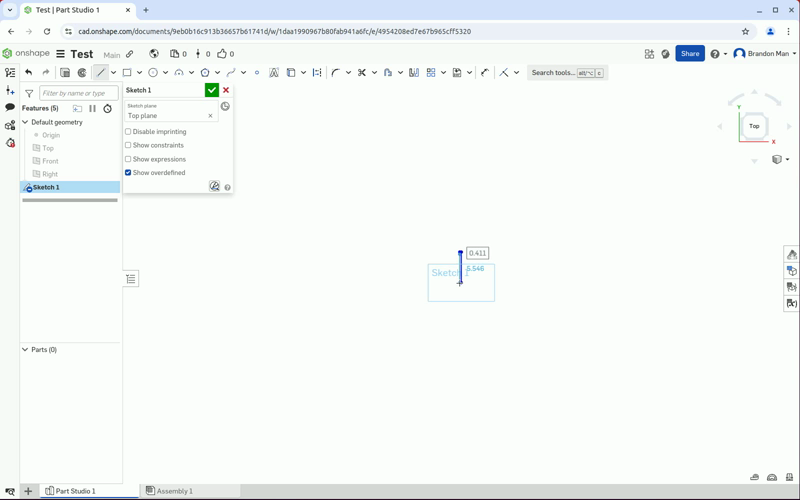
scroll(6)
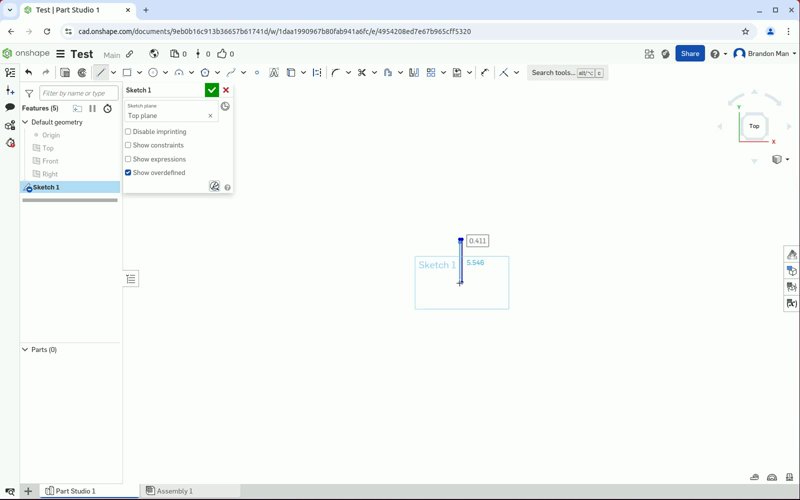
scroll(6)
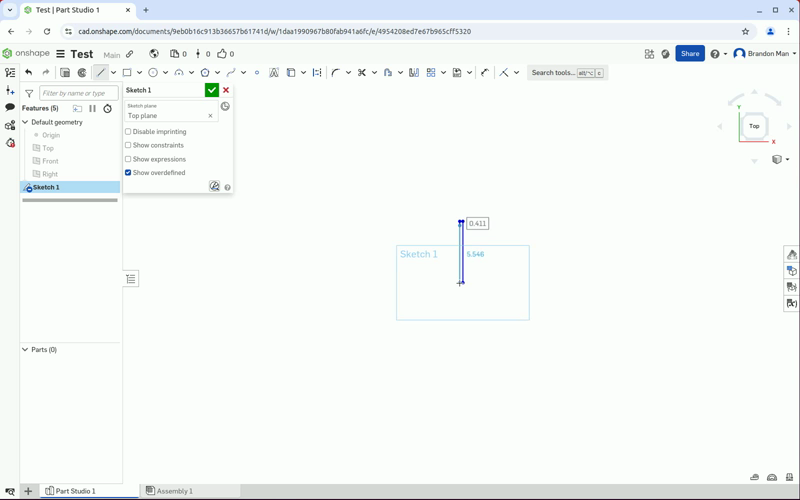
scroll(6)
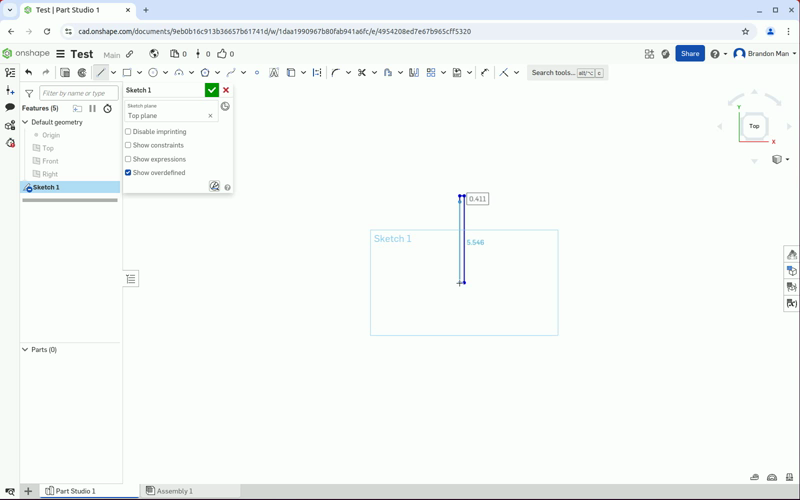
scroll(6)
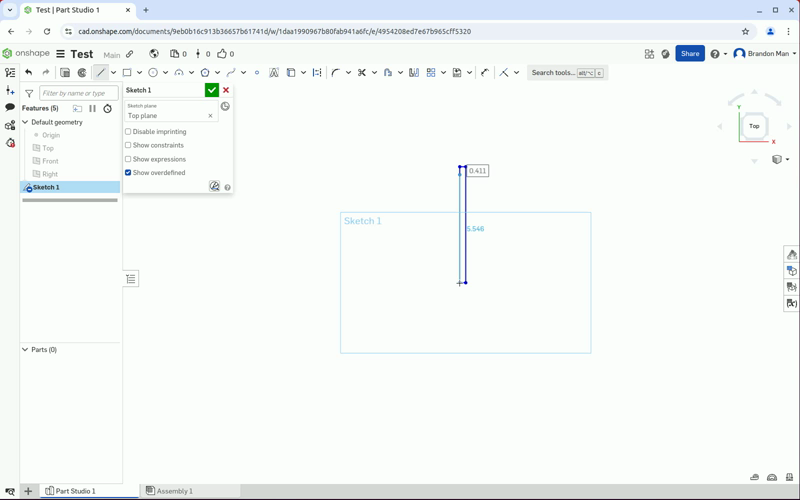
scroll(6)
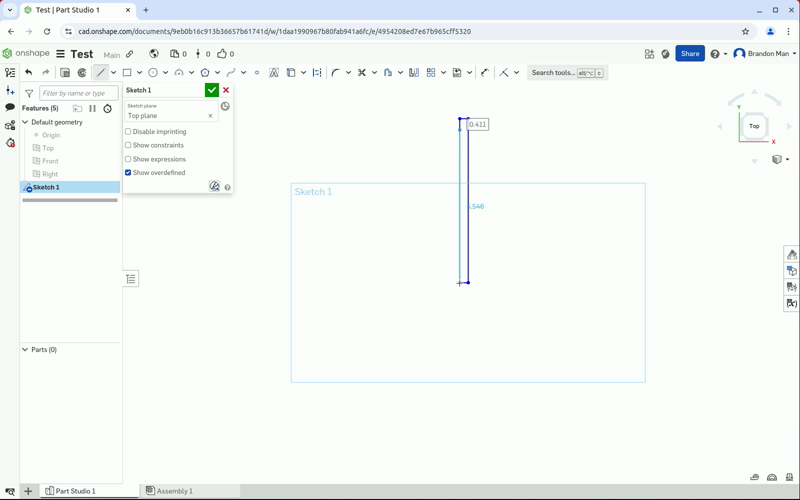
scroll(6)
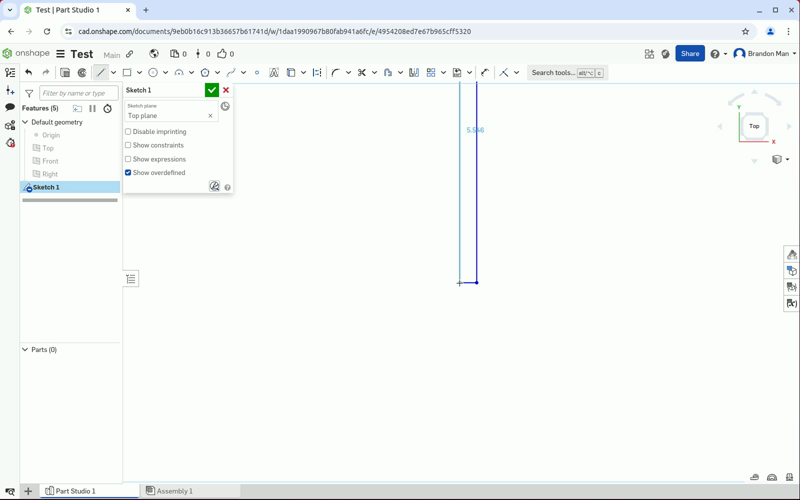
key_up(shift)
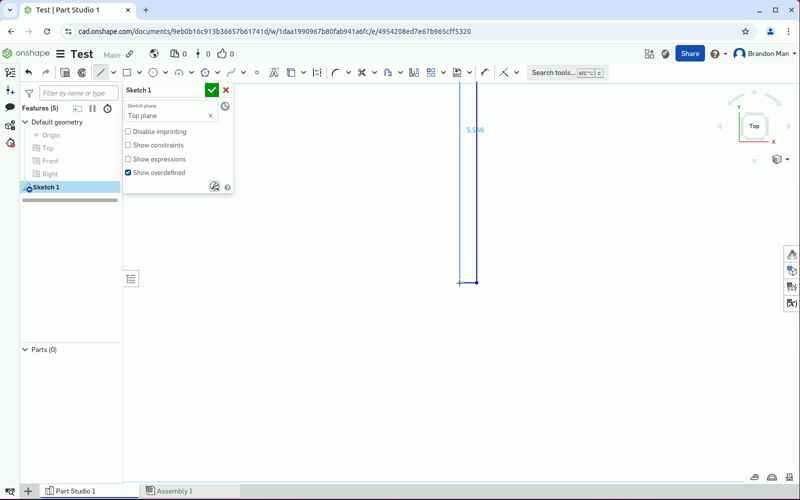
click(459, 282)
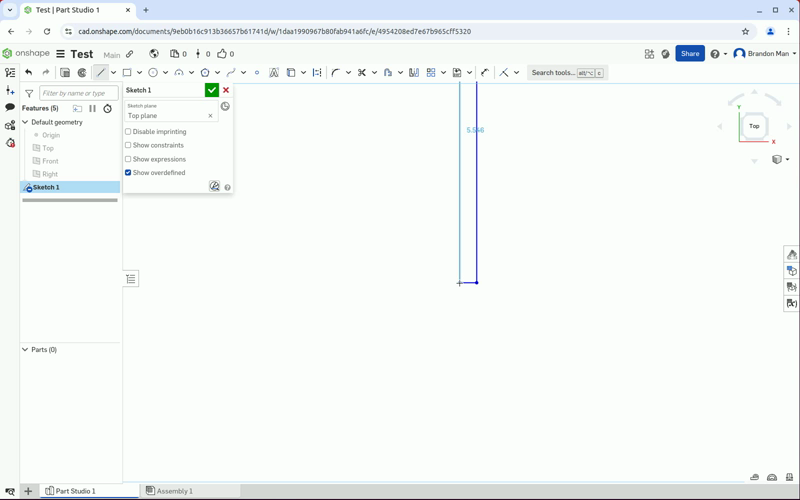
scroll(-6)
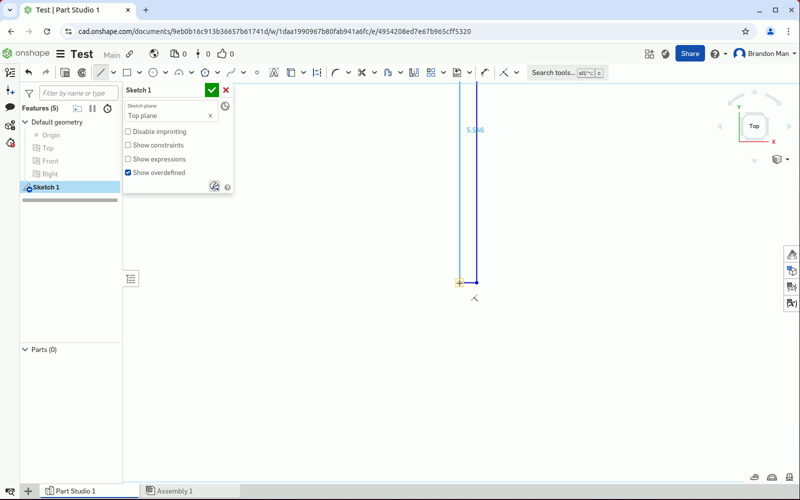
scroll(-6)
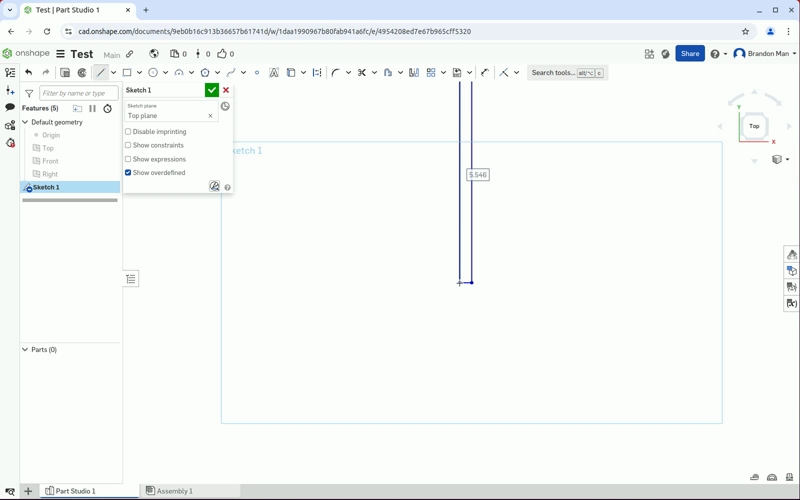
scroll(-6)
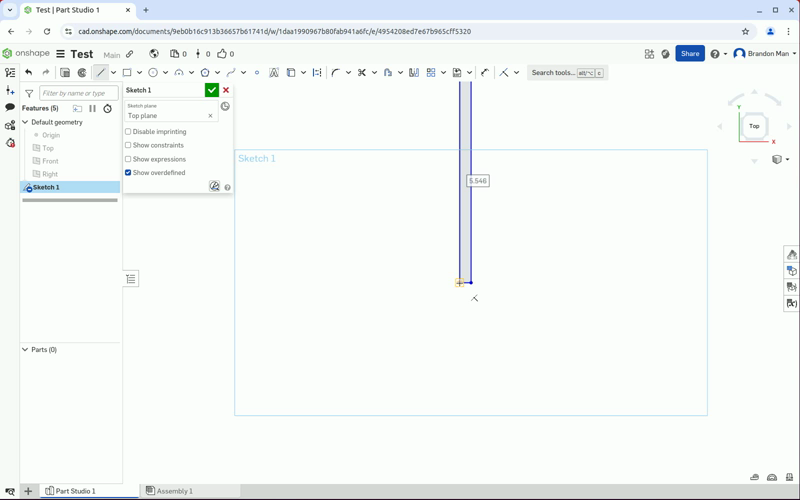
scroll(-6)
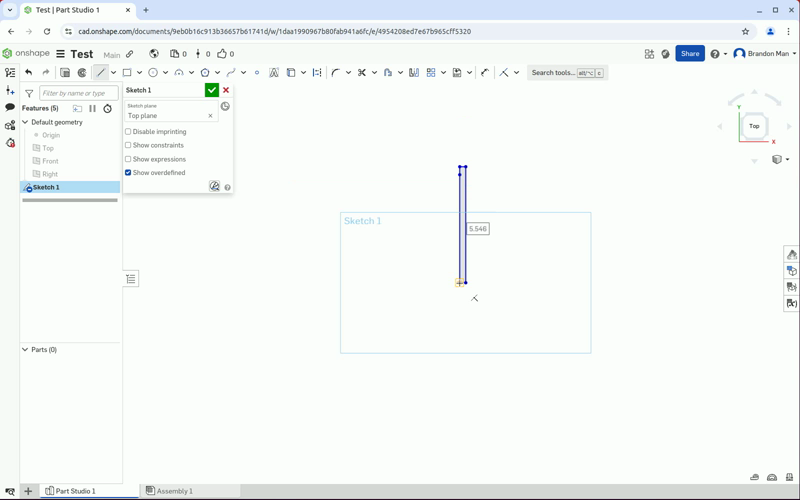
scroll(-6)
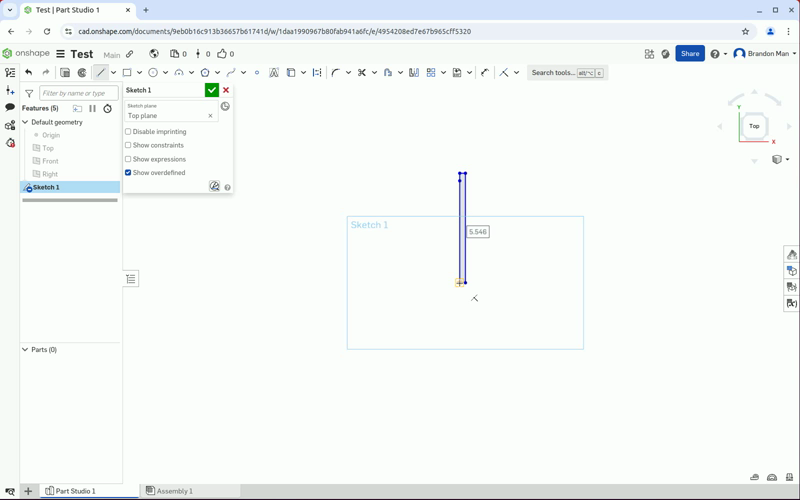
scroll(-6)
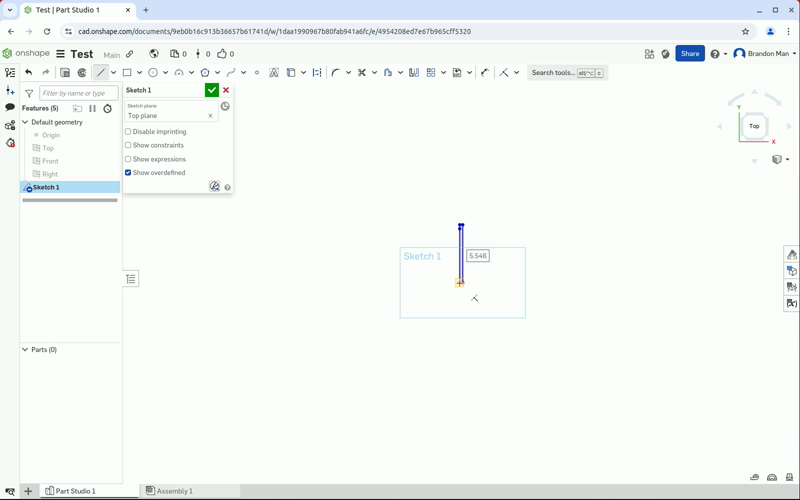
scroll(-6)
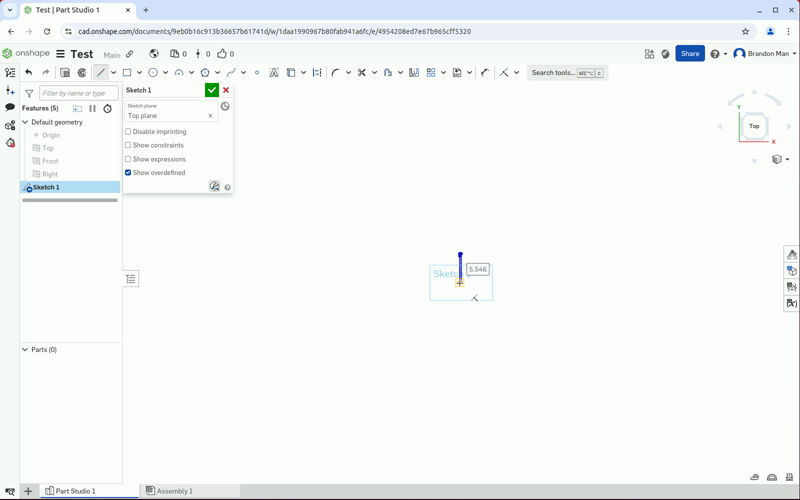
key(esc)
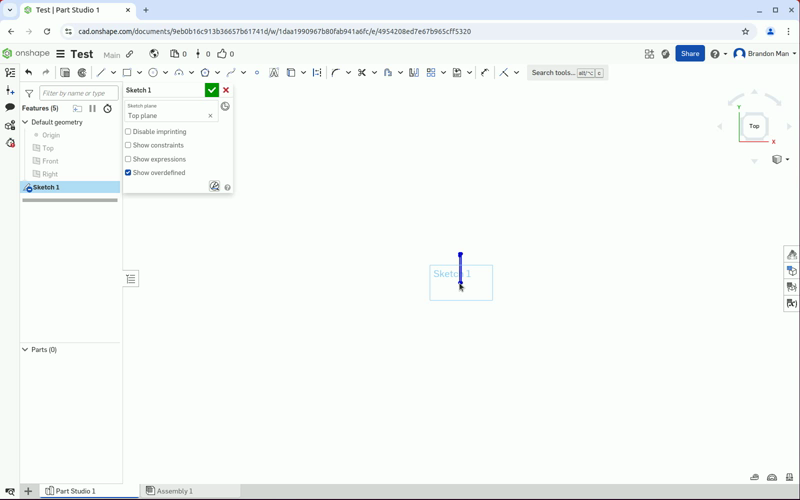
mouse_move(461, 260)
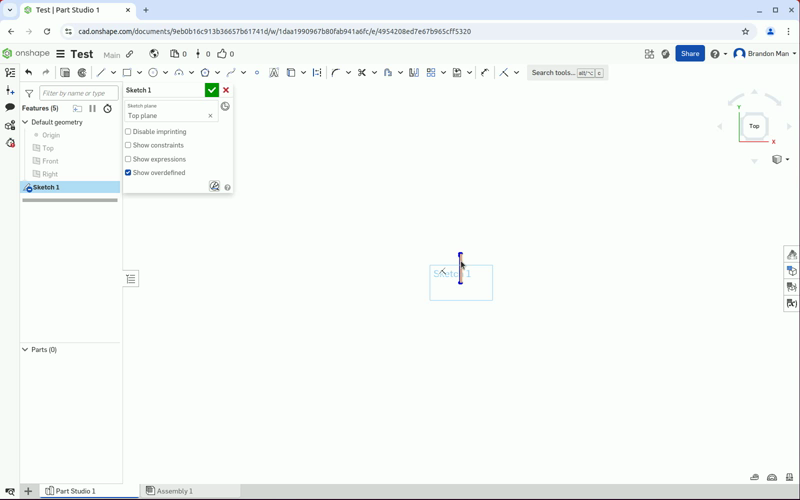
scroll(6)
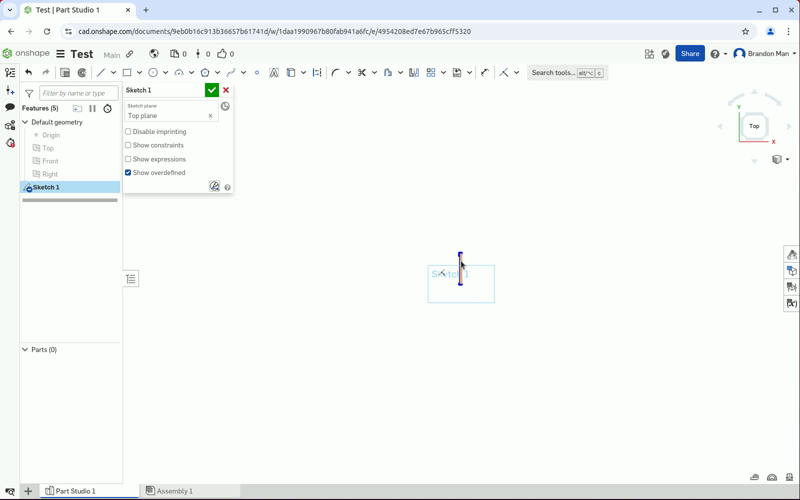
scroll(6)
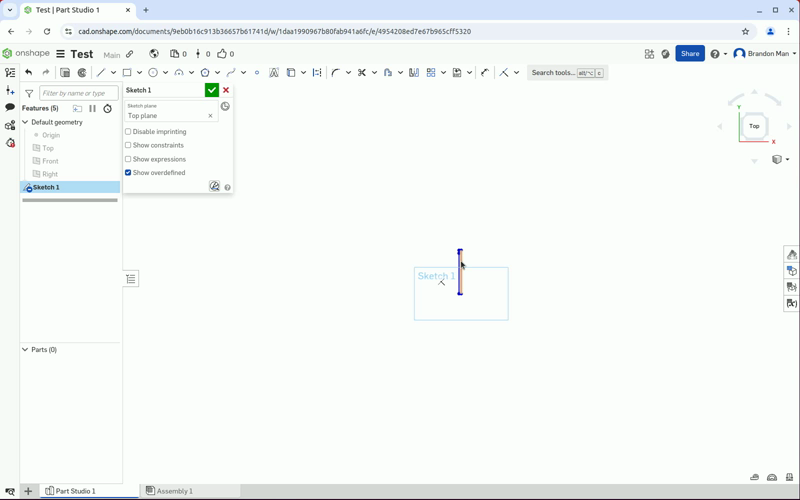
scroll(6)
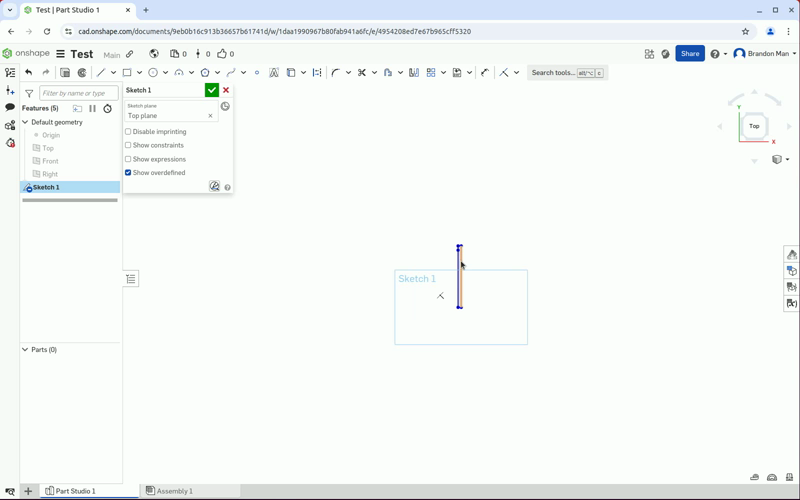
scroll(6)
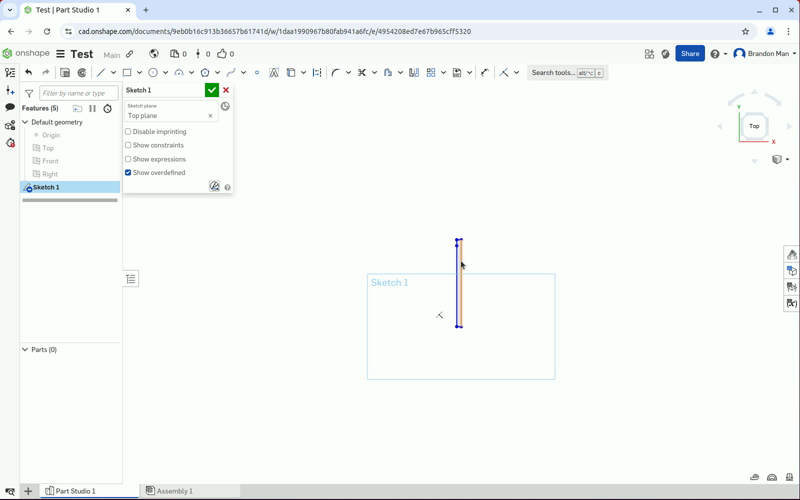
scroll(6)
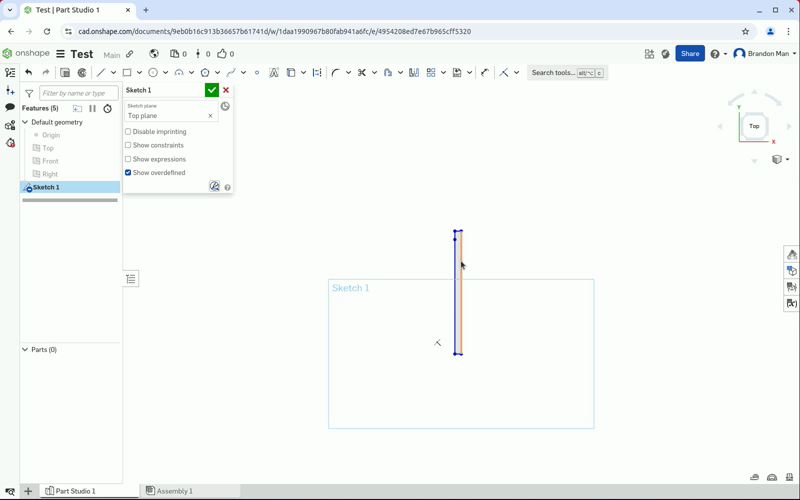
scroll(6)
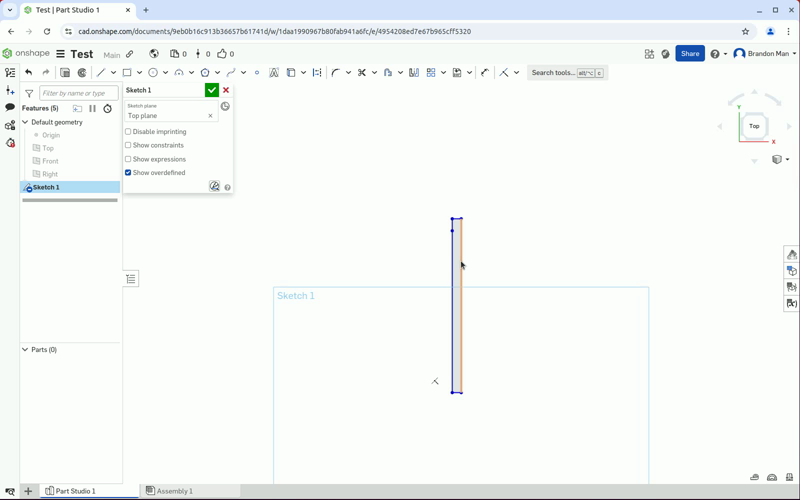
scroll(6)
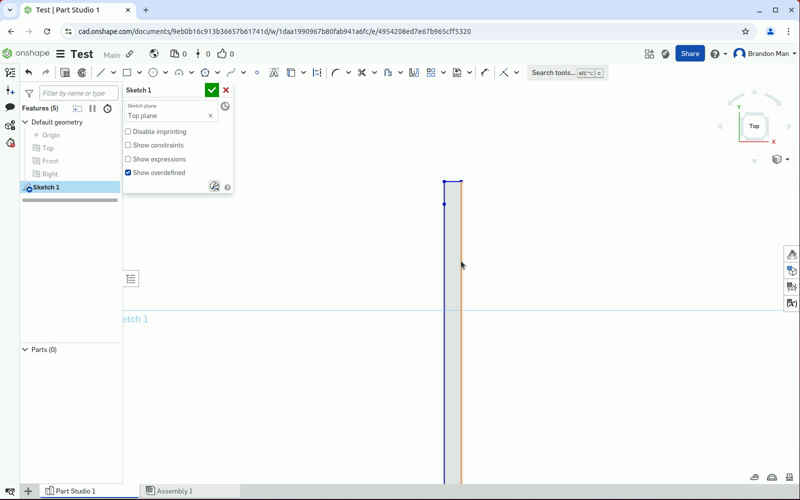
click(461, 260)
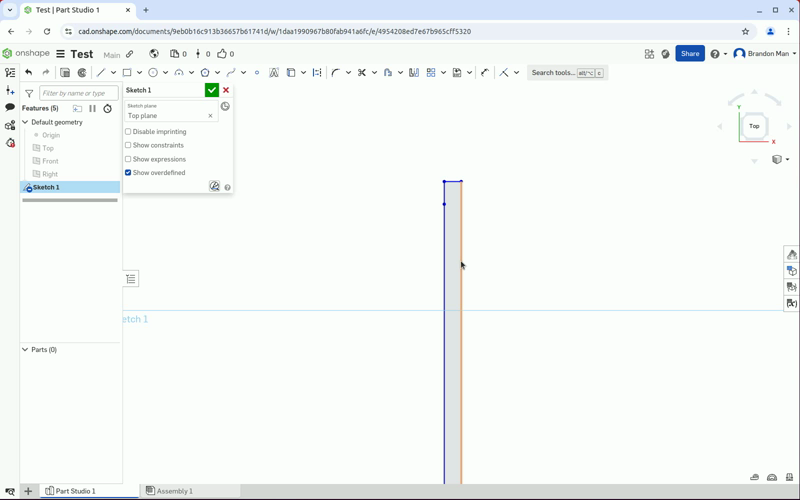
scroll(-6)
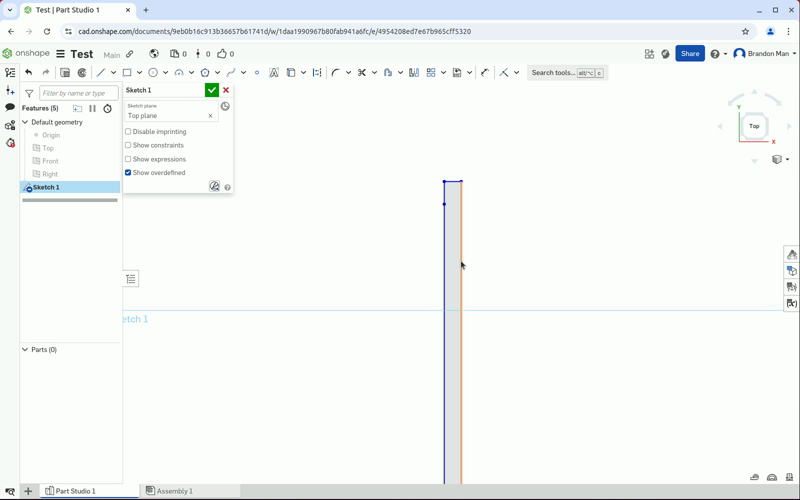
scroll(-6)
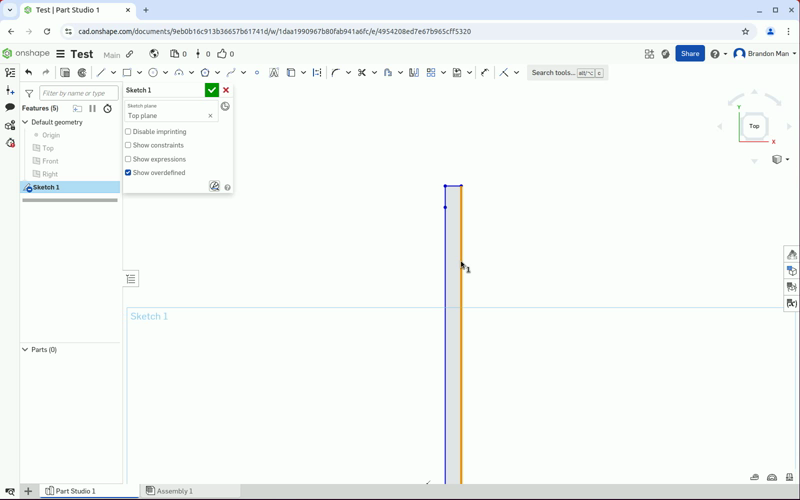
scroll(-6)
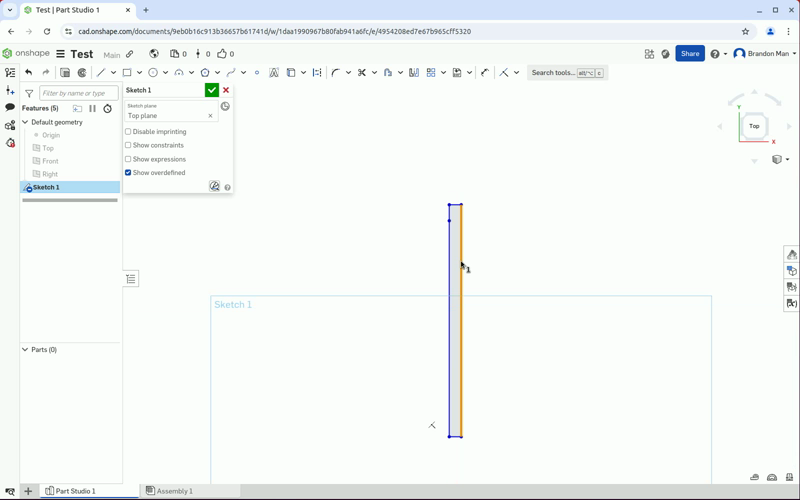
scroll(-6)
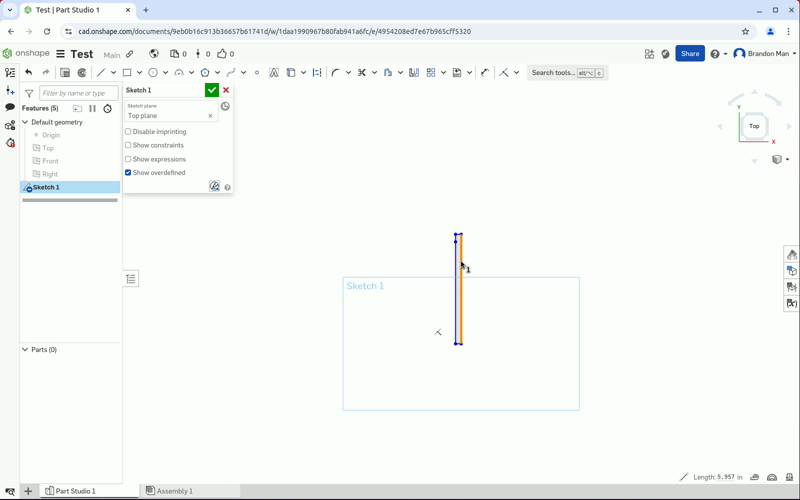
scroll(-6)
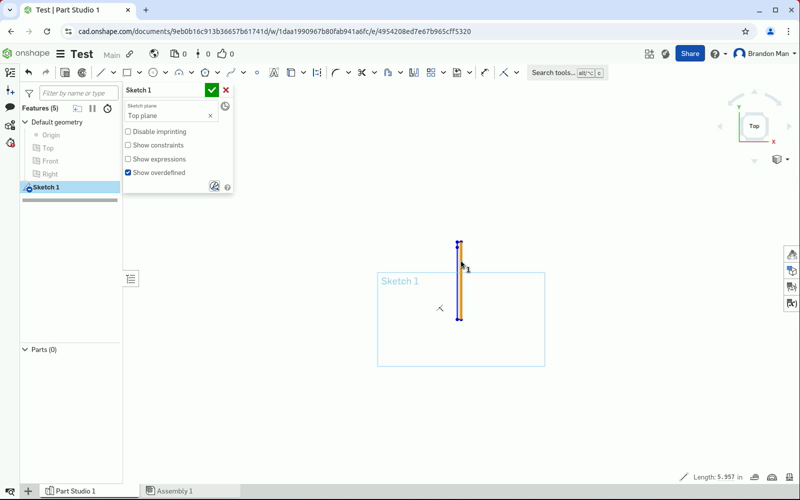
scroll(-6)
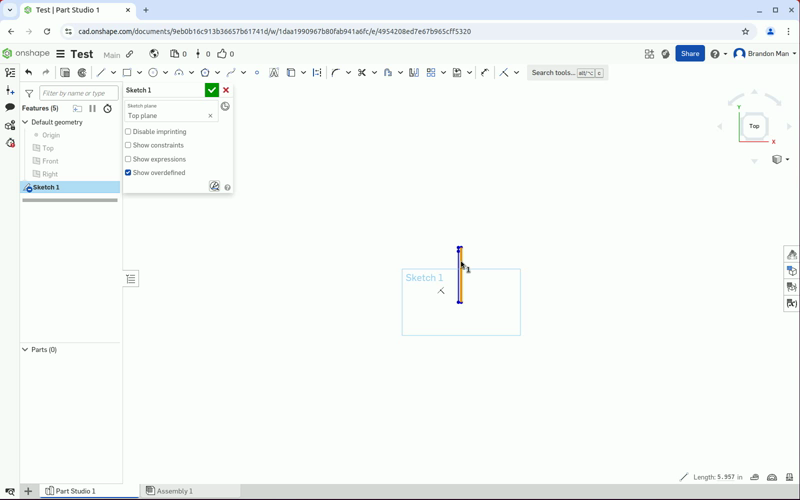
scroll(-6)
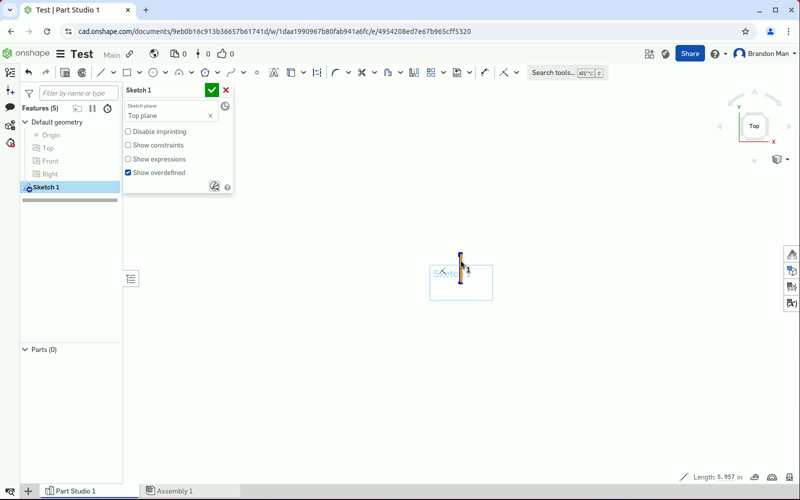
mouse_move(73, 352)
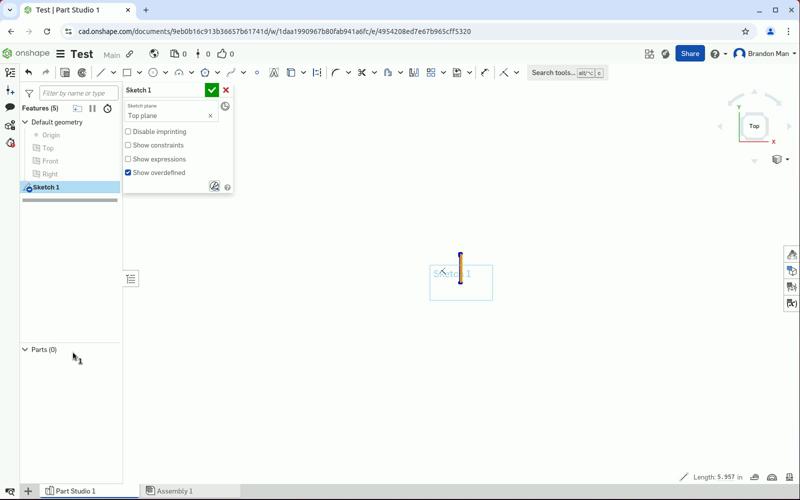
key(shift+y)
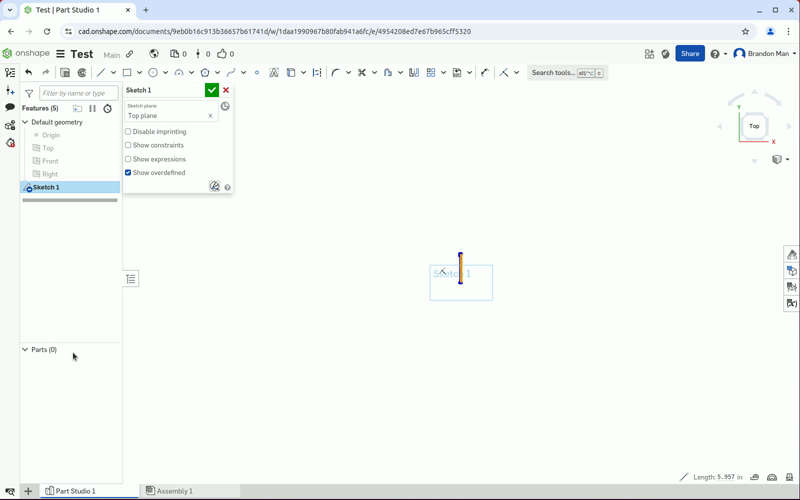
key(shift+e)
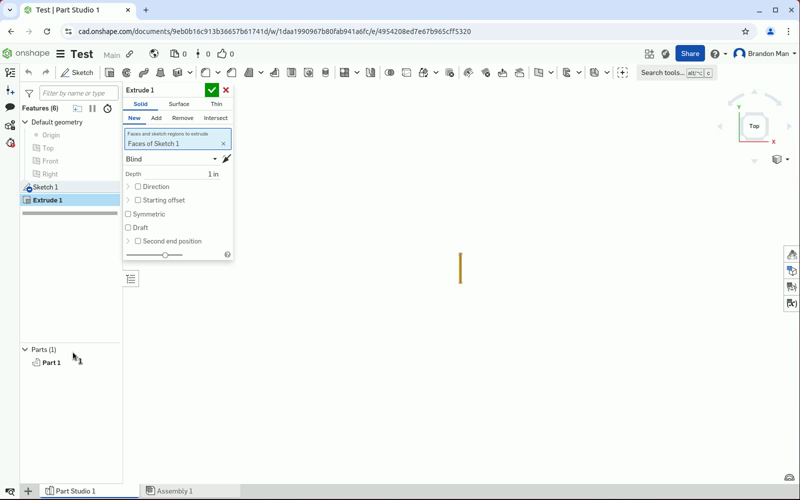
mouse_move(143, 106)
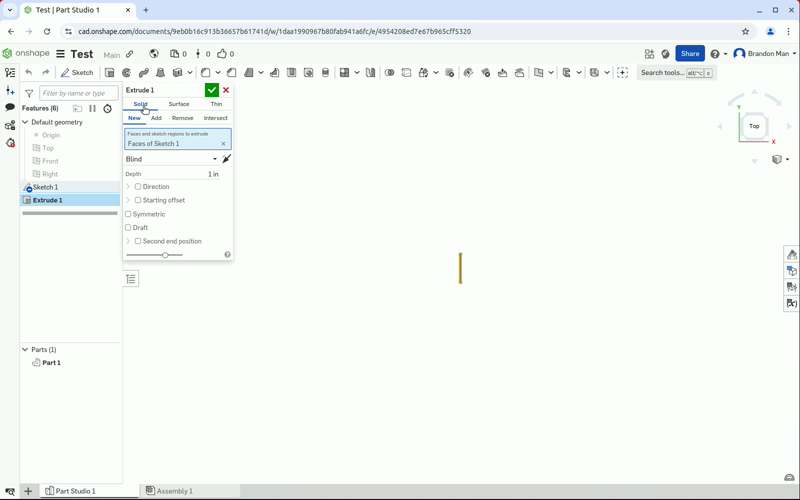
click(143, 106)
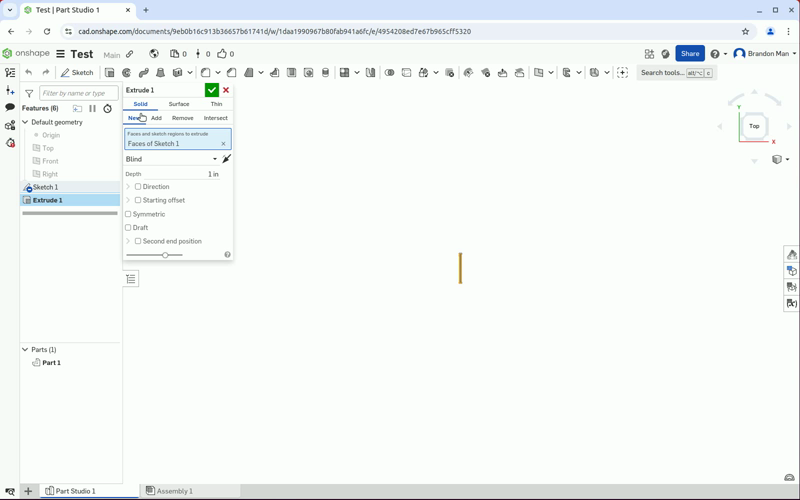
mouse_move(137, 120)
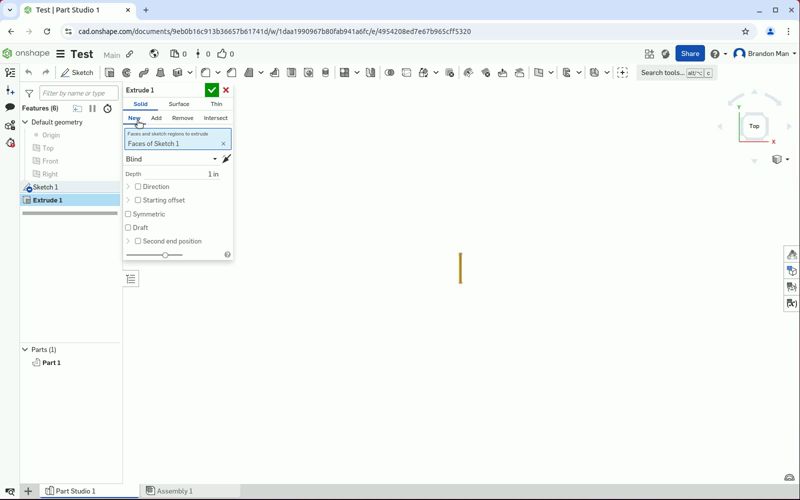
click(137, 120)
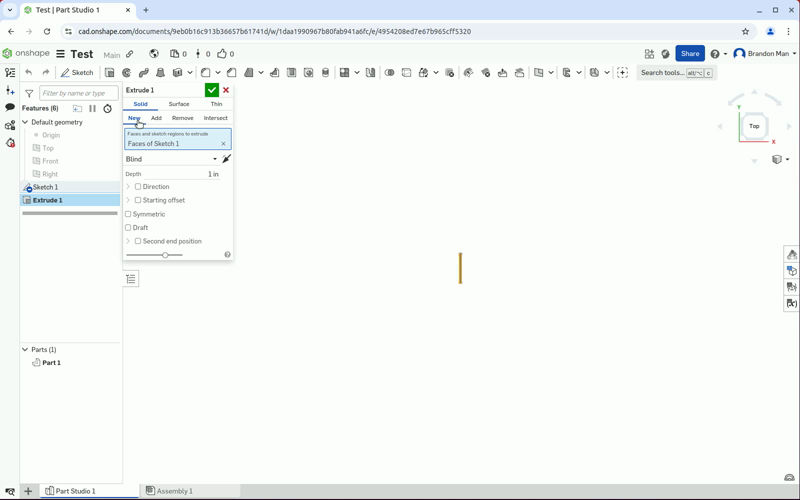
key(tab, 4)
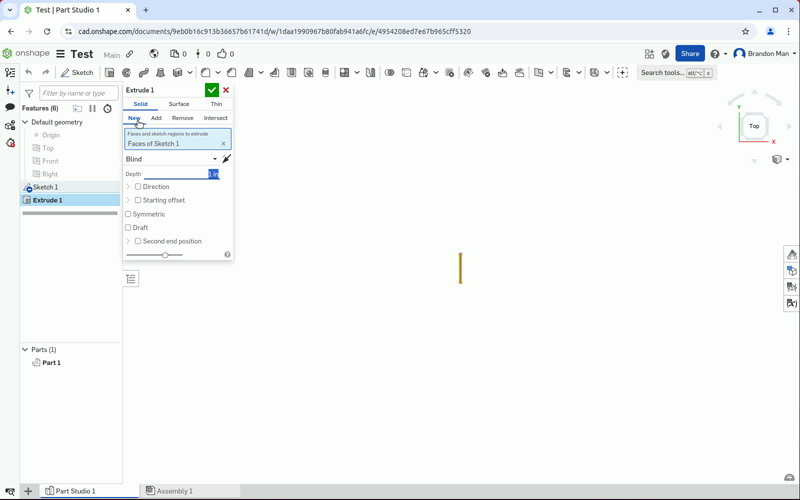
text(23.108)
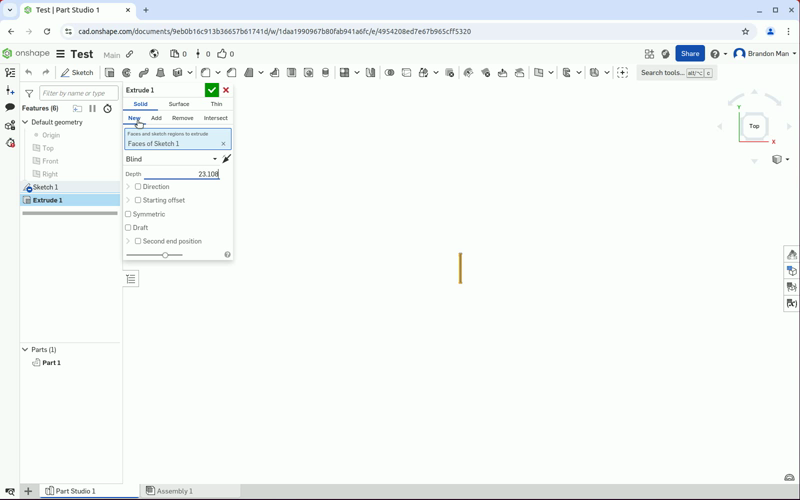
key(enter)
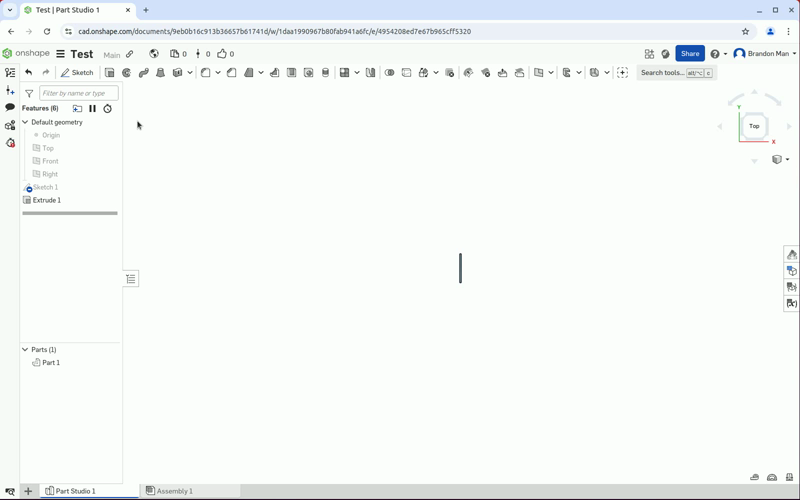
key(shift+h)
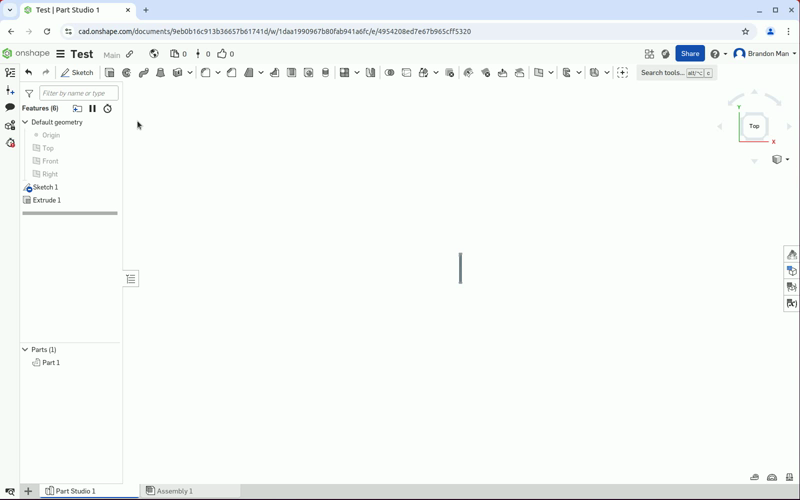
key(shift+h)
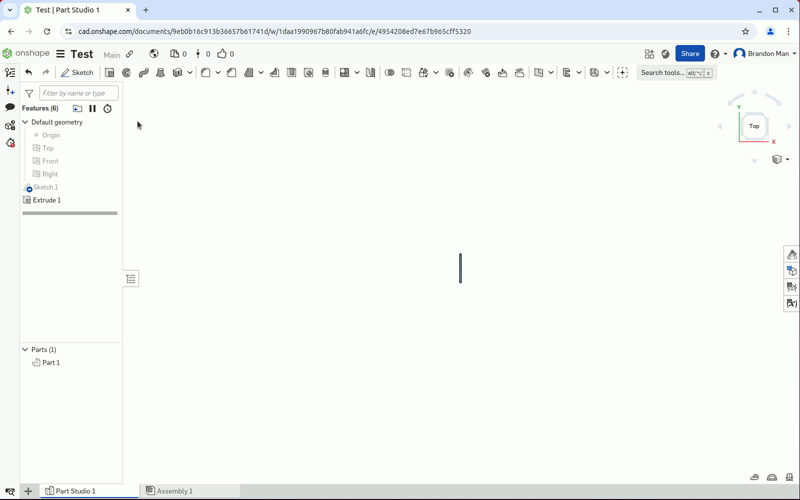
mouse_move(73, 189)
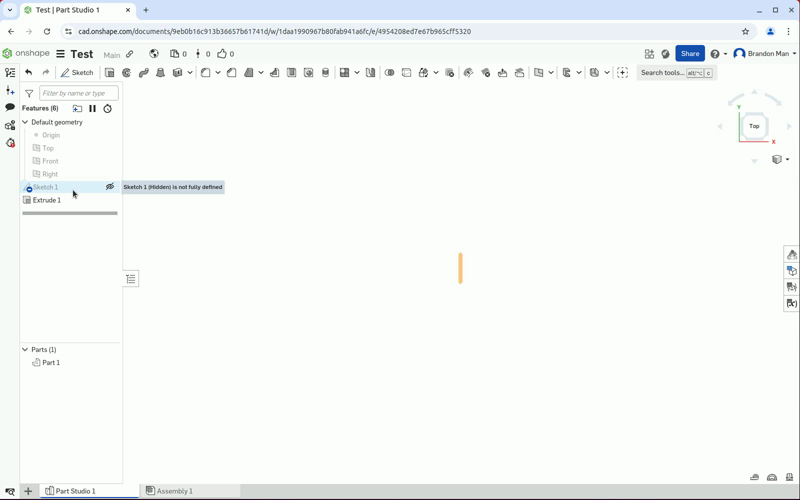
click(73, 189)
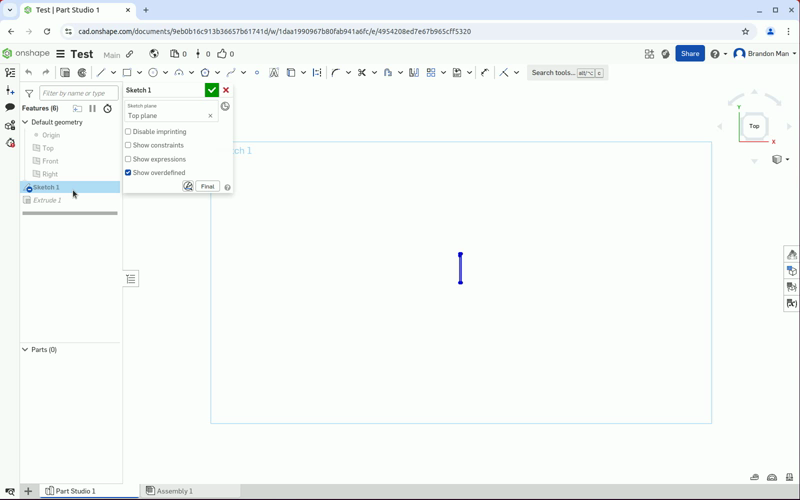
mouse_move(229, 92)
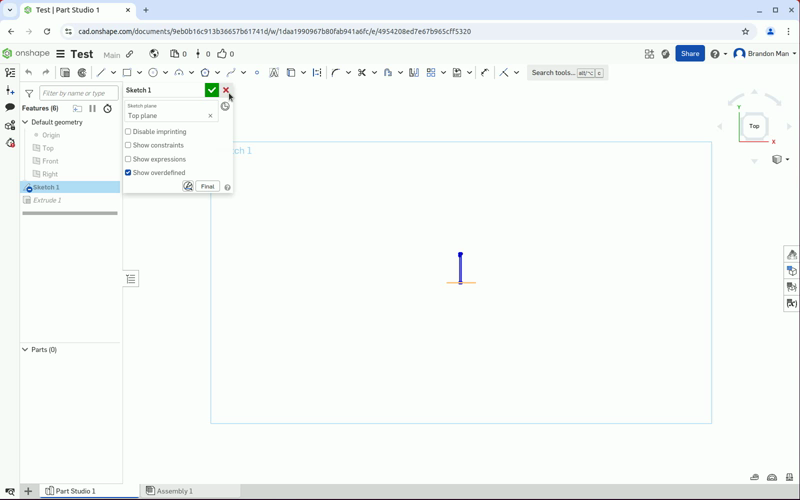
click(229, 92)
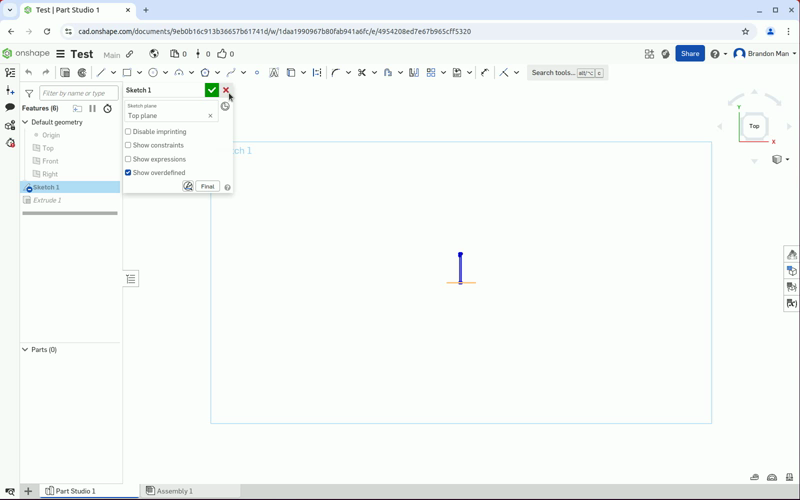
key(shift+s)
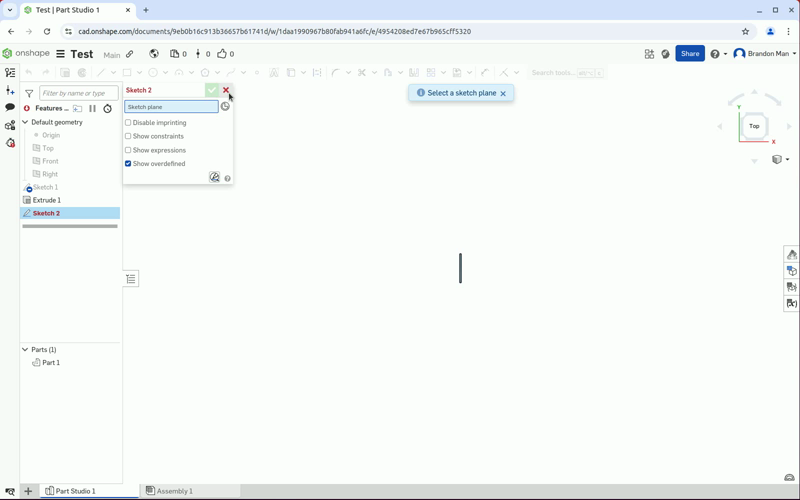
mouse_move(73, 150)
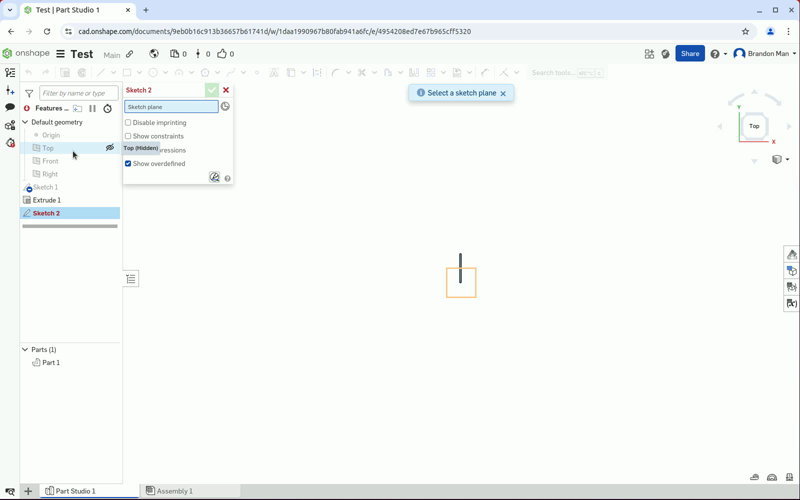
click(73, 150)
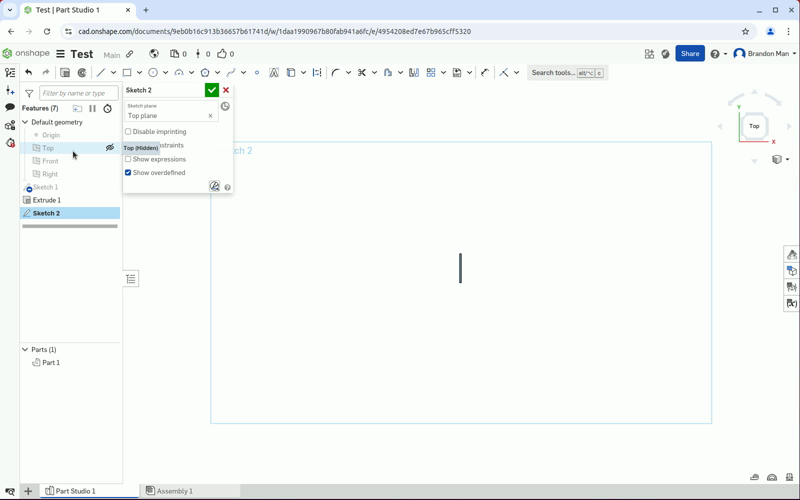
mouse_move(73, 352)
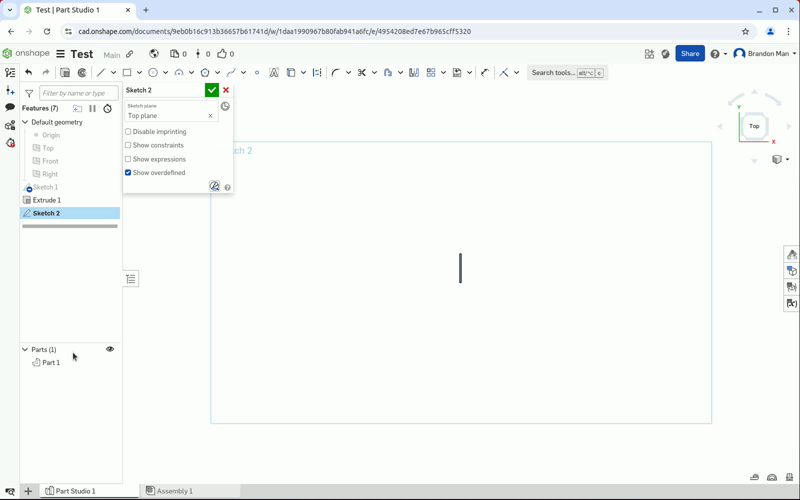
key(y)
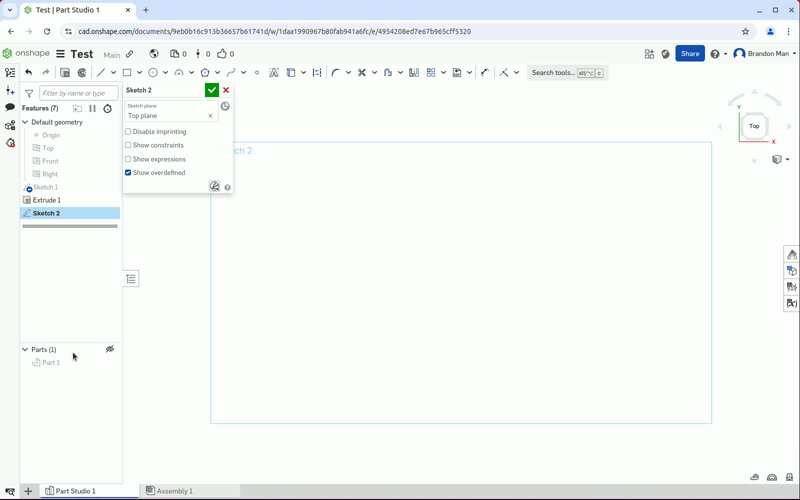
key(l)
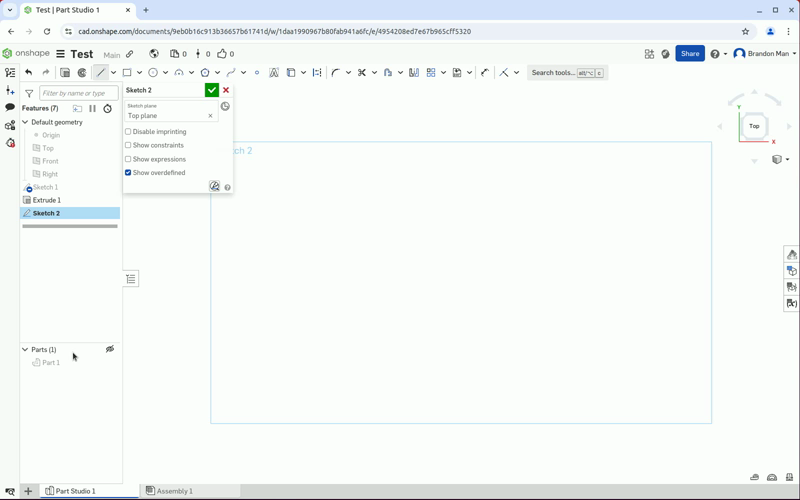
key_down(shift)
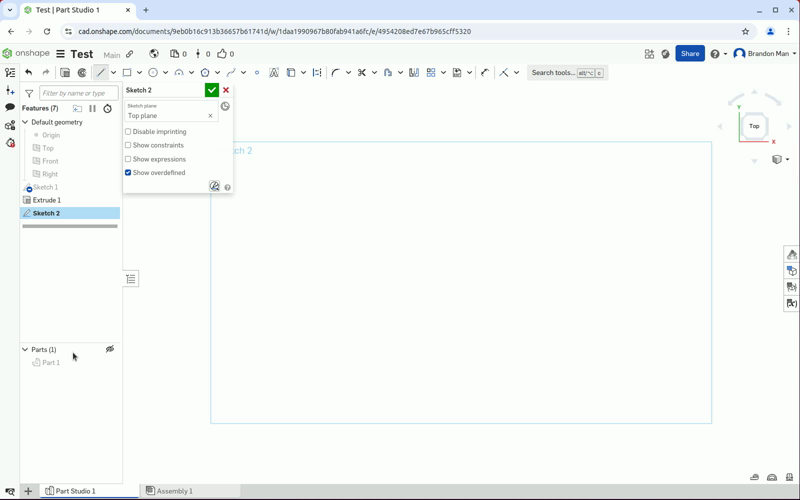
mouse_move(433, 255)
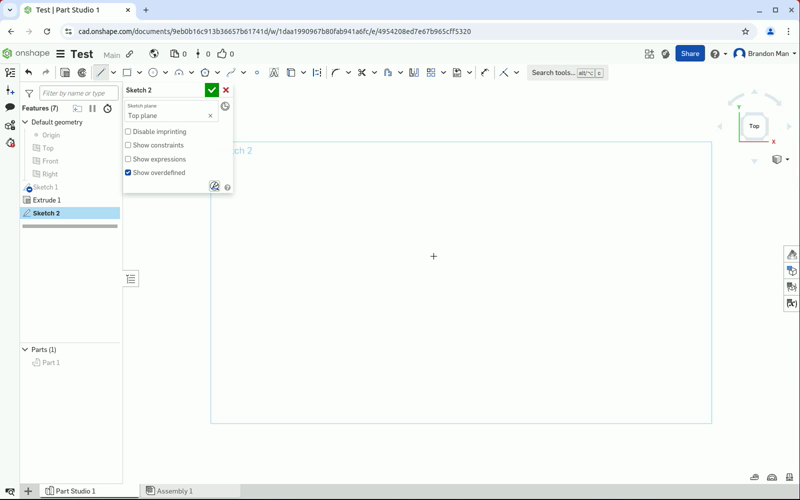
click(433, 255)
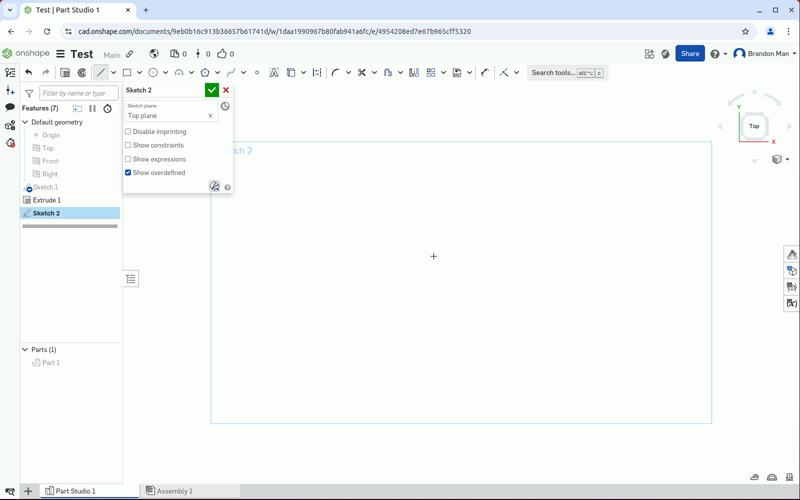
key_up(shift)
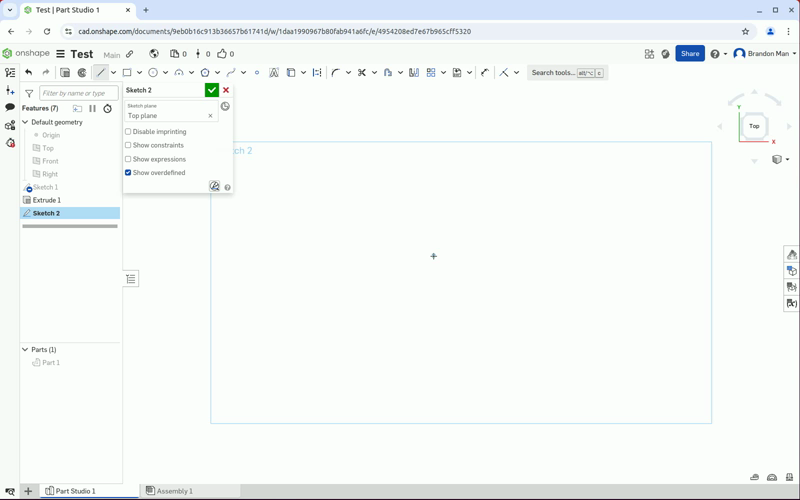
key_down(shift)
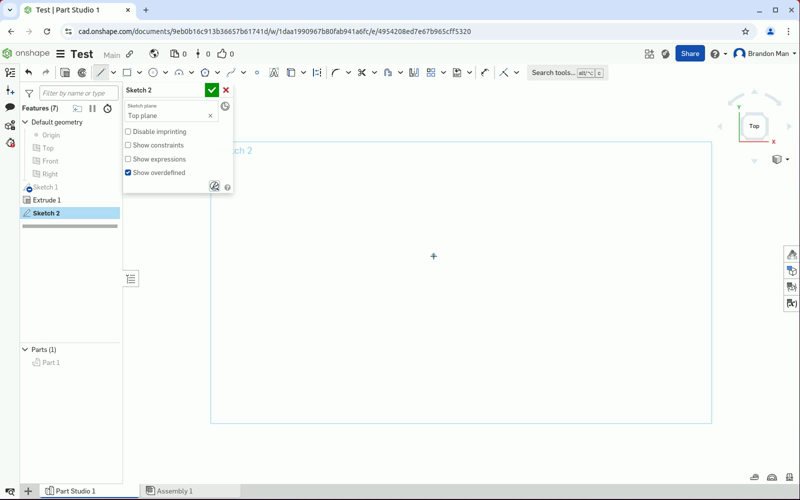
mouse_move(463, 255)
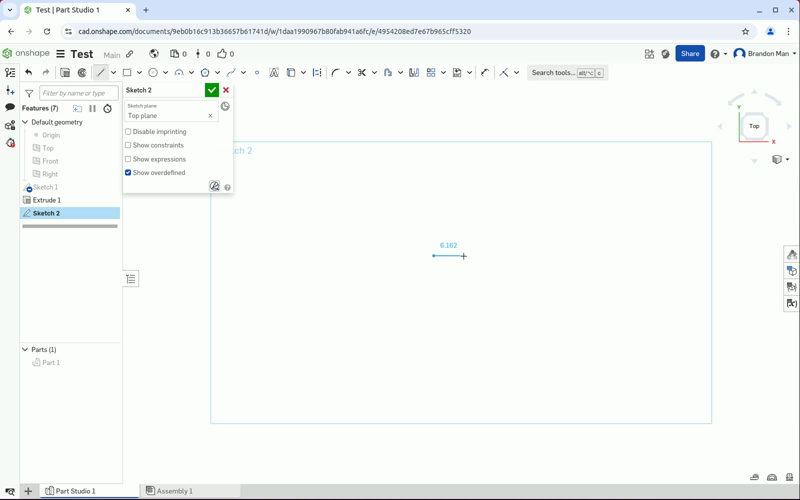
mouse_move(459, 255)
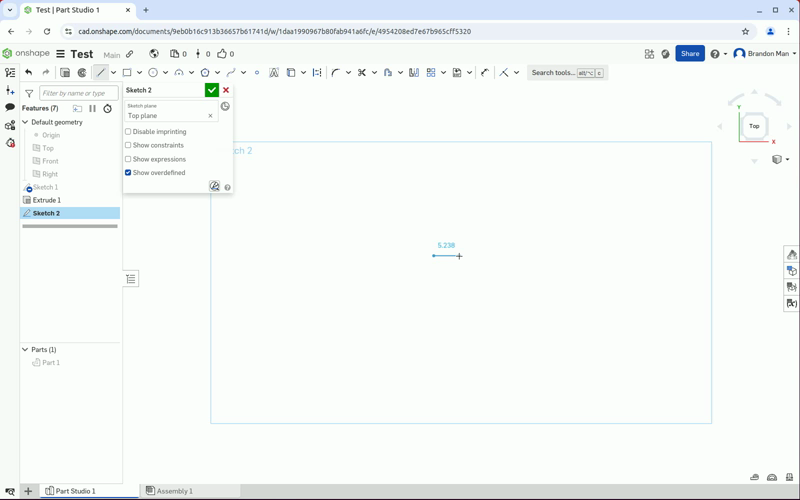
click(459, 255)
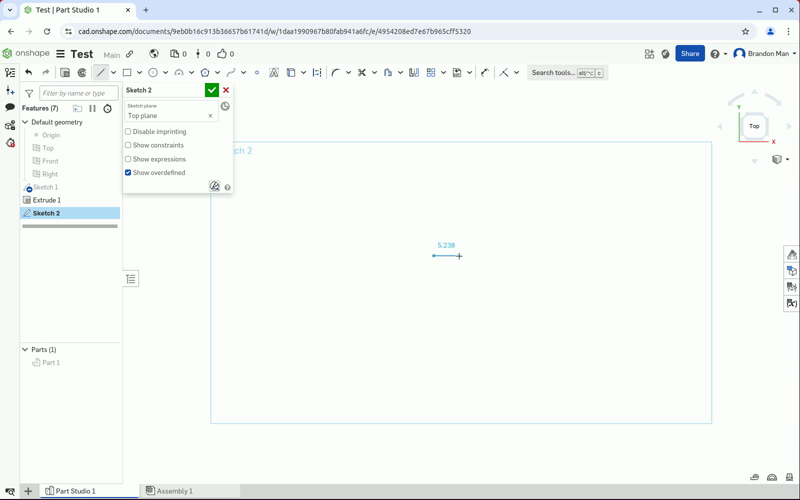
key_up(shift)
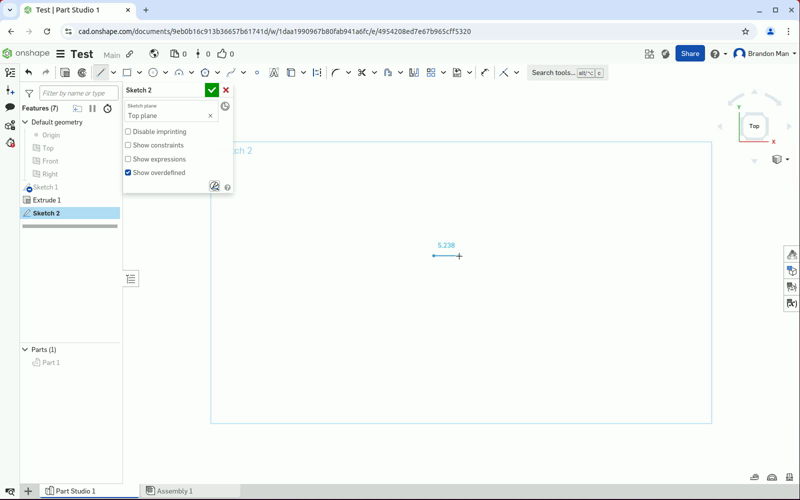
key_down(shift)
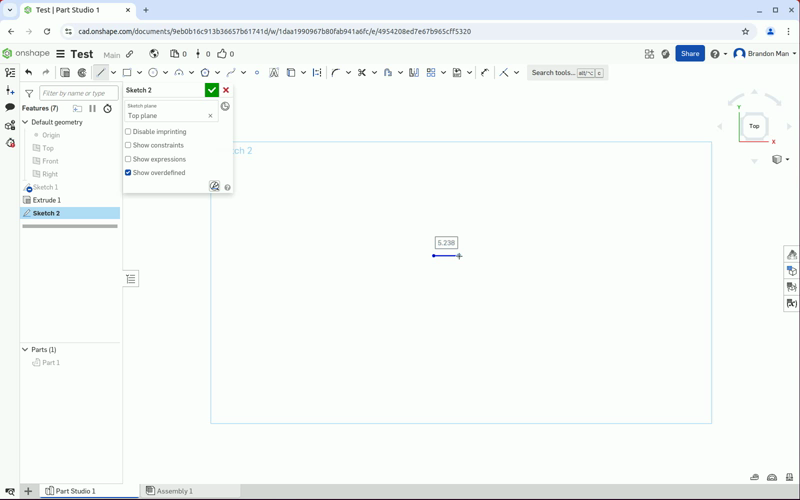
mouse_move(489, 255)
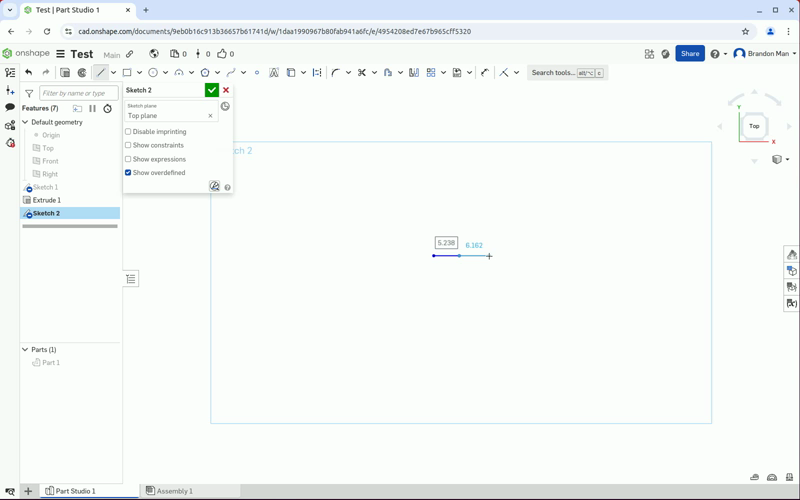
mouse_move(459, 254)
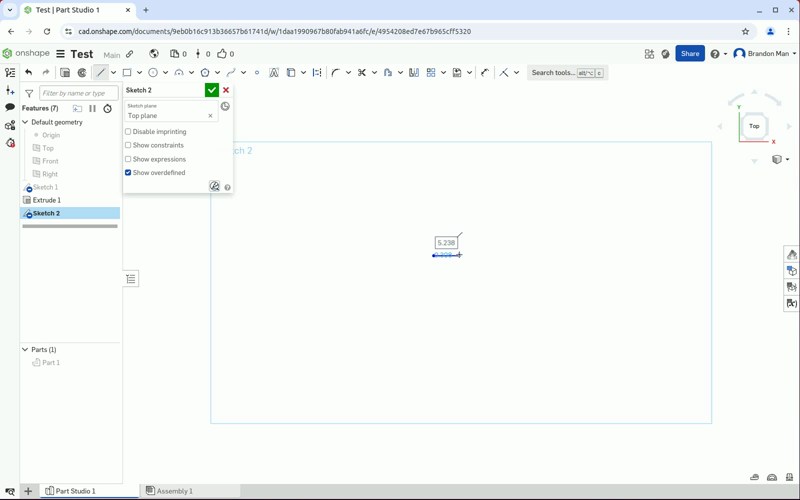
scroll(6)
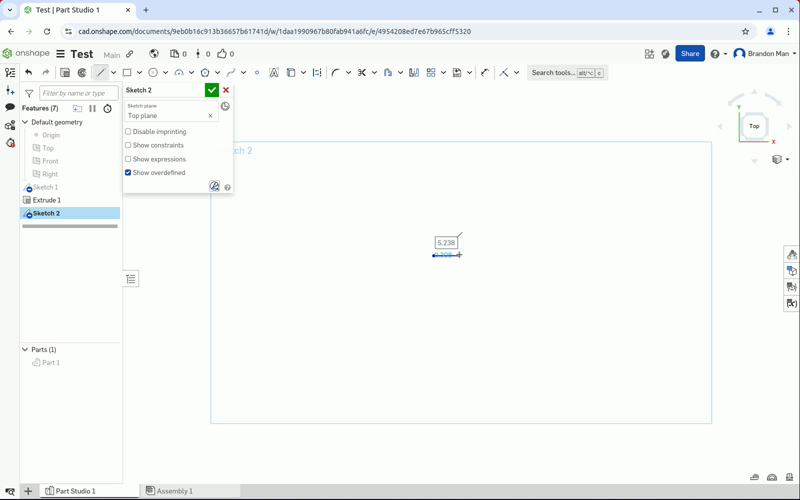
scroll(6)
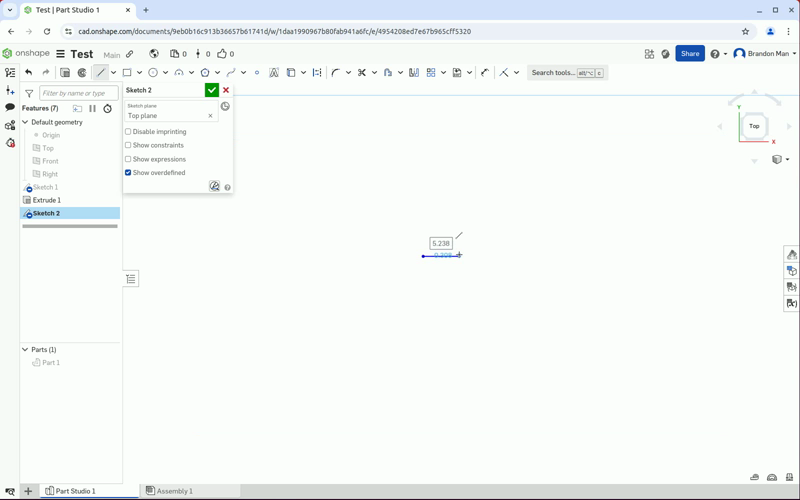
scroll(6)
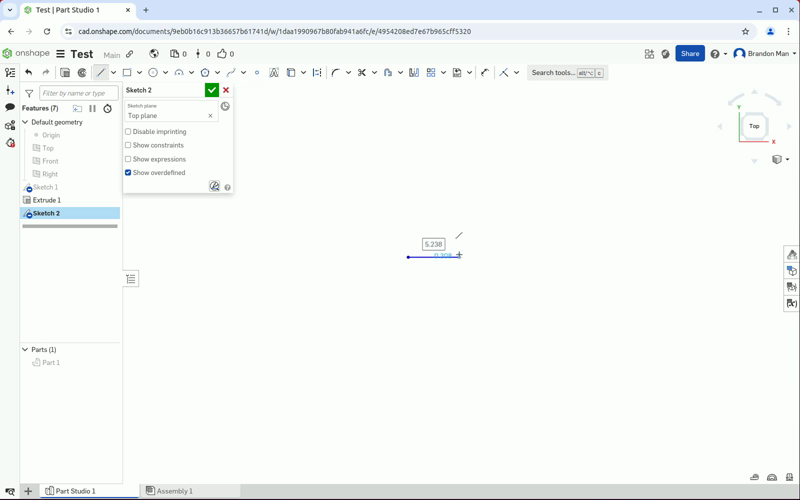
scroll(6)
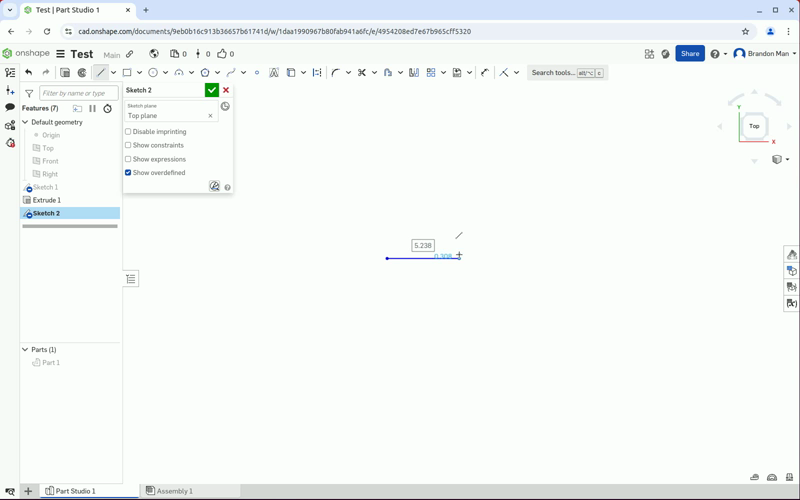
scroll(6)
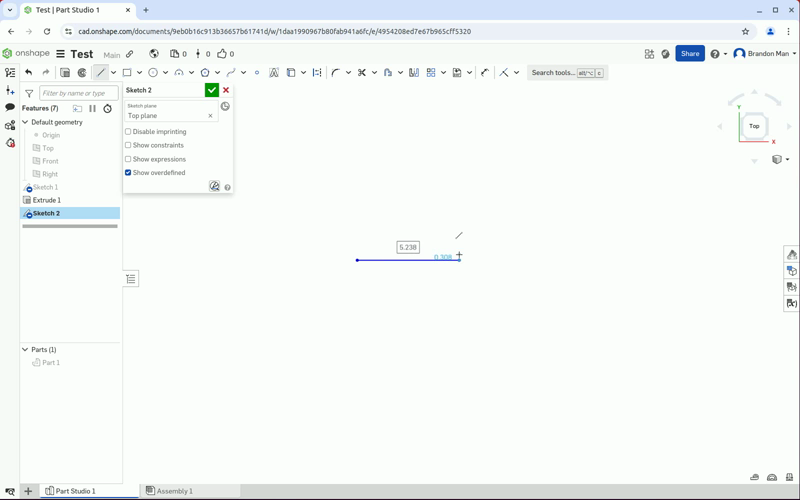
scroll(6)
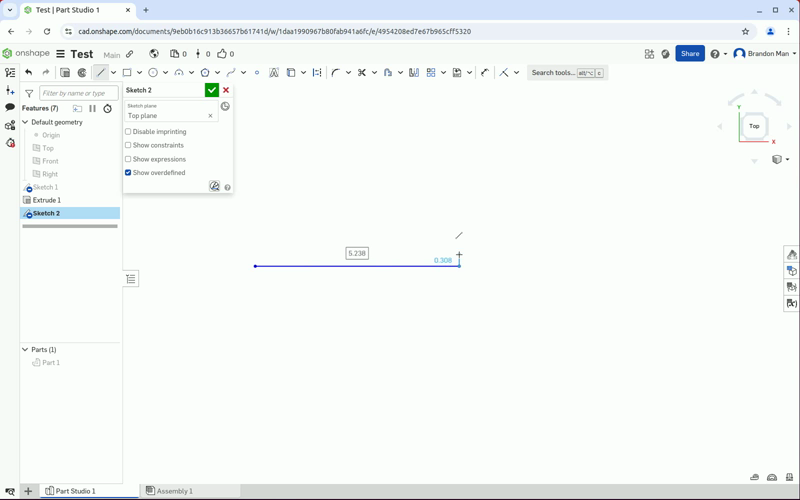
scroll(6)
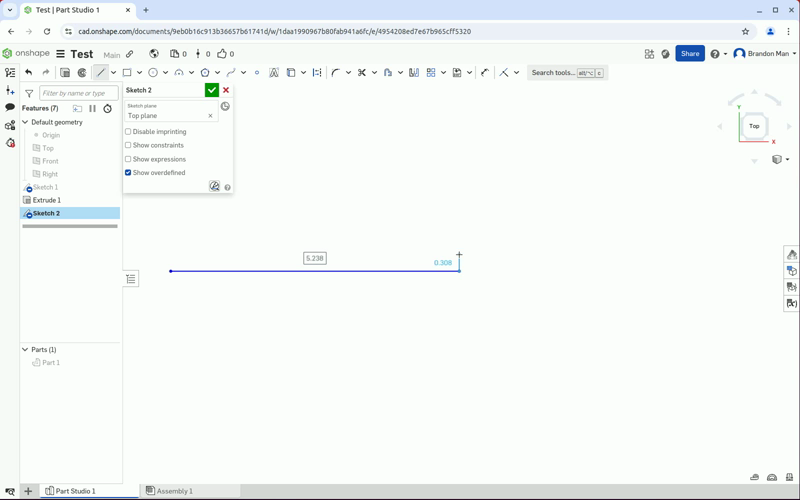
click(459, 254)
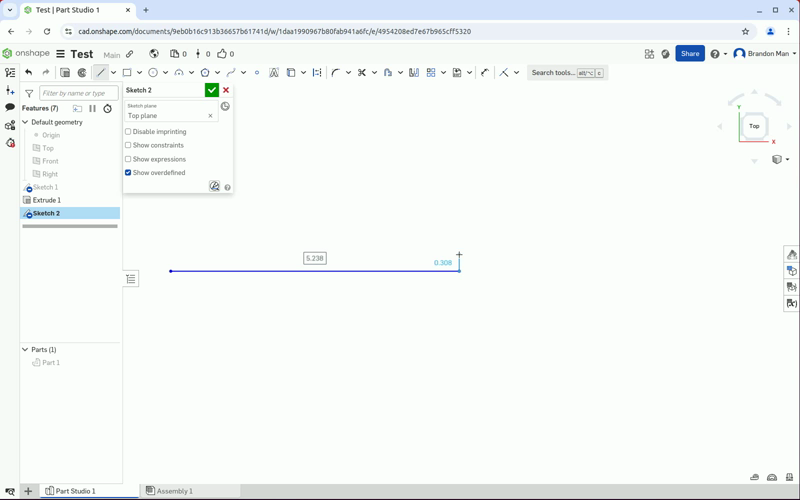
scroll(-6)
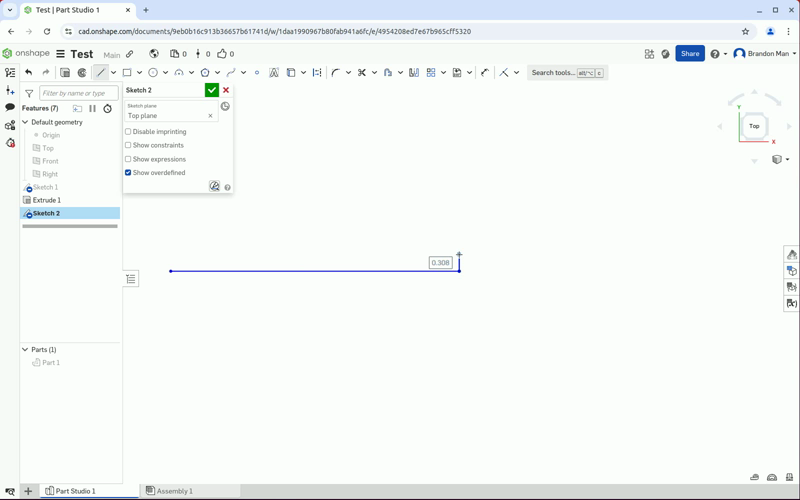
scroll(-6)
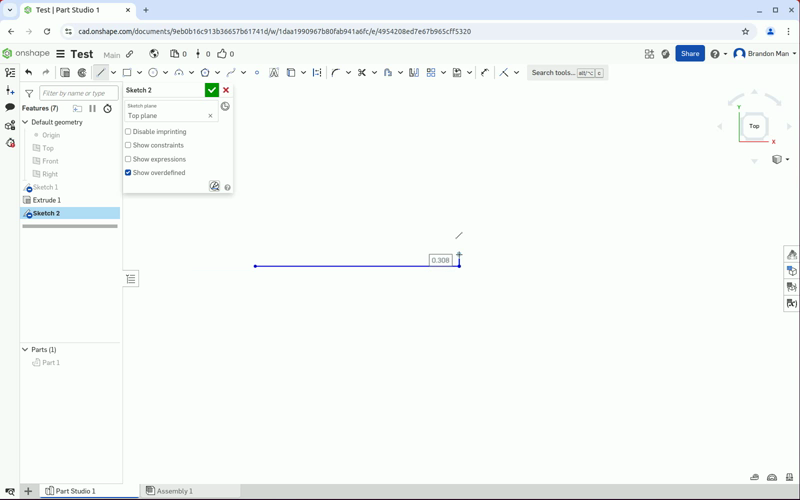
scroll(-6)
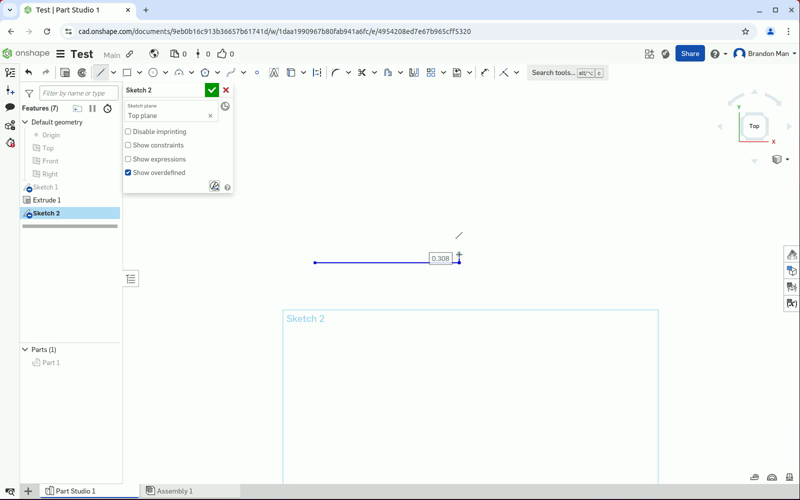
scroll(-6)
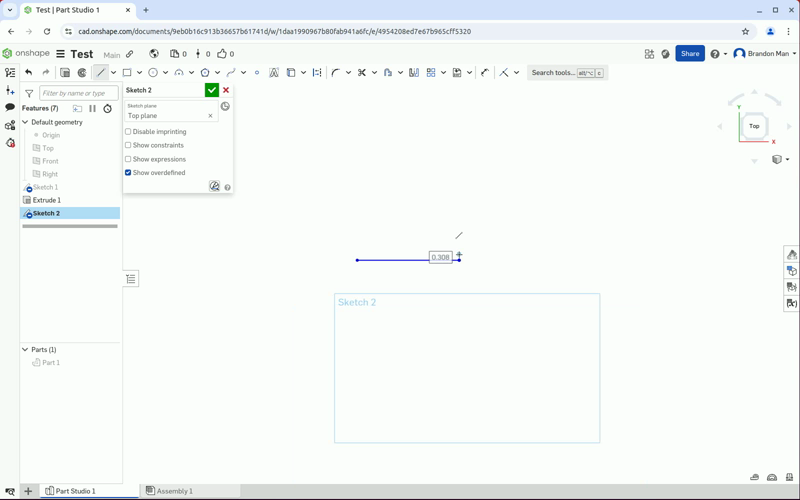
scroll(-6)
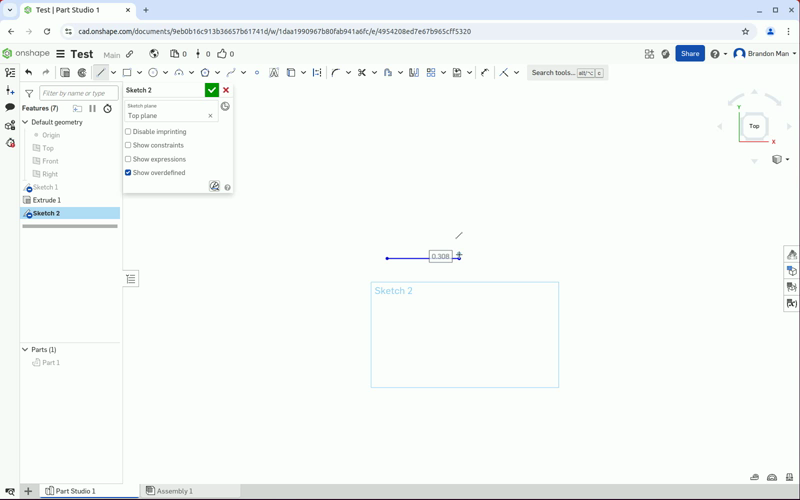
scroll(-6)
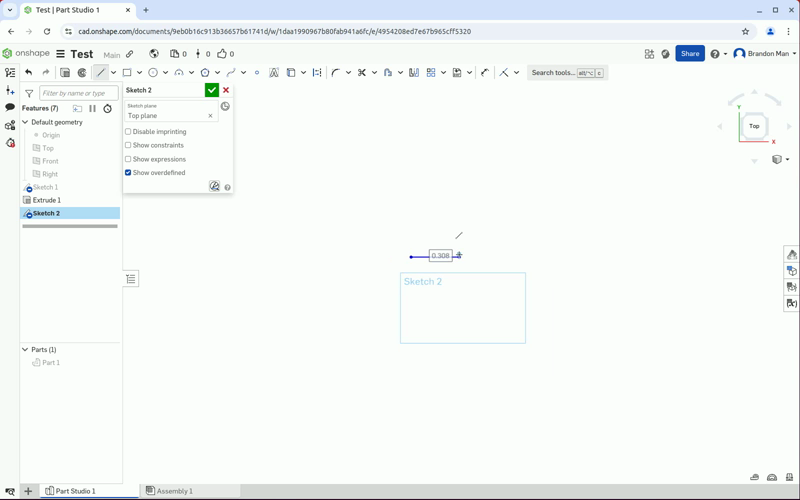
scroll(-6)
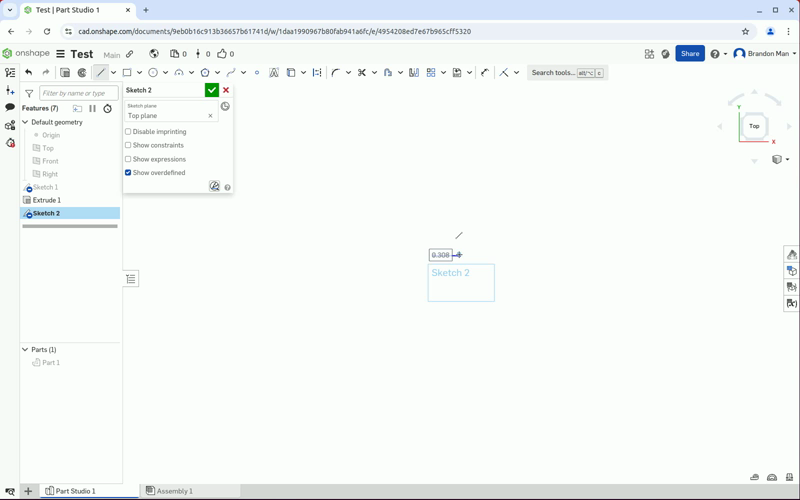
key_up(shift)
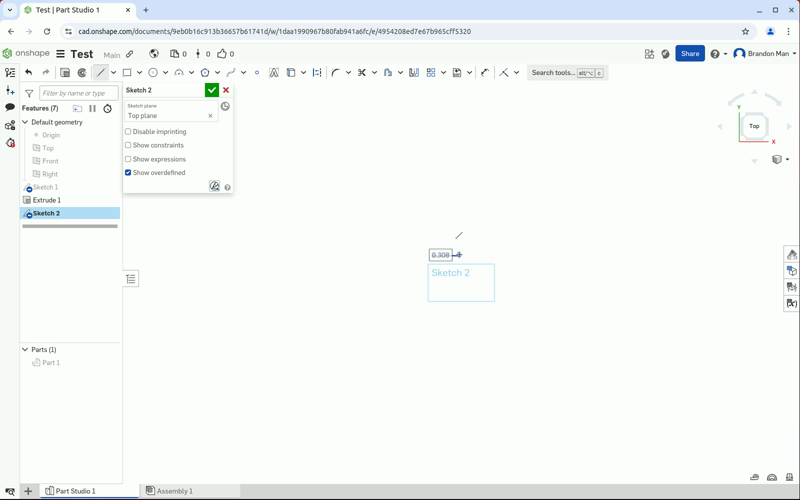
key_down(shift)
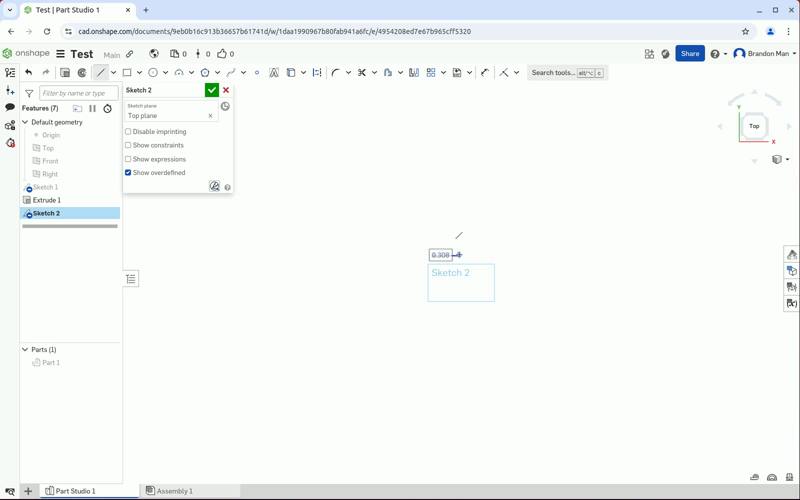
mouse_move(489, 254)
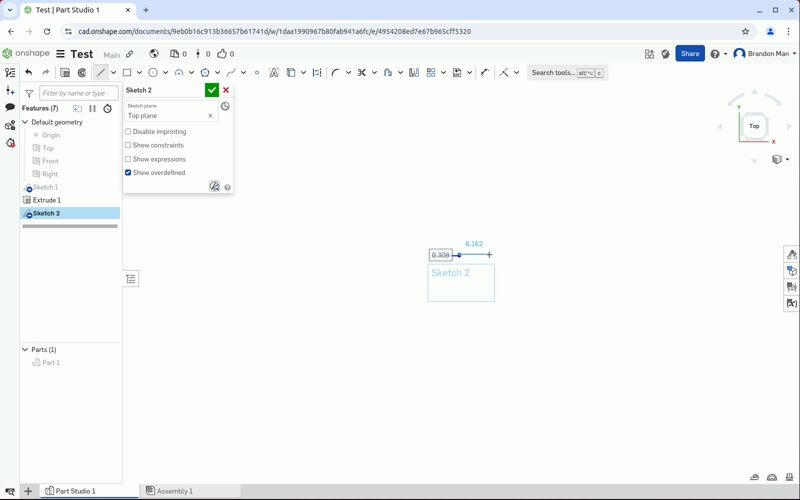
mouse_move(433, 254)
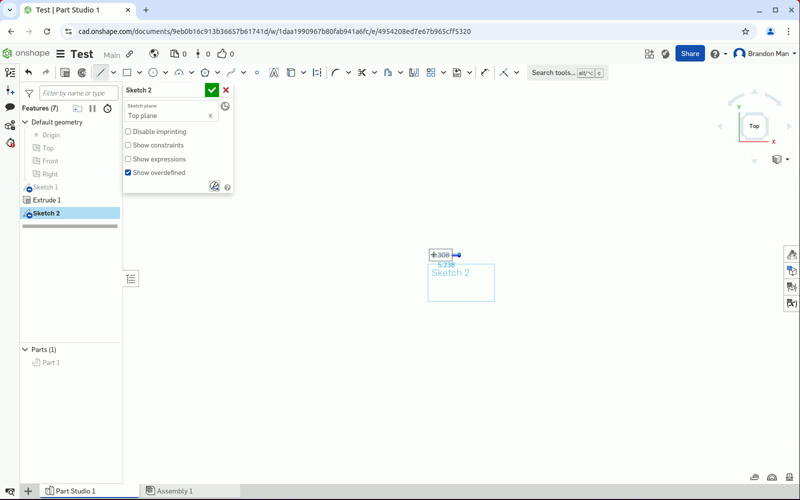
scroll(6)
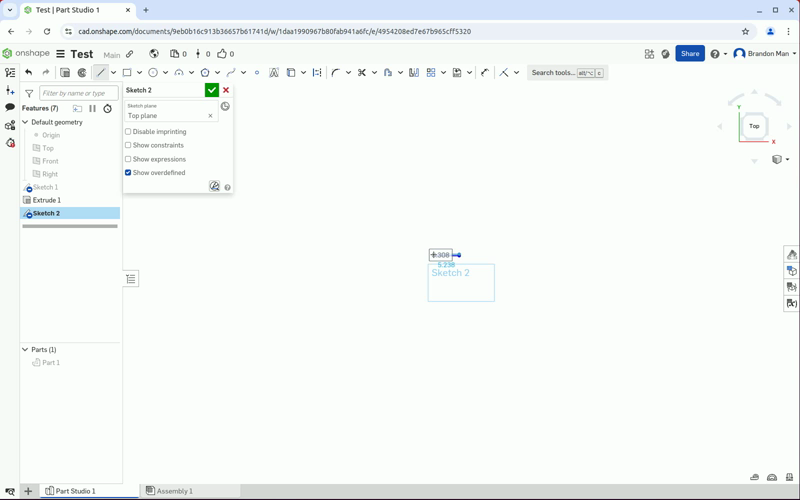
scroll(6)
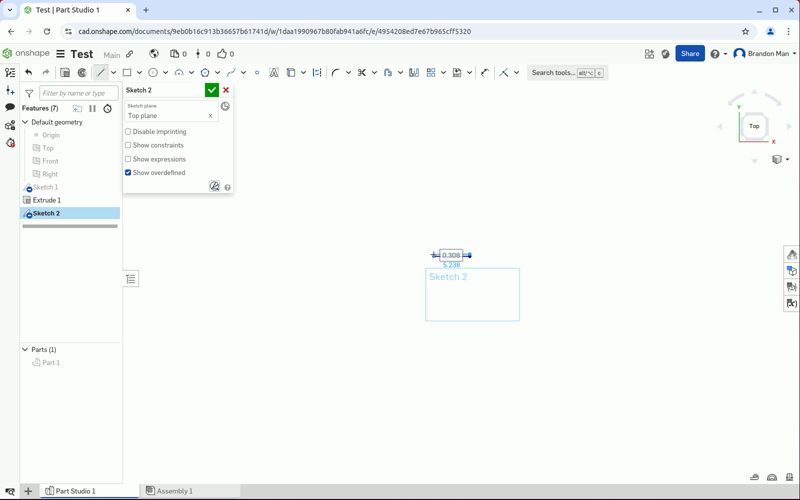
scroll(6)
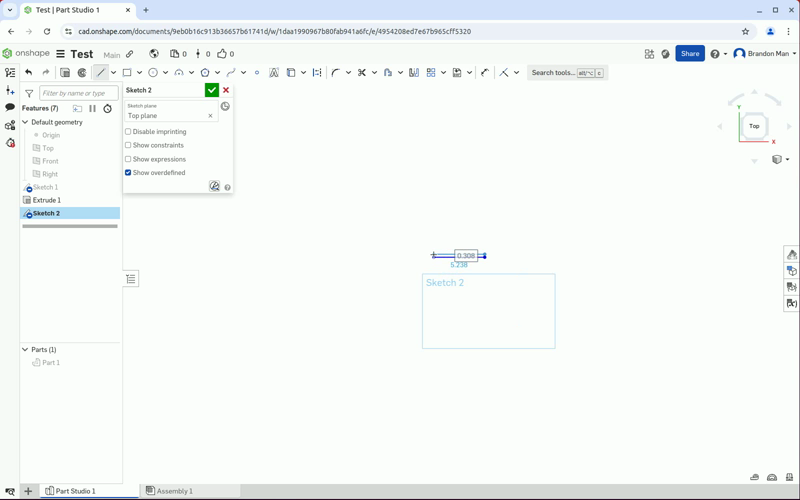
scroll(6)
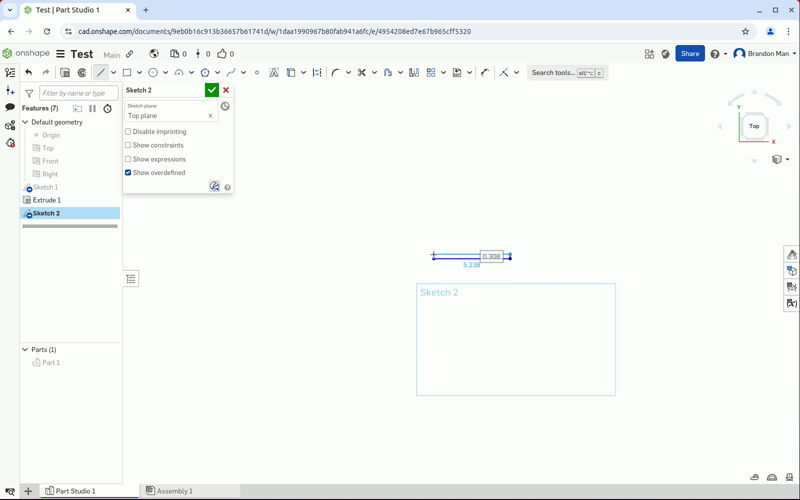
scroll(6)
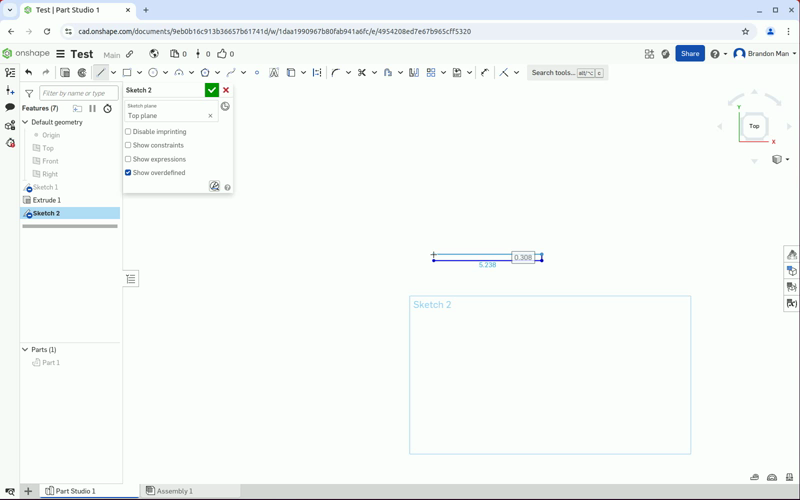
scroll(6)
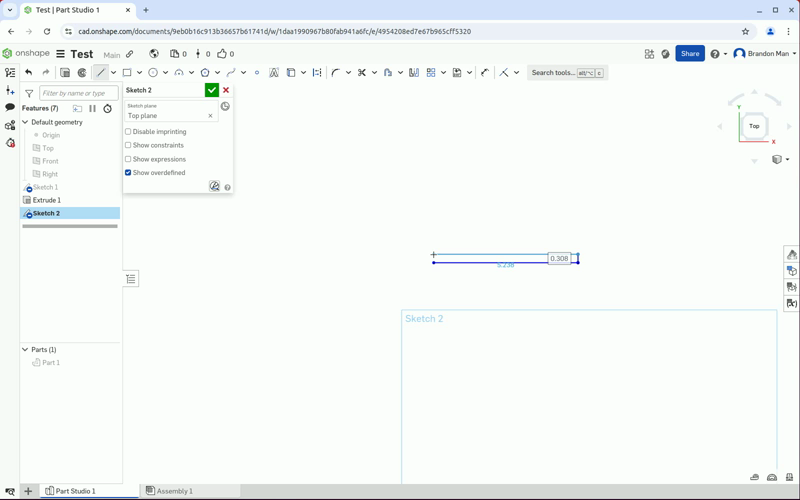
scroll(6)
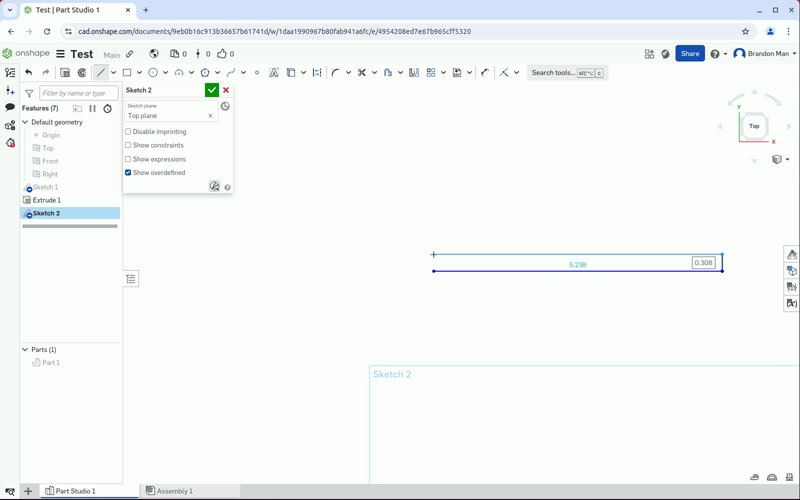
click(433, 254)
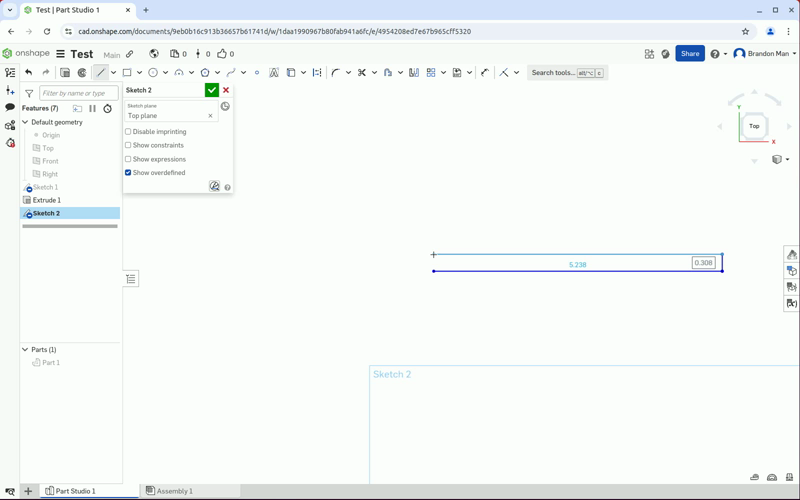
scroll(-6)
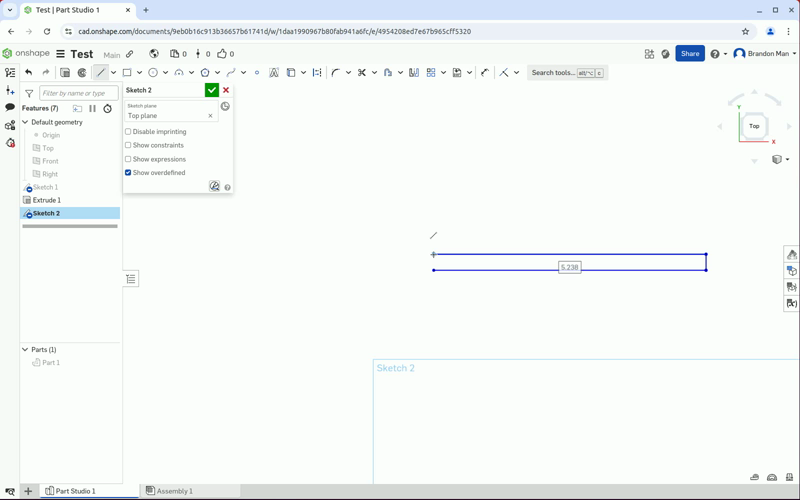
scroll(-6)
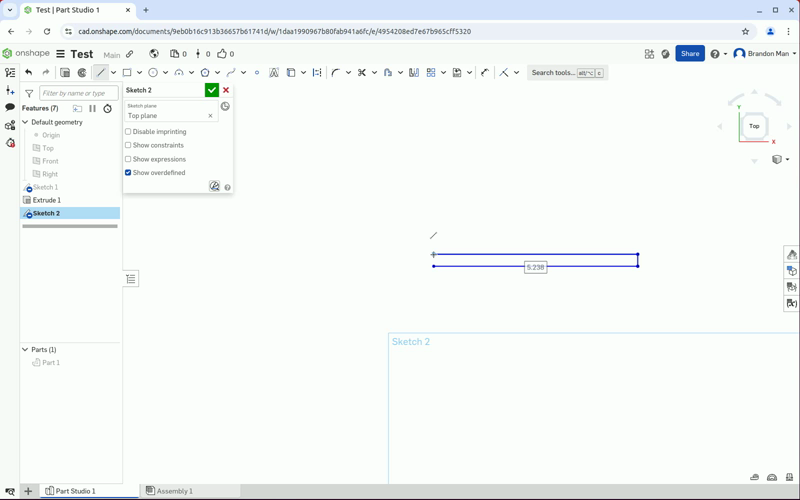
scroll(-6)
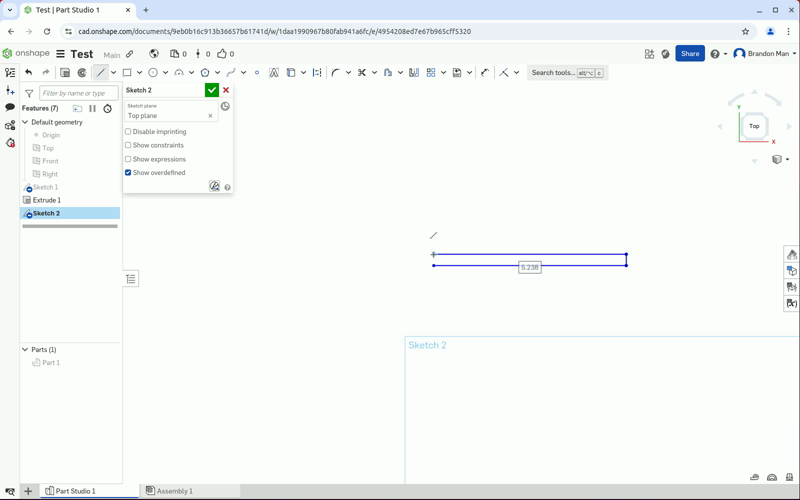
scroll(-6)
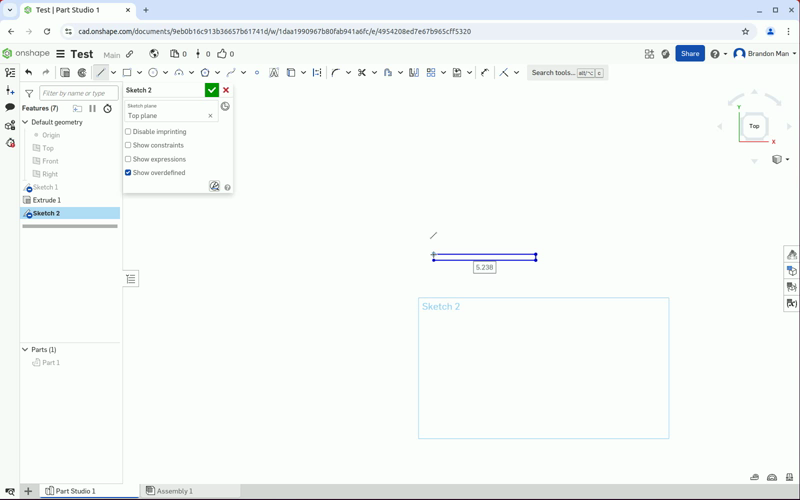
scroll(-6)
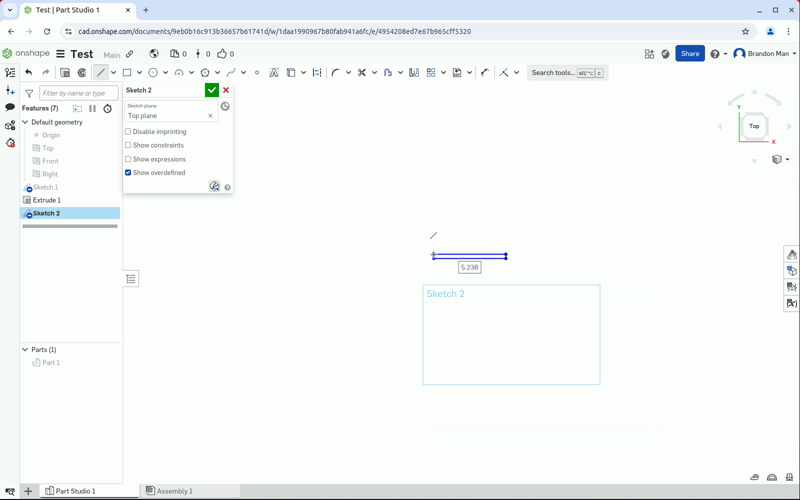
scroll(-6)
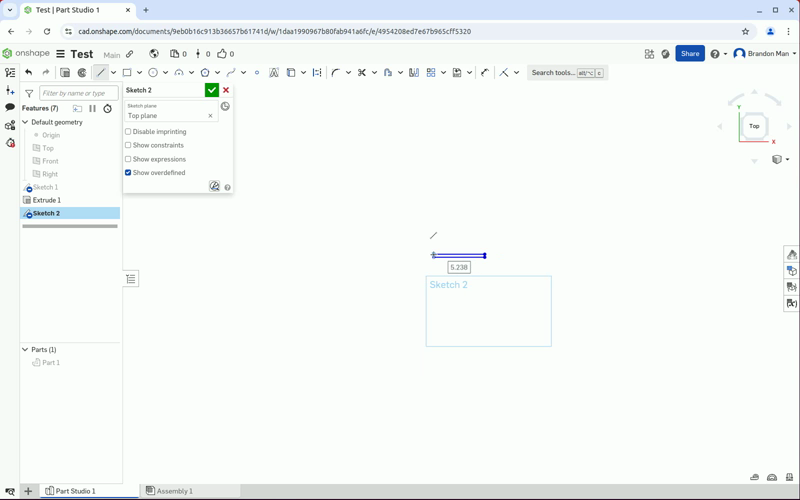
scroll(-6)
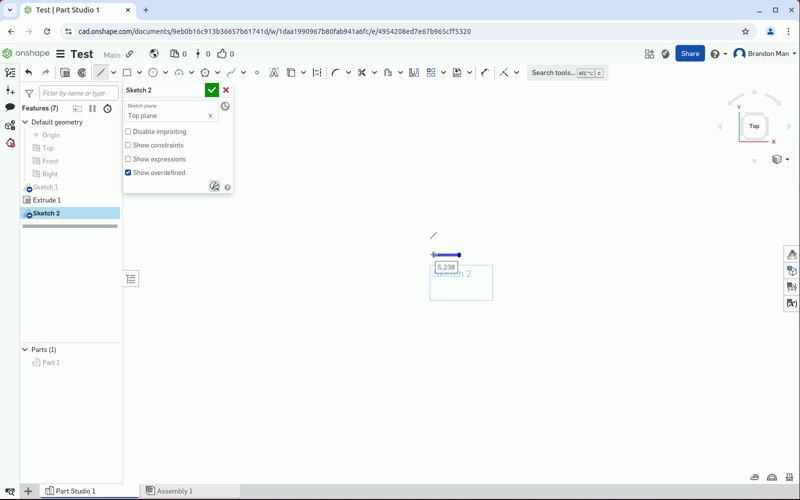
key_up(shift)
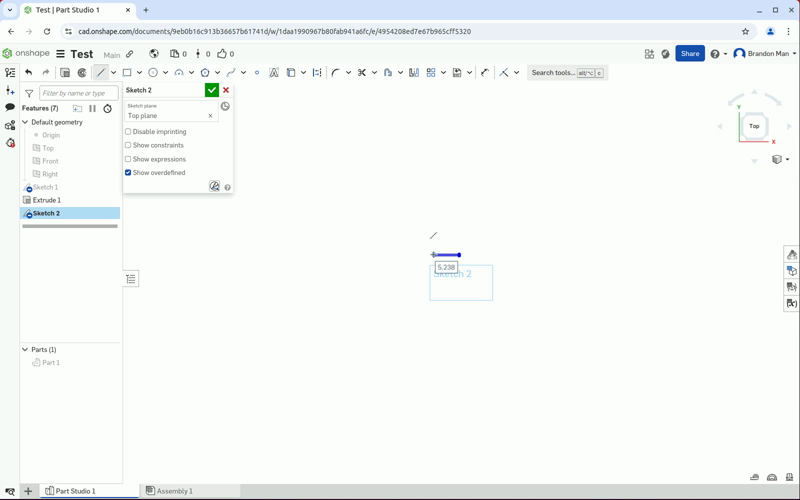
mouse_move(463, 254)
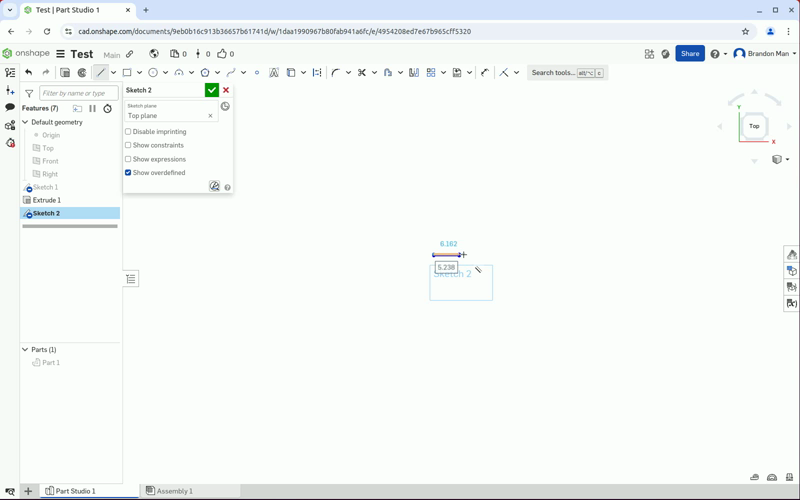
key_down(shift)
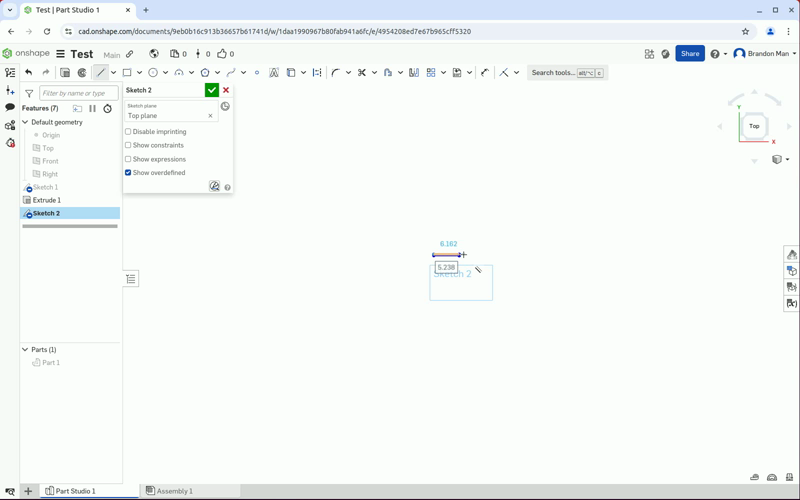
mouse_move(433, 255)
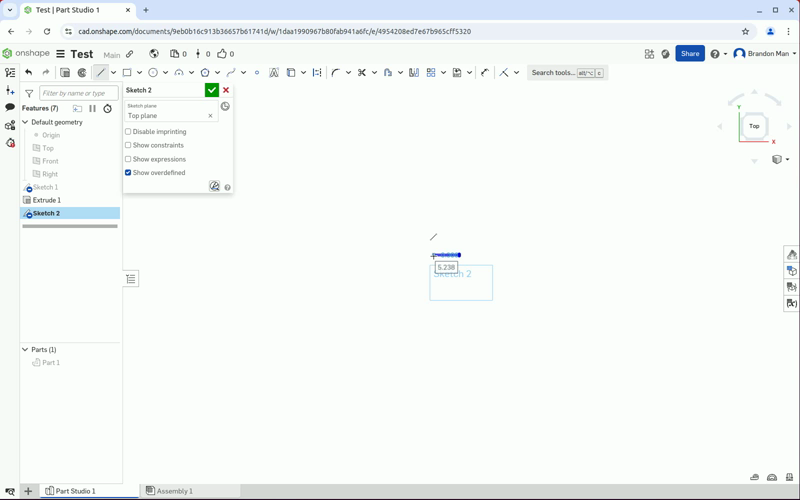
scroll(6)
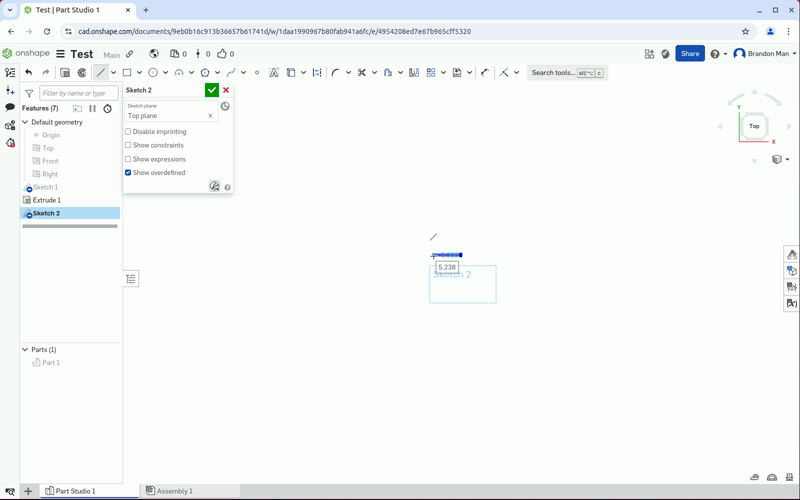
scroll(6)
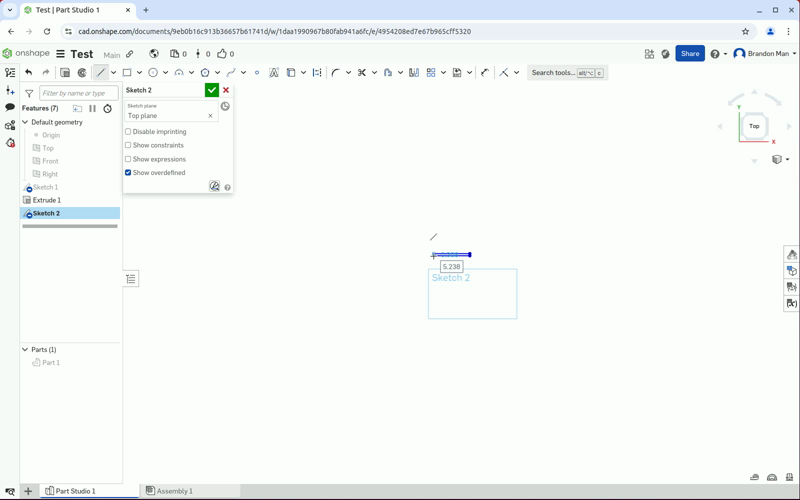
scroll(6)
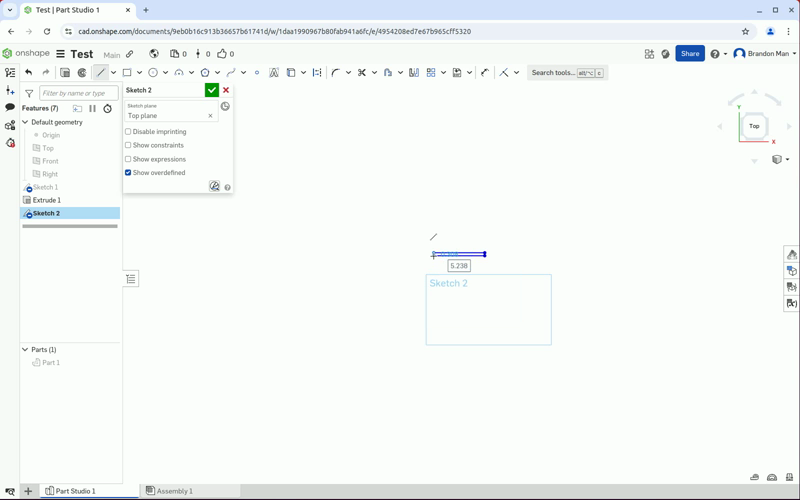
scroll(6)
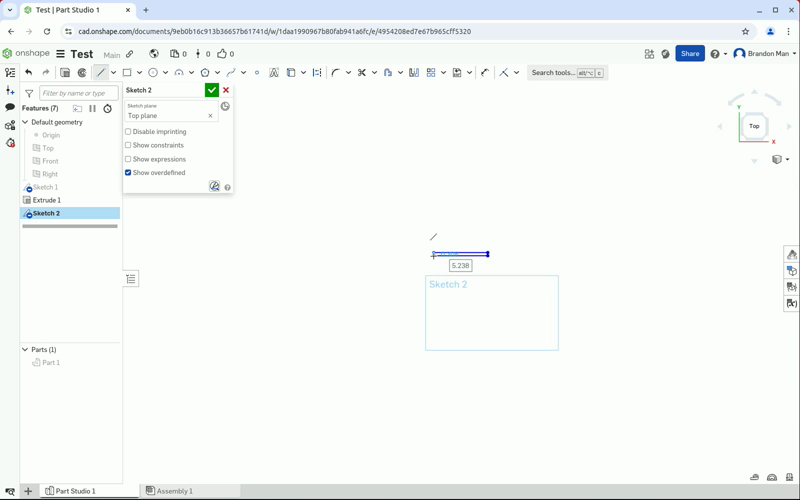
scroll(6)
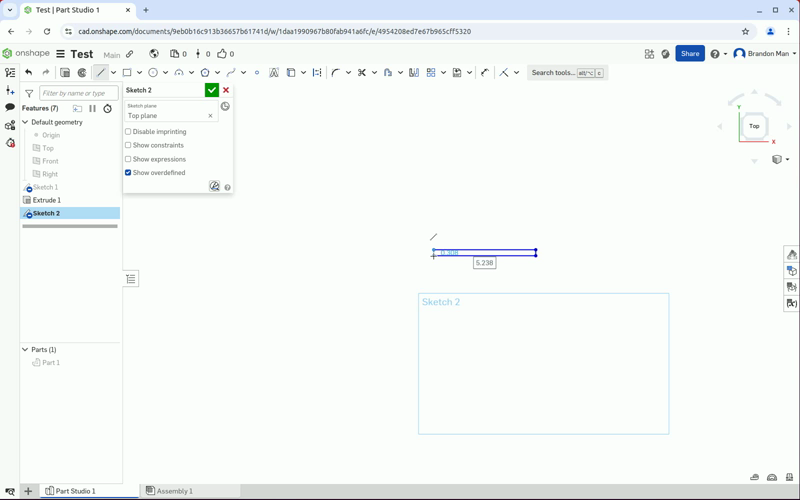
scroll(6)
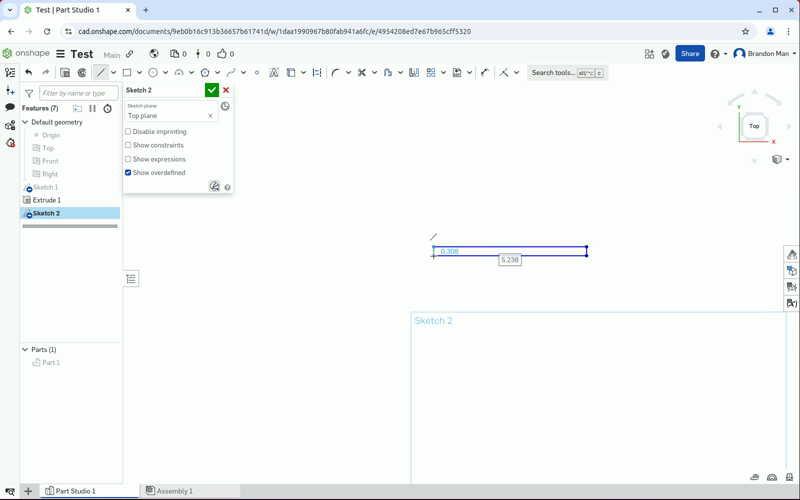
scroll(6)
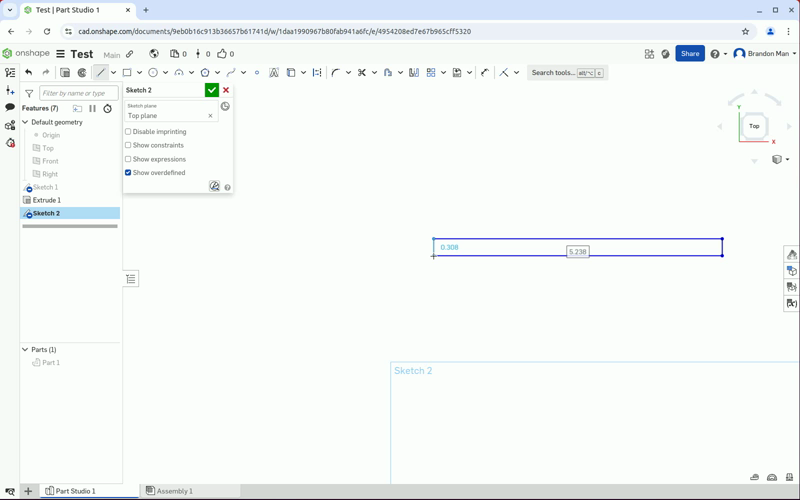
key_up(shift)
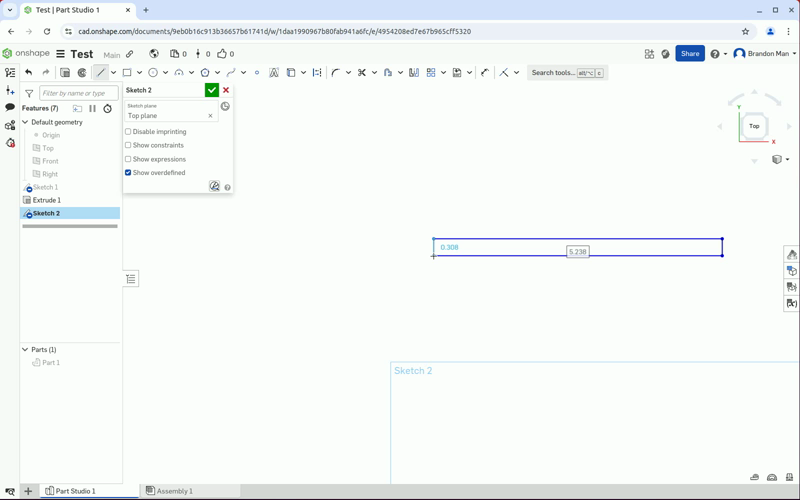
click(433, 255)
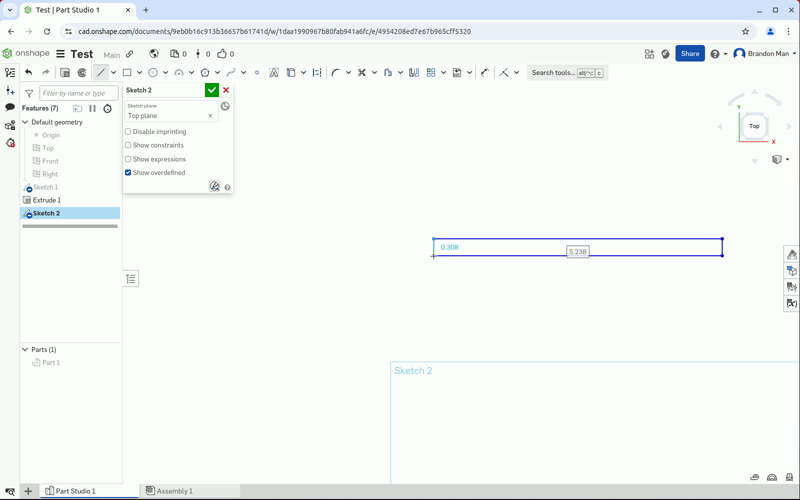
scroll(-6)
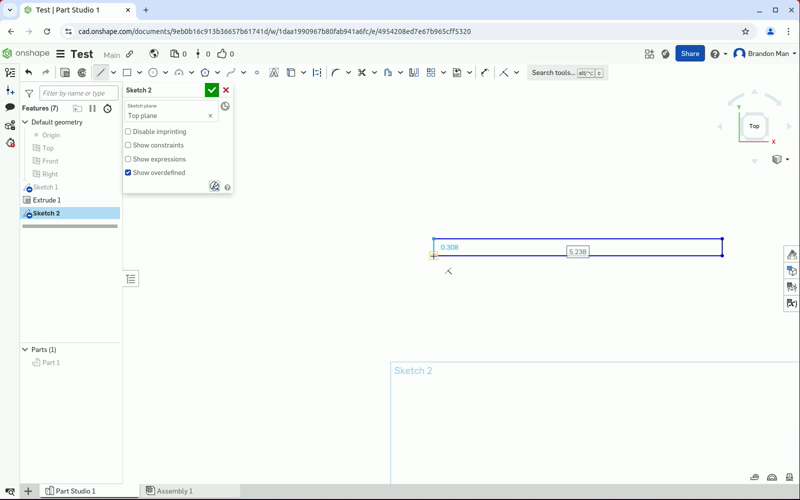
scroll(-6)
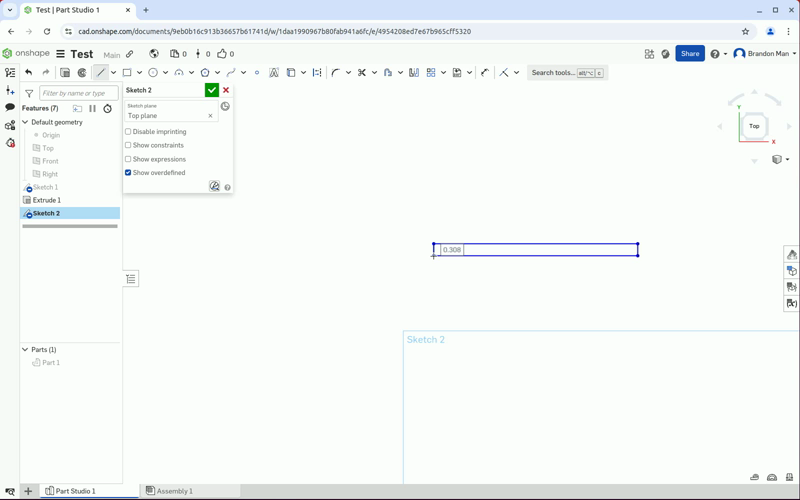
scroll(-6)
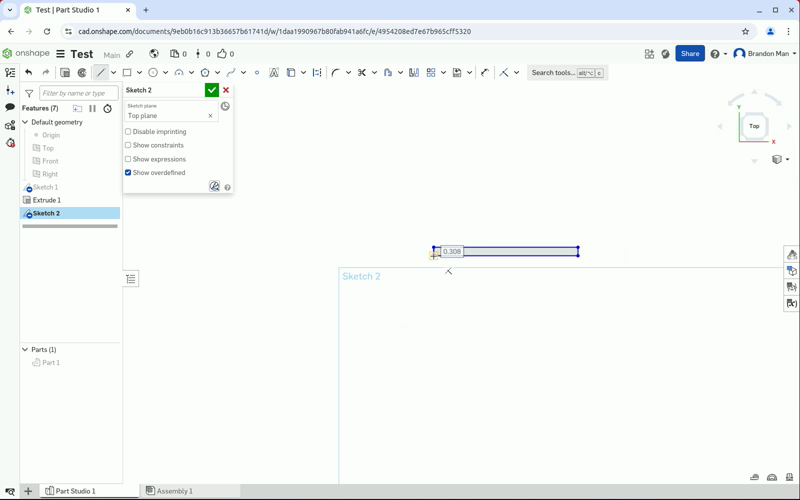
scroll(-6)
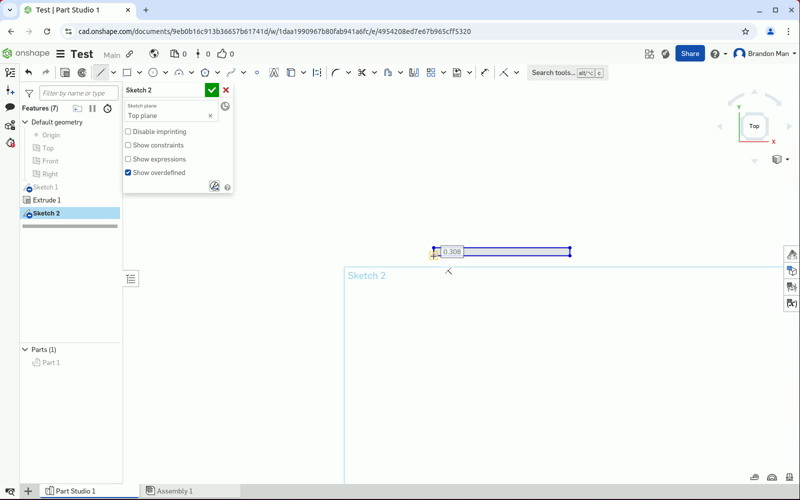
scroll(-6)
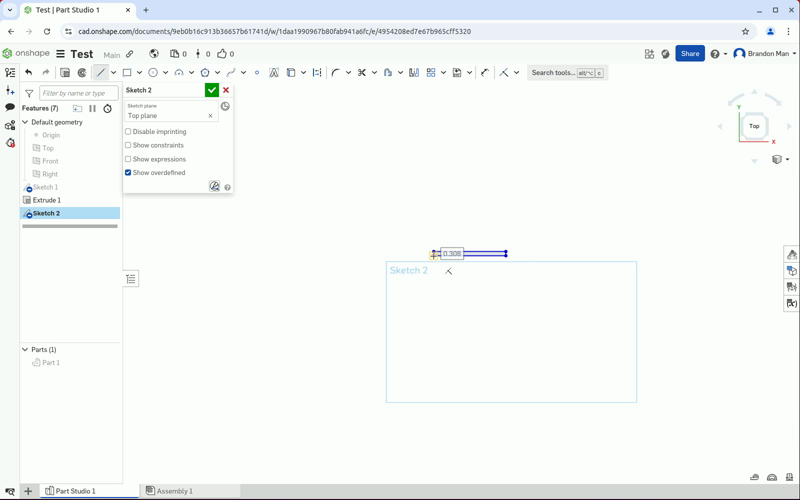
scroll(-6)
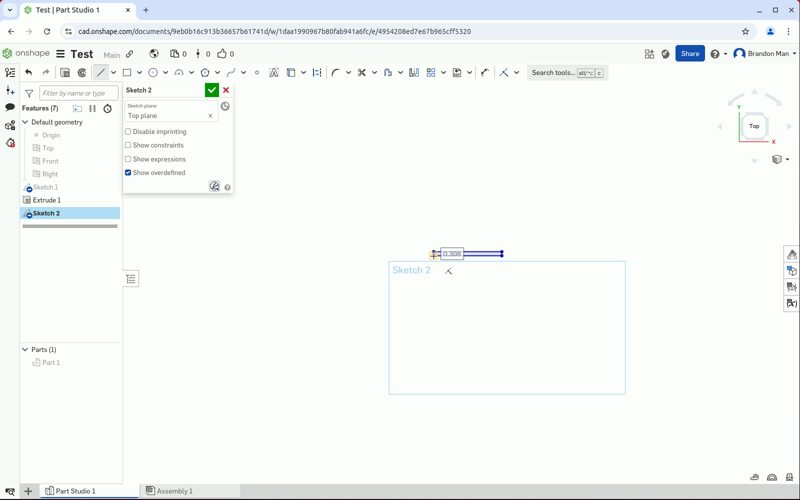
scroll(-6)
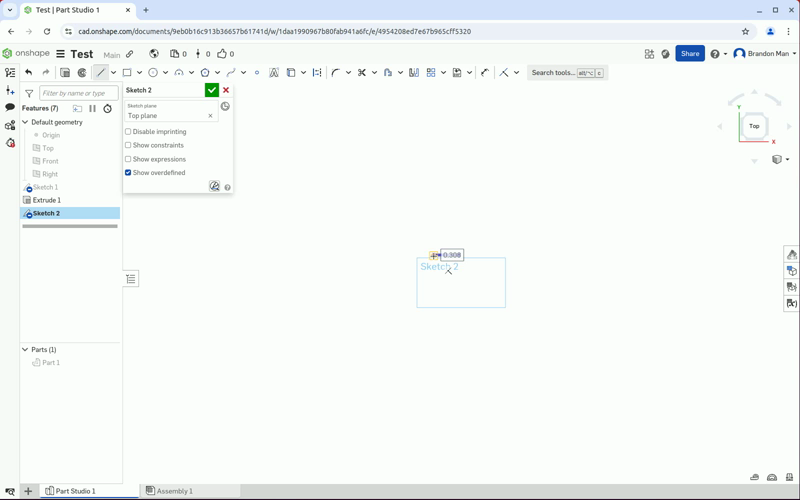
key(esc)
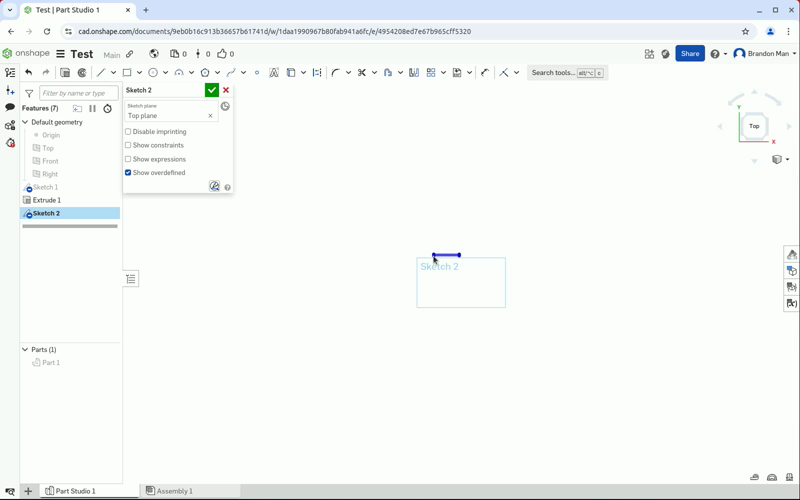
mouse_move(441, 254)
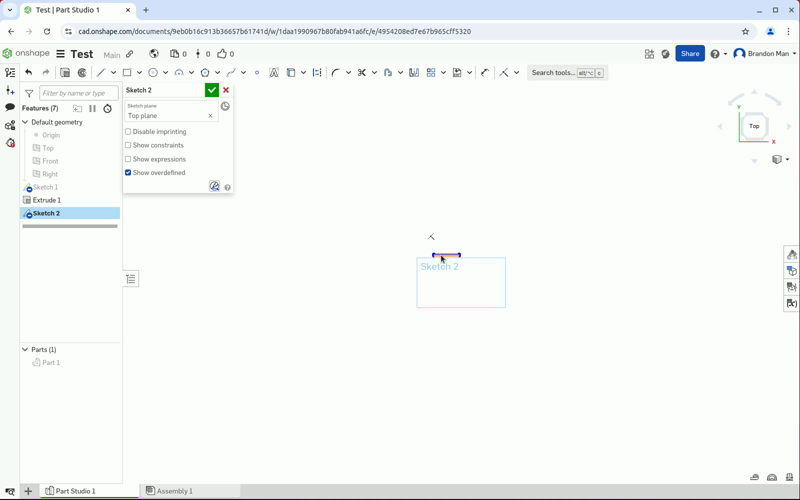
scroll(6)
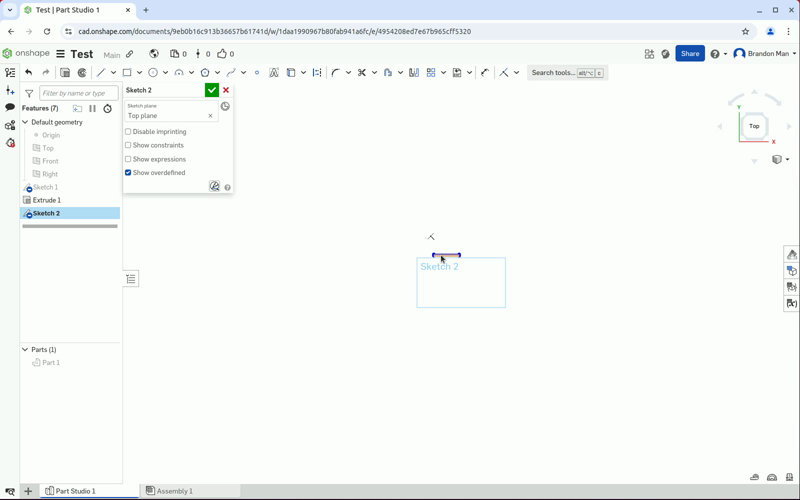
scroll(6)
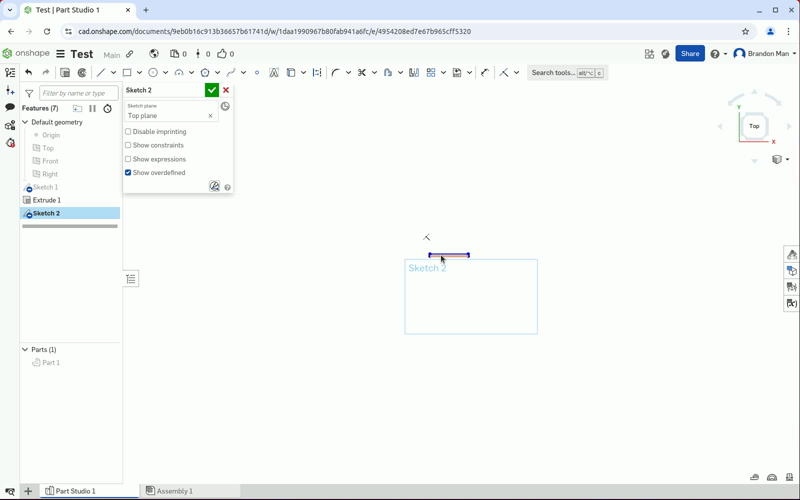
scroll(6)
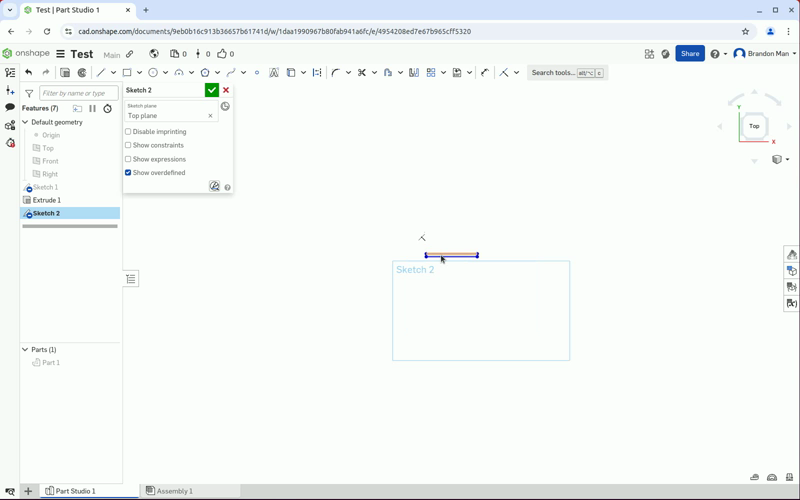
scroll(6)
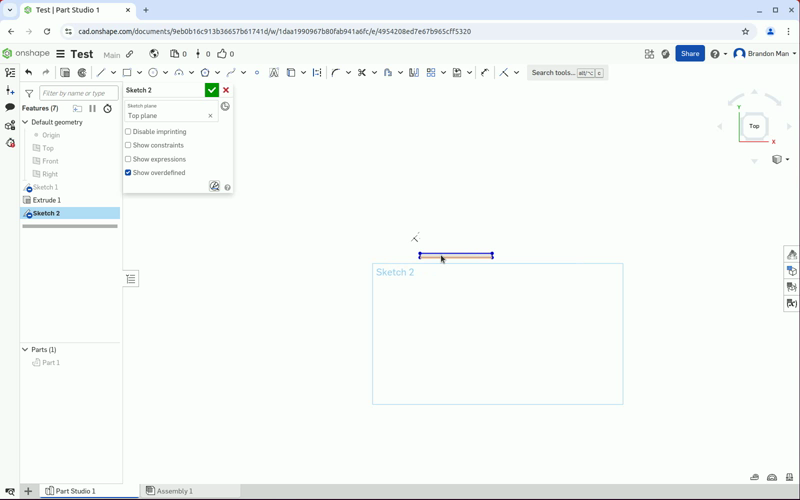
scroll(6)
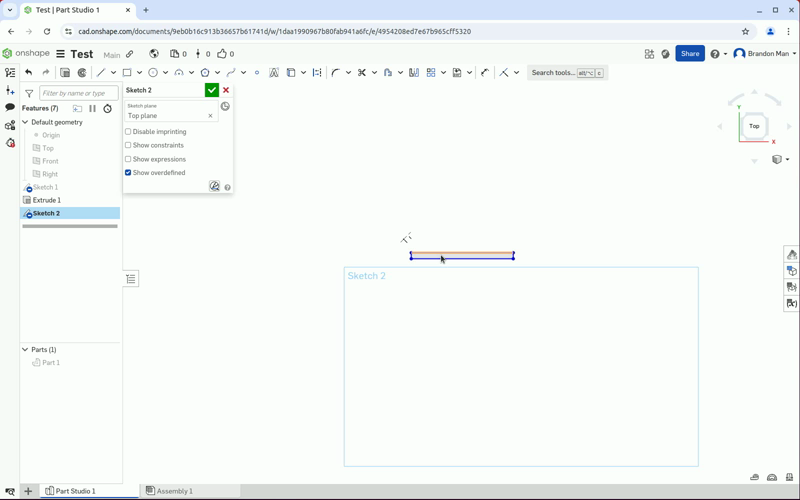
scroll(6)
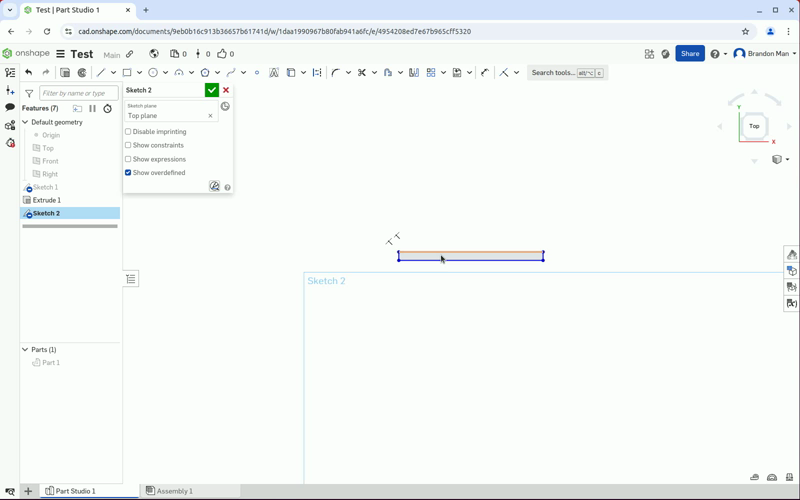
scroll(6)
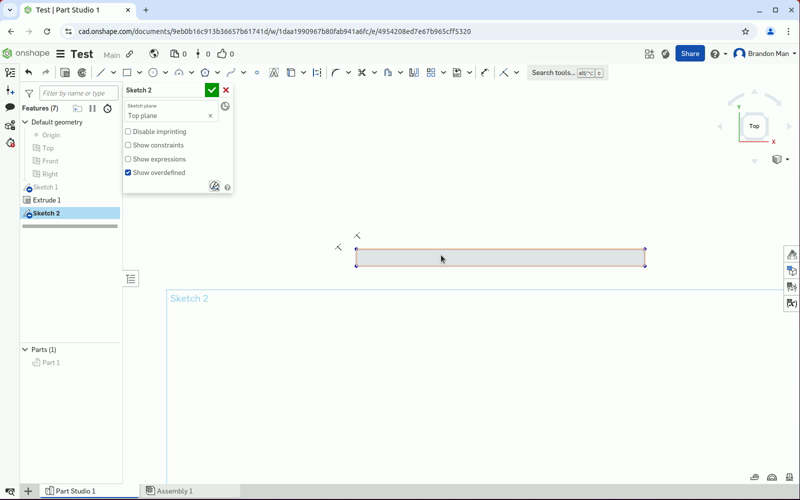
click(441, 254)
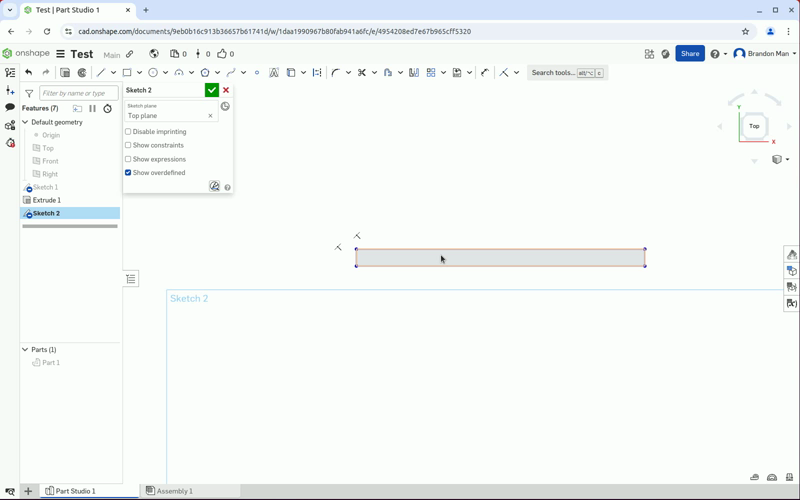
scroll(-6)
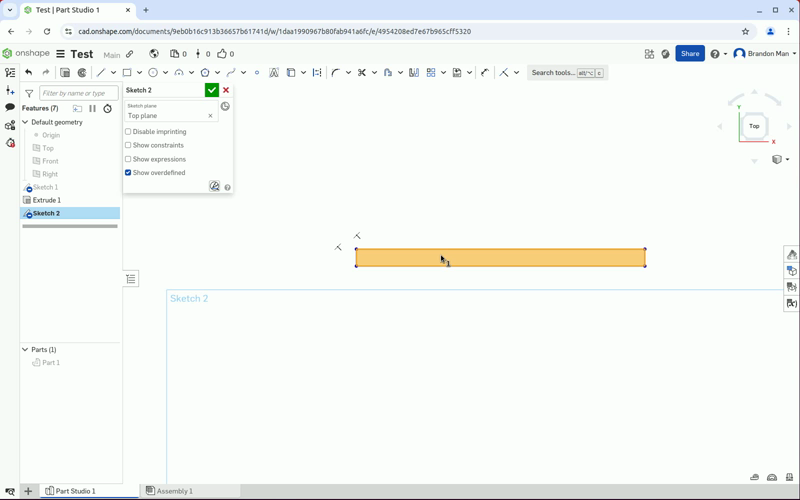
scroll(-6)
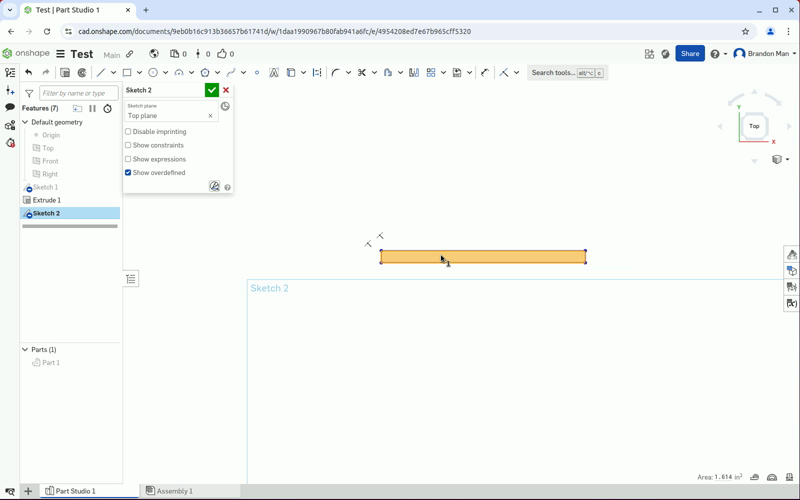
scroll(-6)
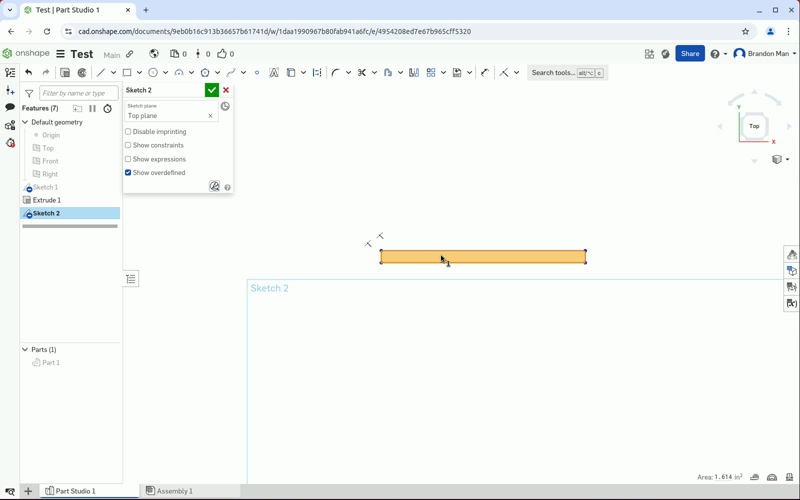
scroll(-6)
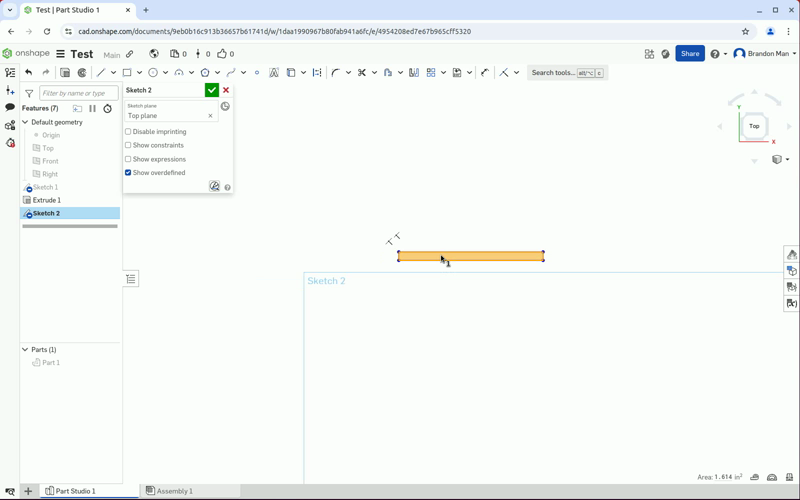
scroll(-6)
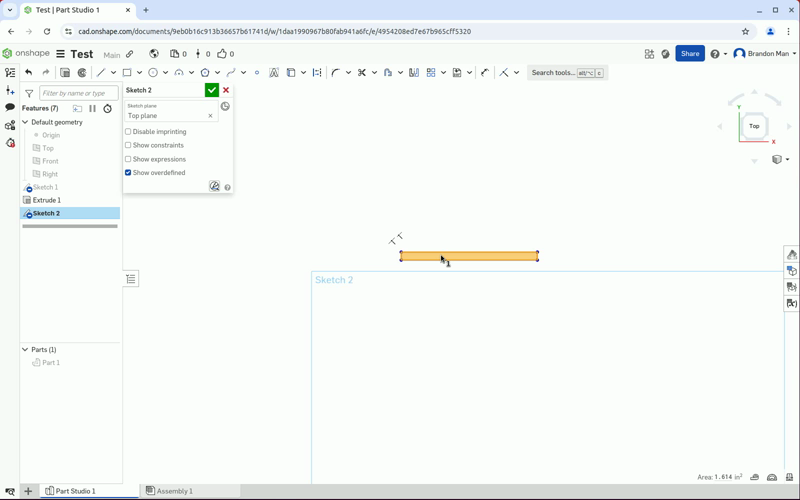
scroll(-6)
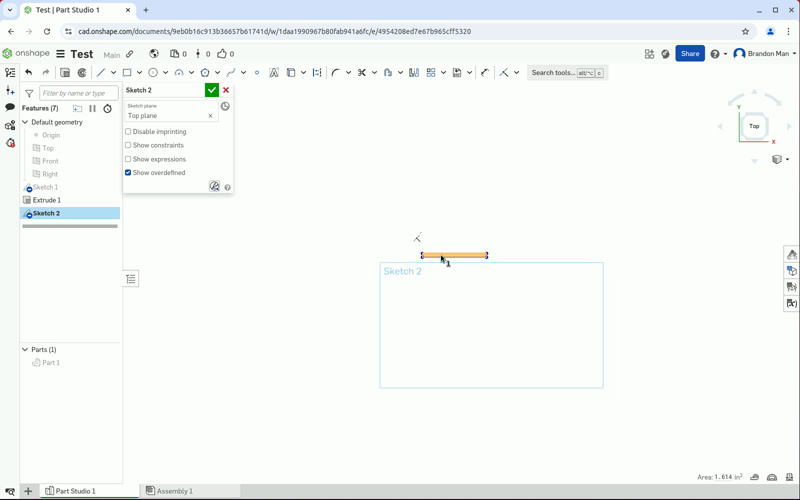
scroll(-6)
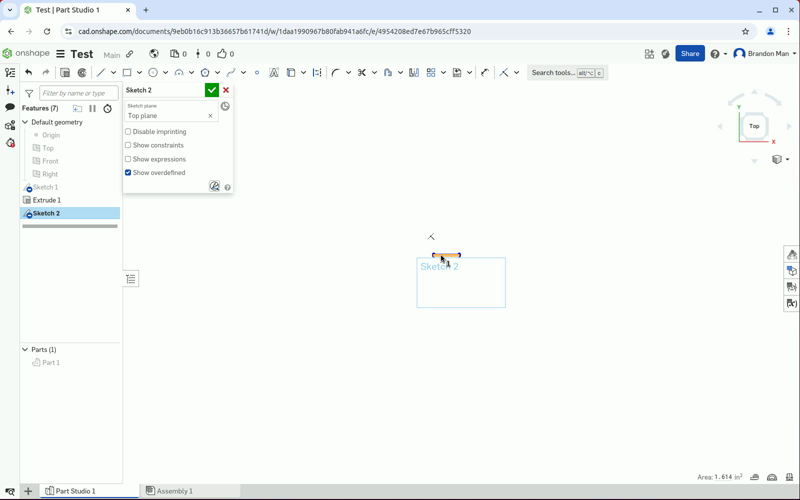
mouse_move(73, 352)
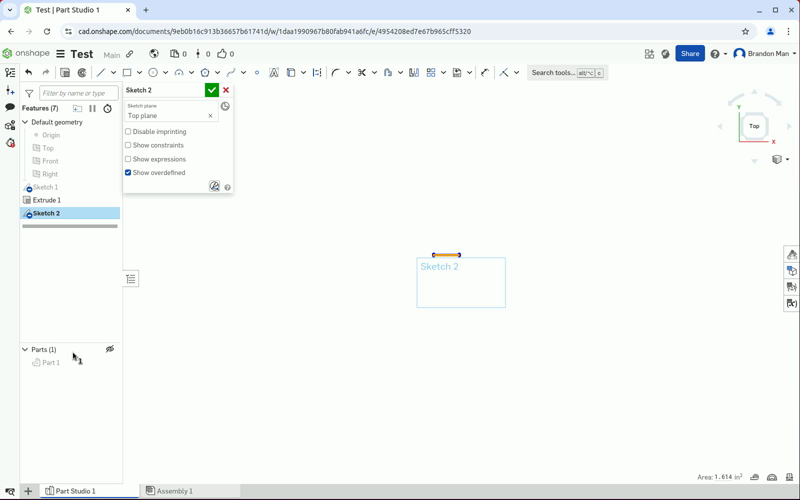
key(shift+y)
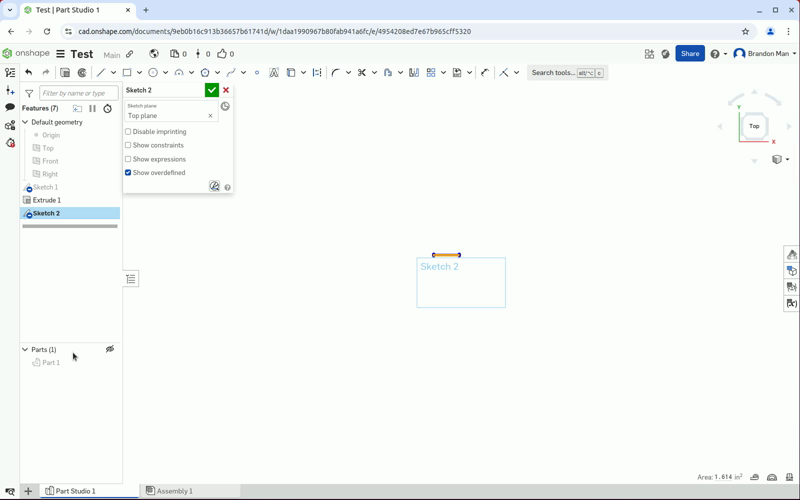
key(shift+e)
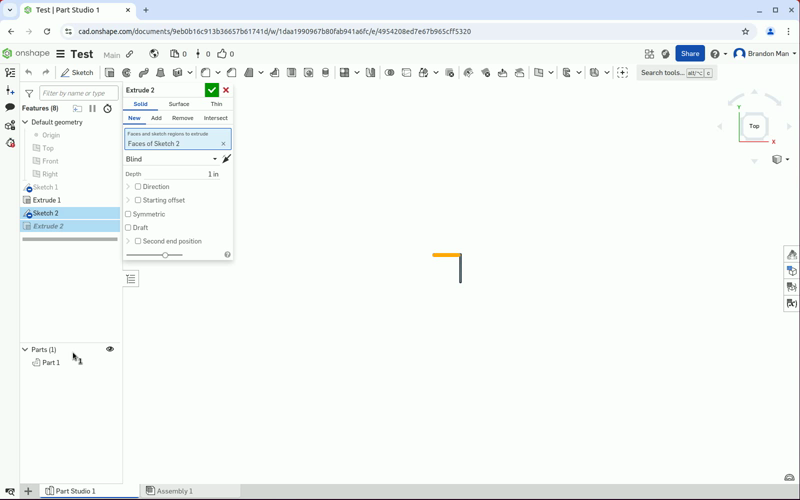
mouse_move(143, 106)
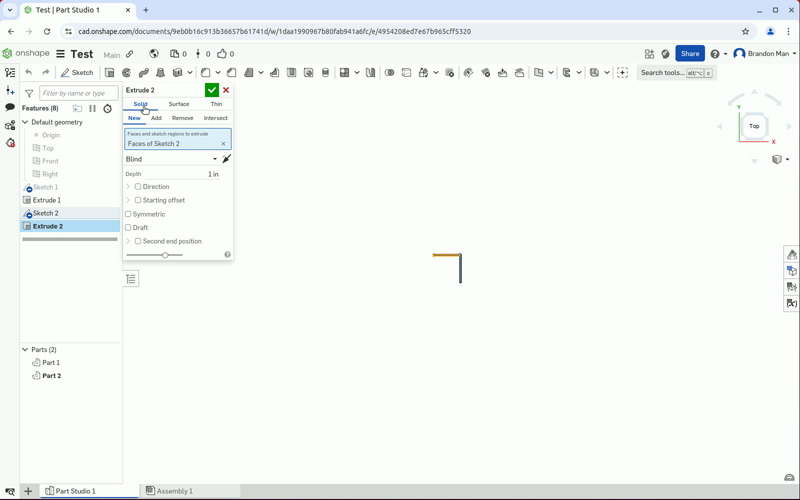
click(143, 106)
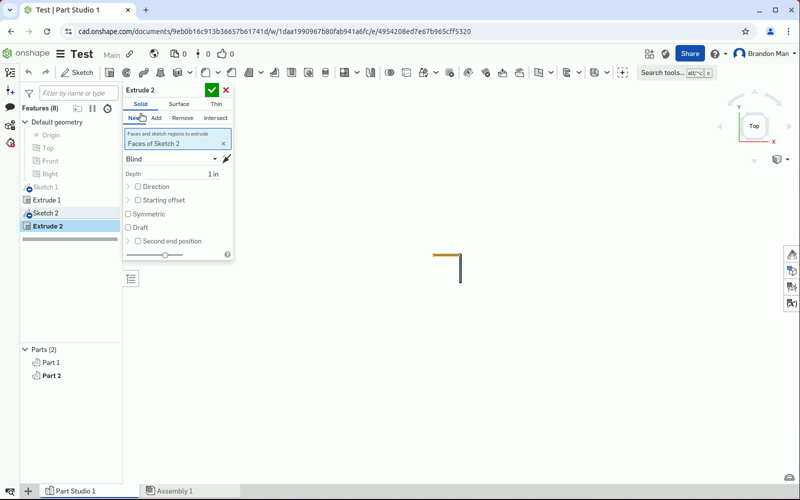
mouse_move(137, 120)
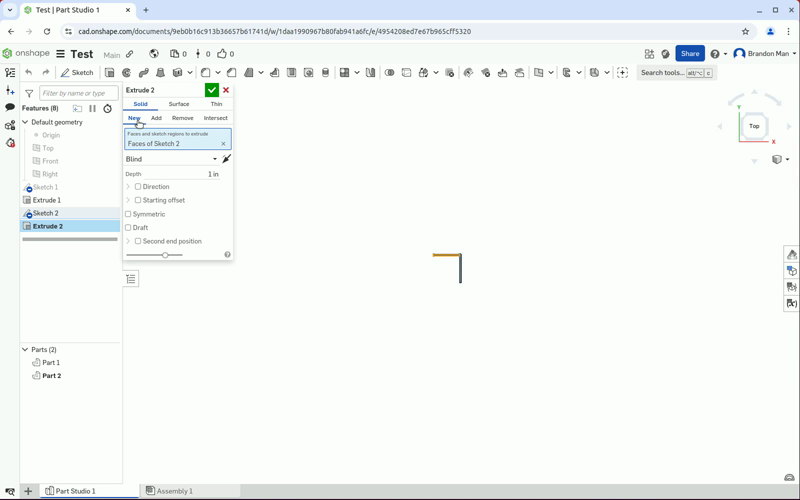
click(137, 120)
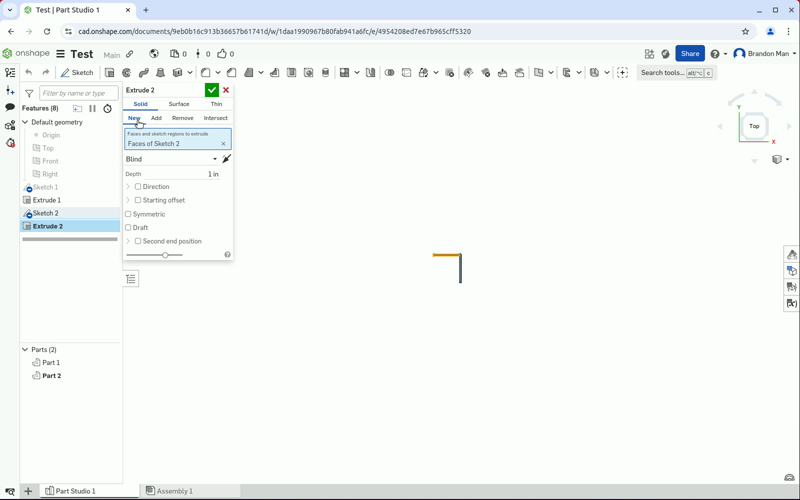
key(tab, 4)
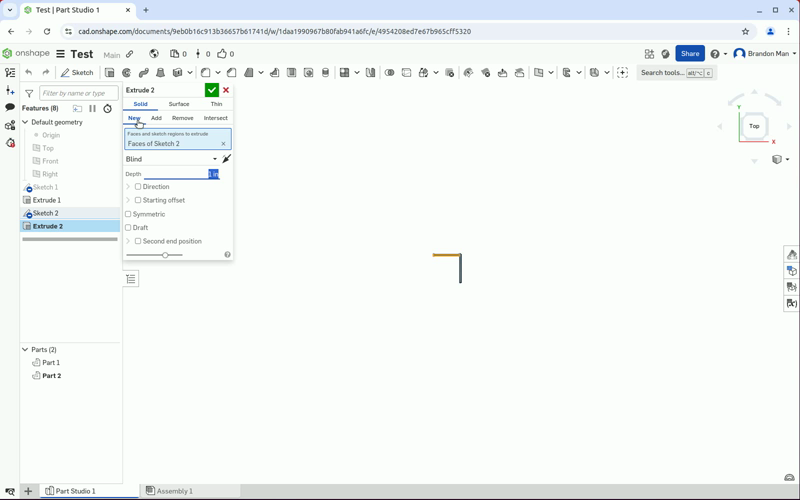
text(23.108)
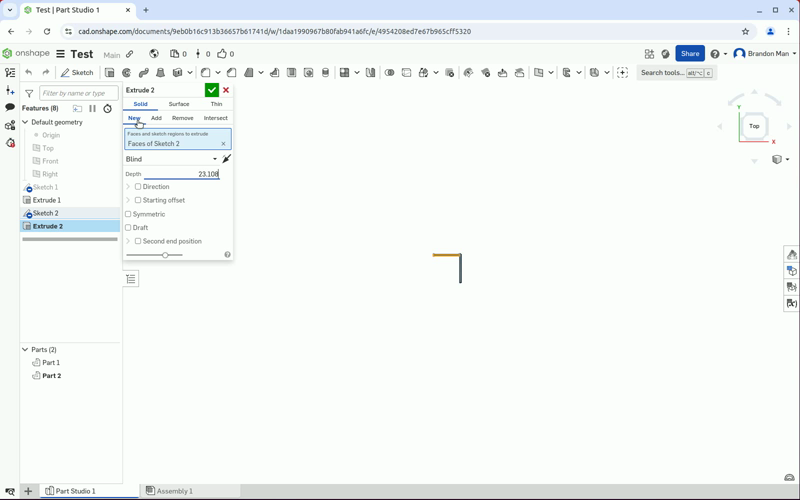
key(enter)
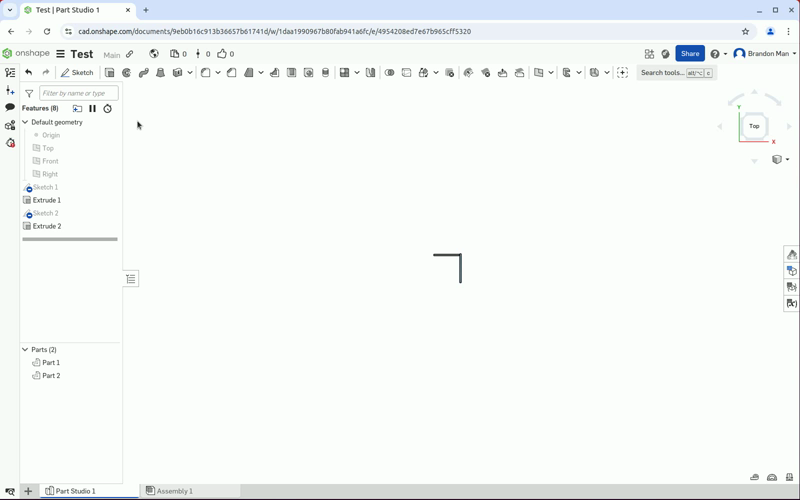
key(shift+h)
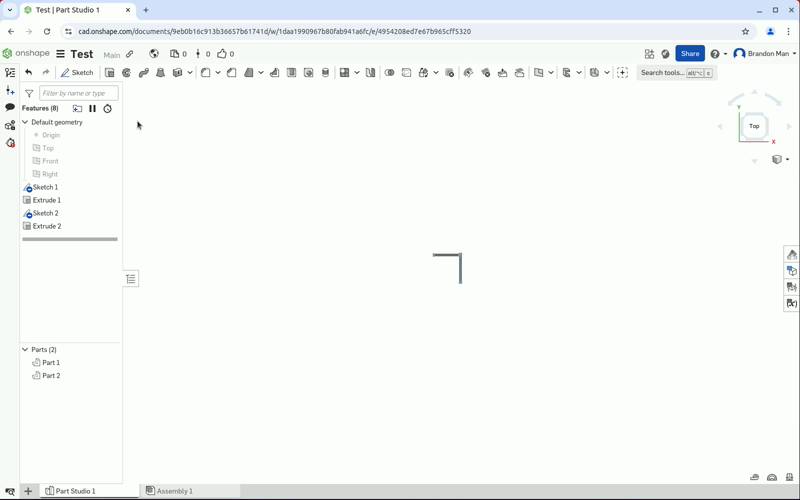
key(shift+h)
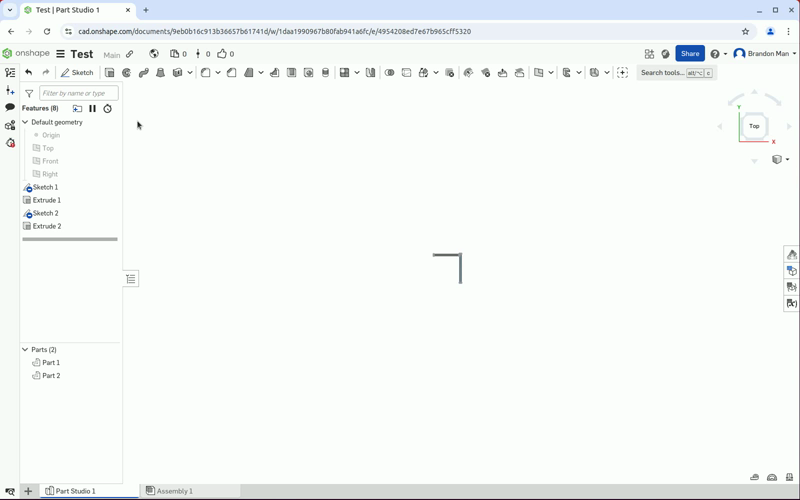
key(shift+7)
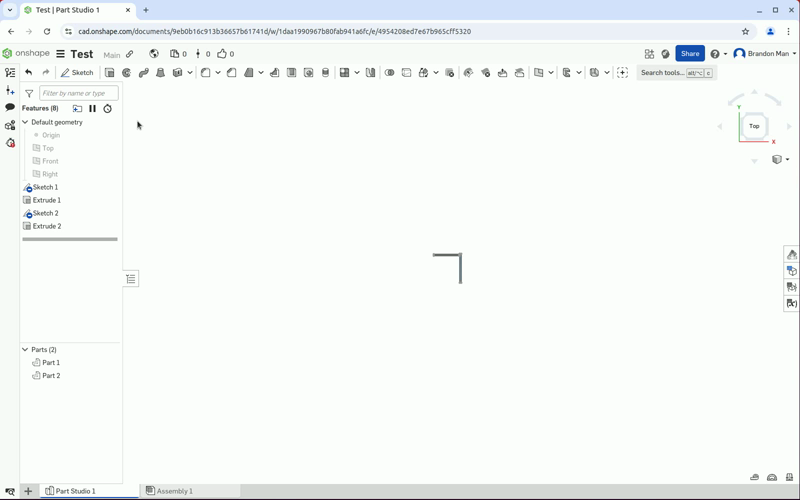
key(up, 3)
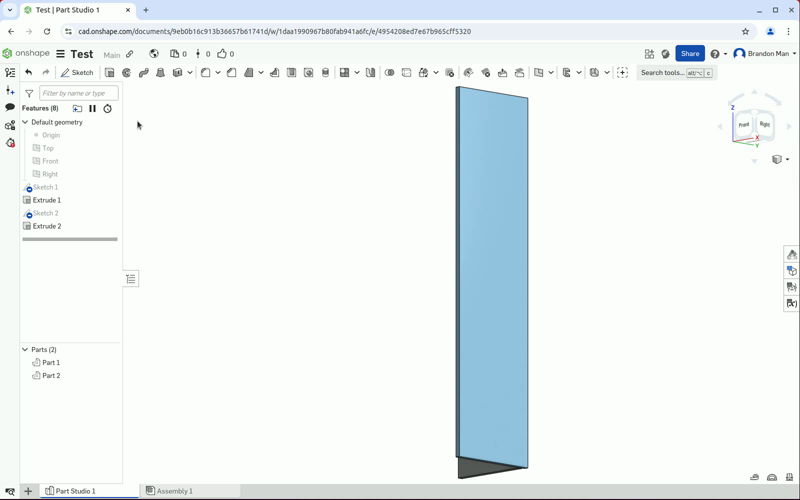
key(left, 3)
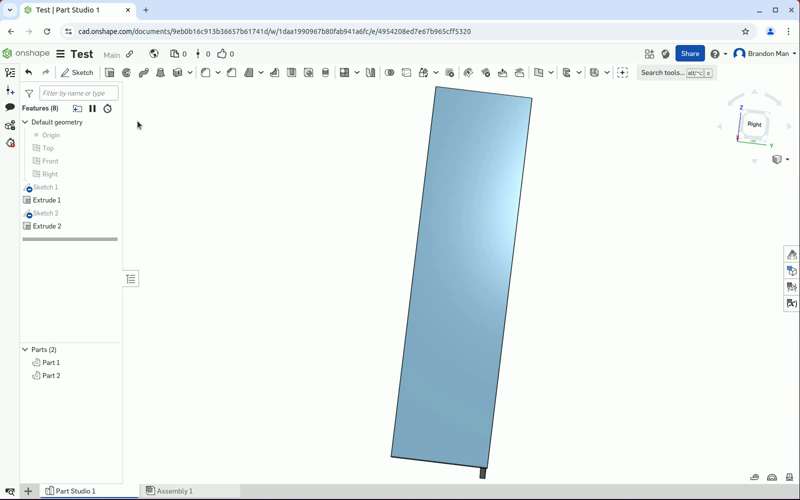
key(right, 3)
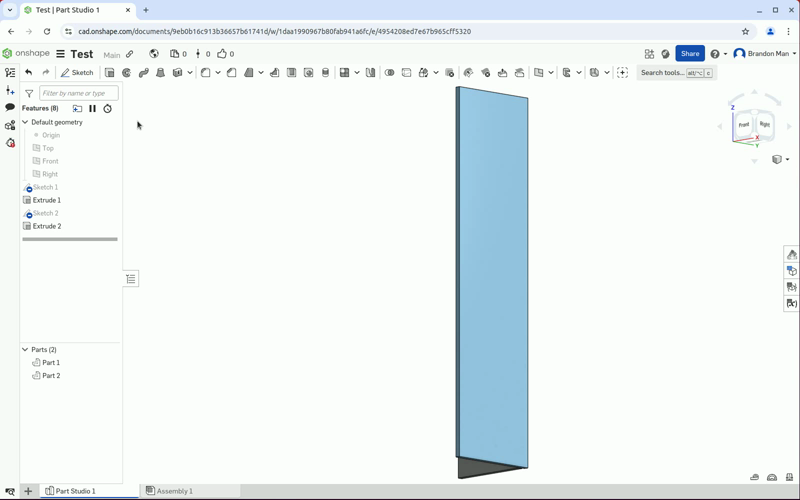
key(down, 3)
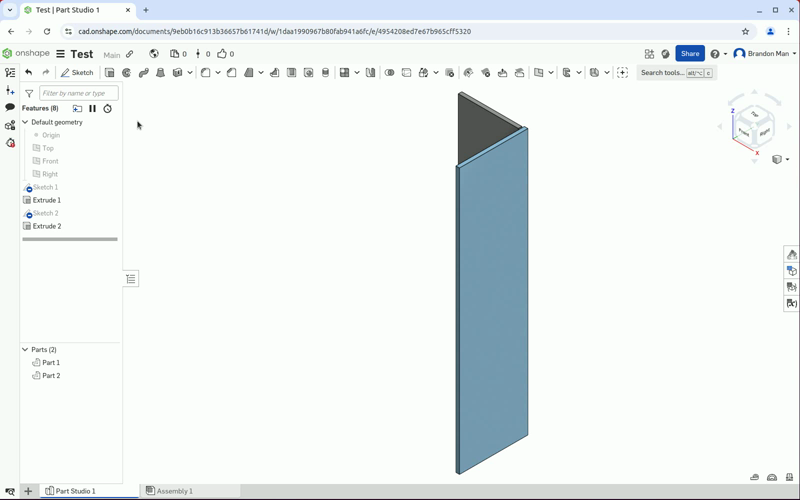
mouse_move(73, 189)
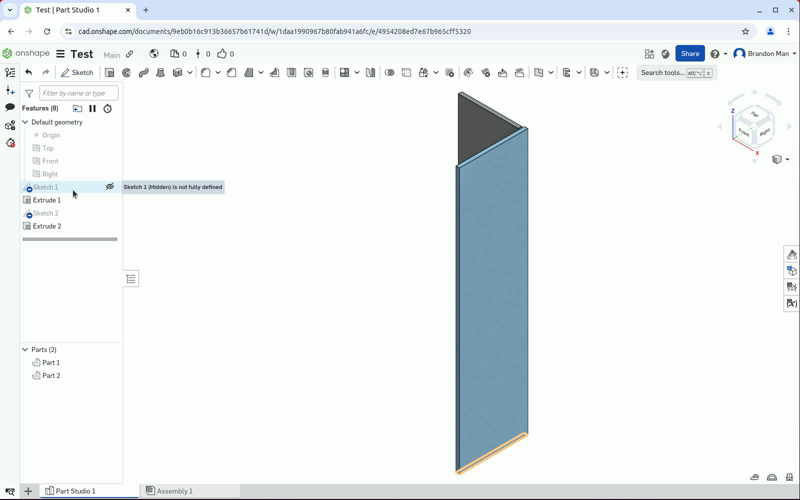
click(73, 189)